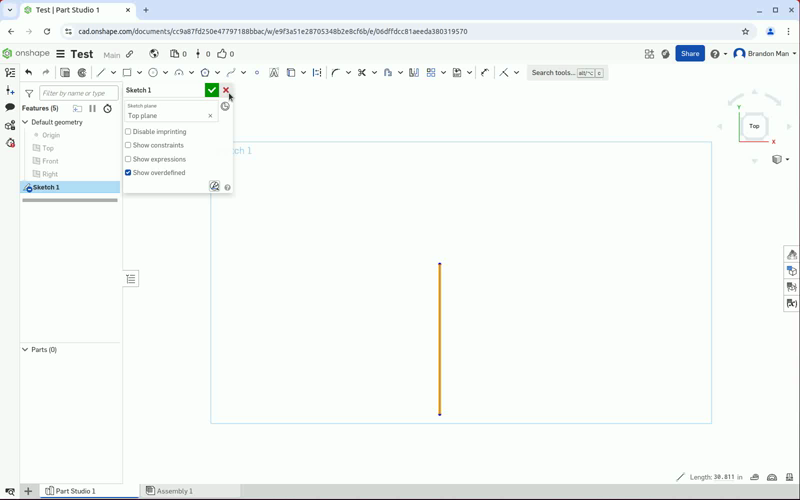
key(shift+h)
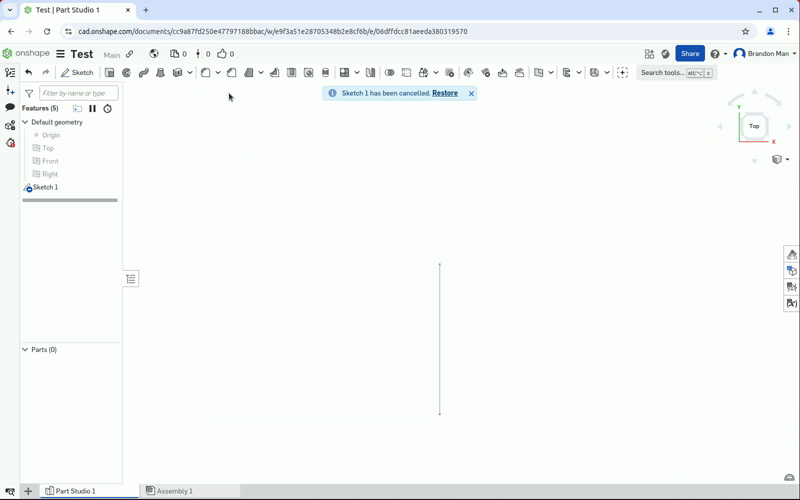
key(shift+s)
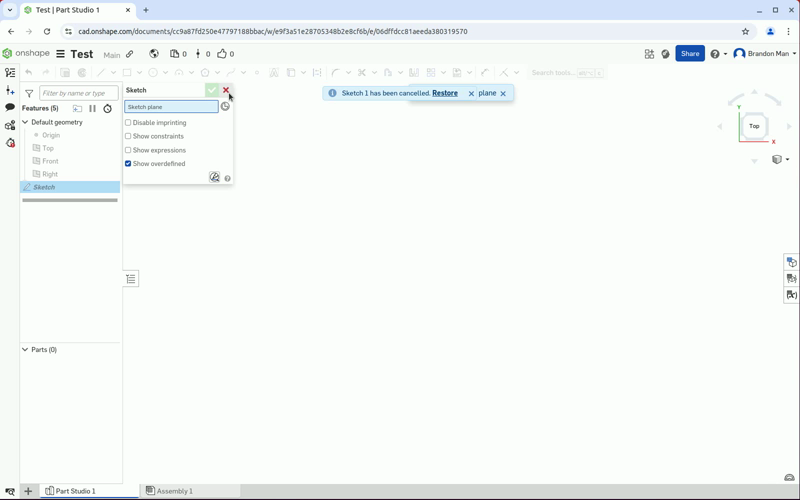
mouse_move(73, 150)
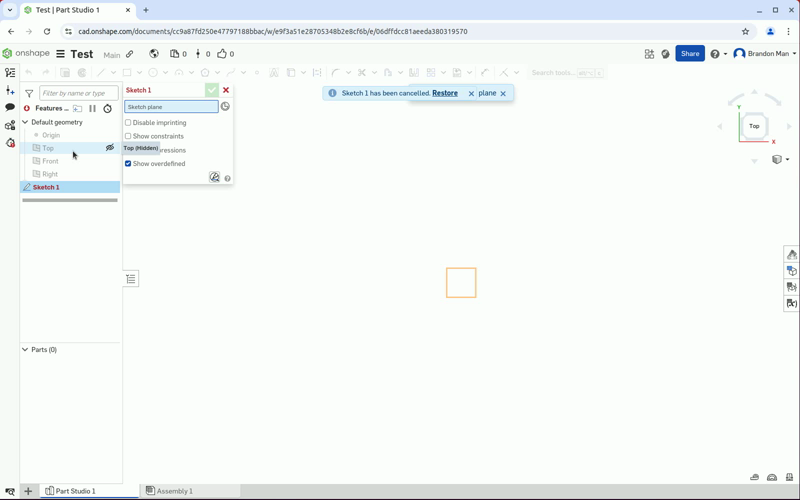
click(73, 150)
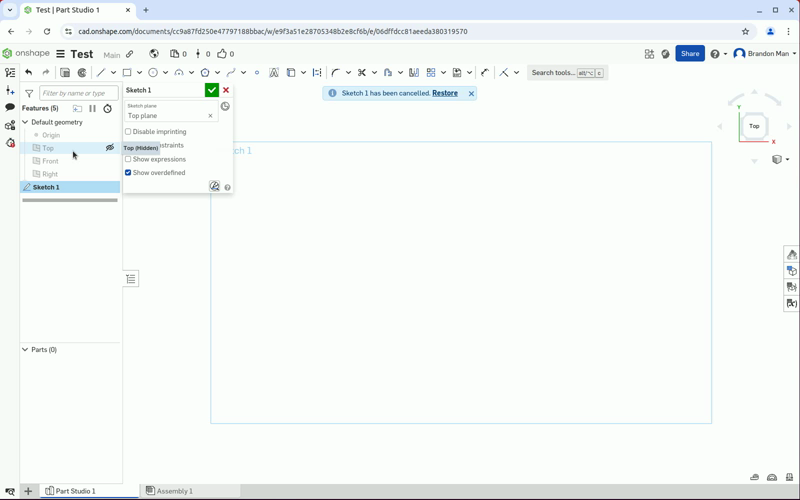
mouse_move(73, 352)
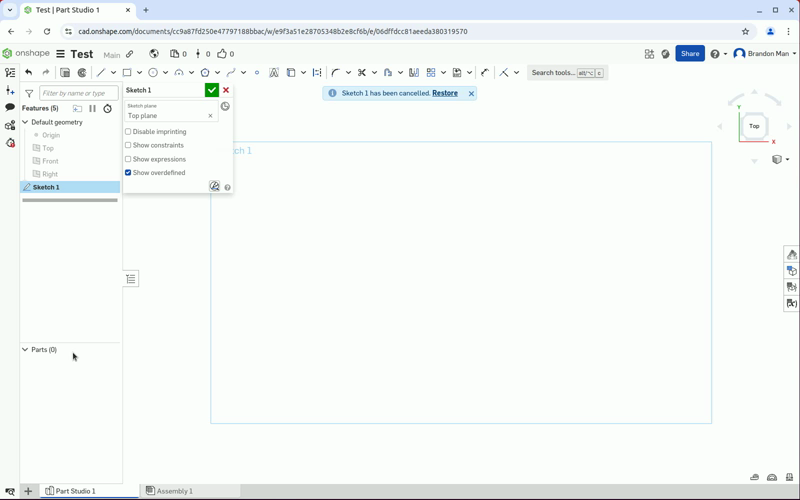
key(y)
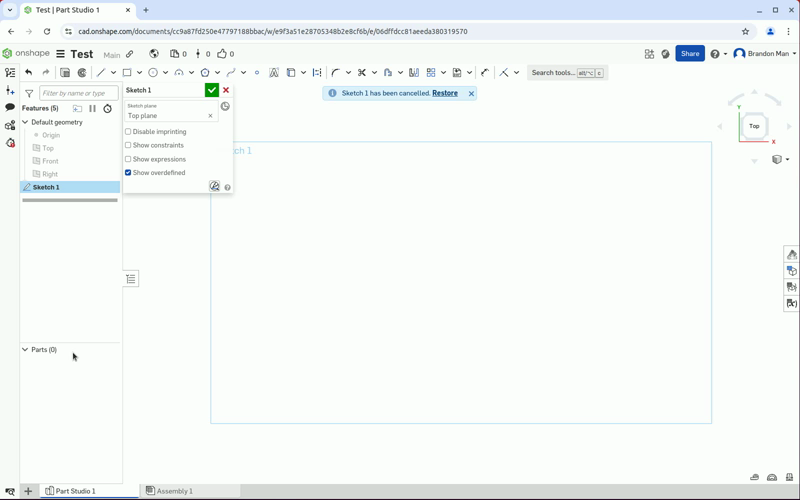
key(l)
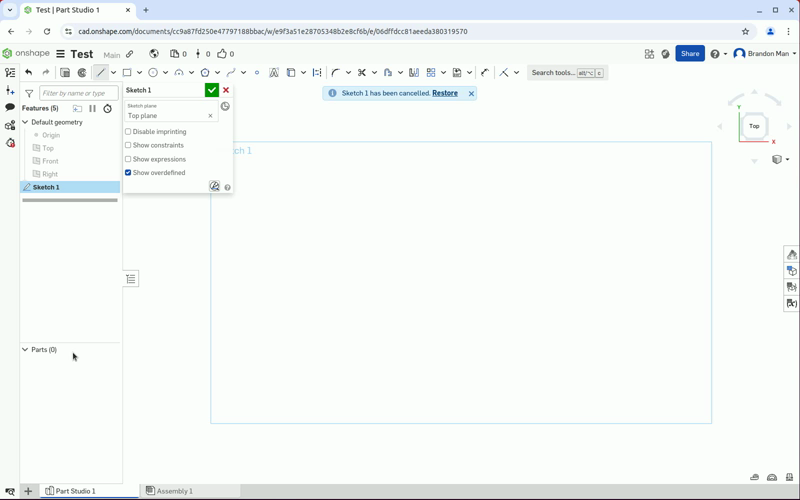
key_down(shift)
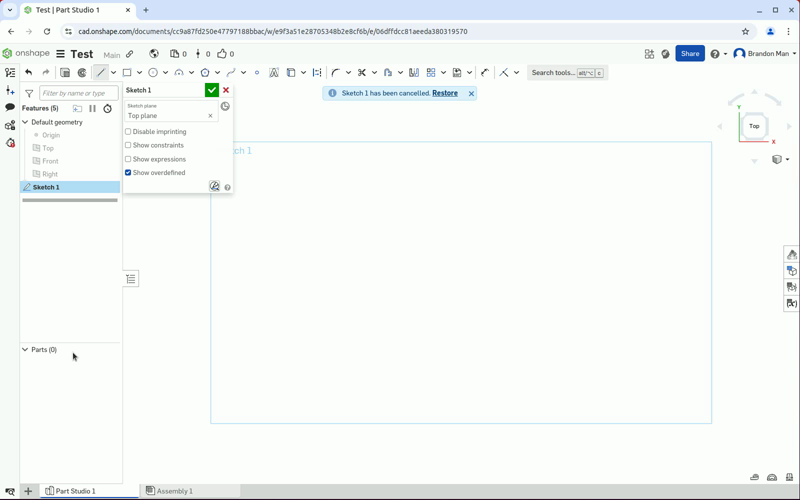
mouse_move(363, 395)
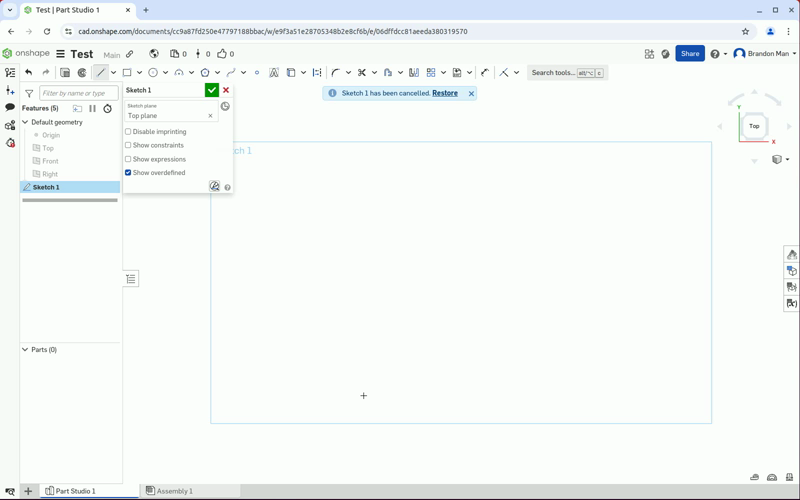
click(363, 395)
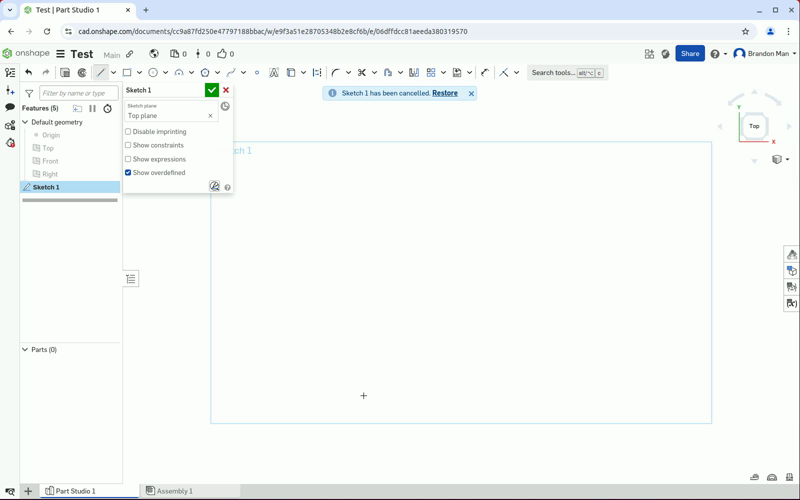
key_up(shift)
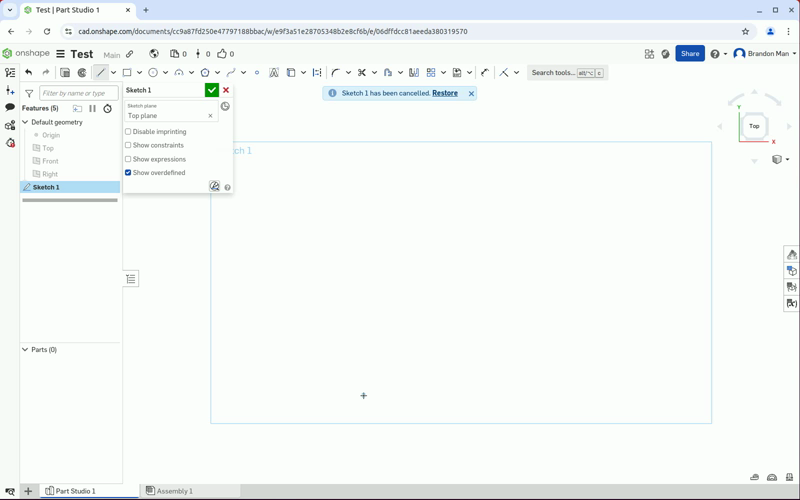
key_down(shift)
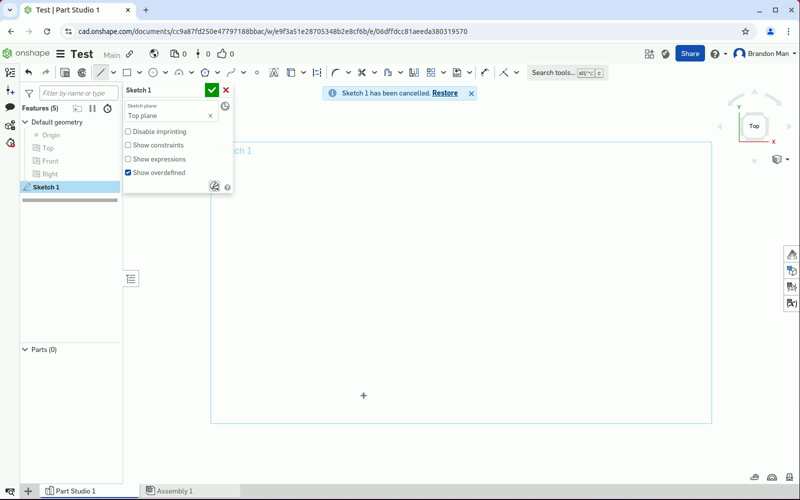
mouse_move(556, 395)
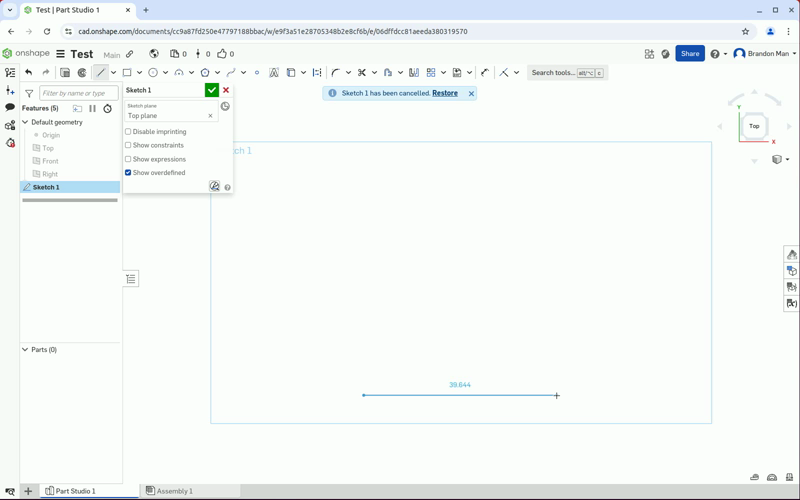
click(556, 395)
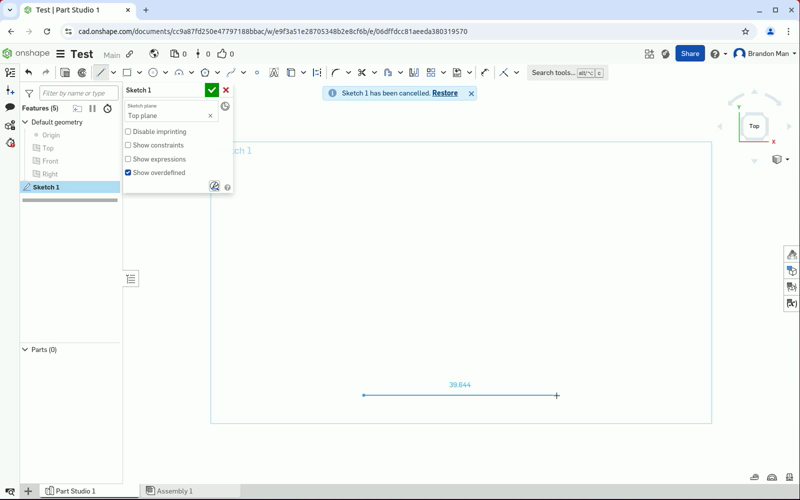
key_up(shift)
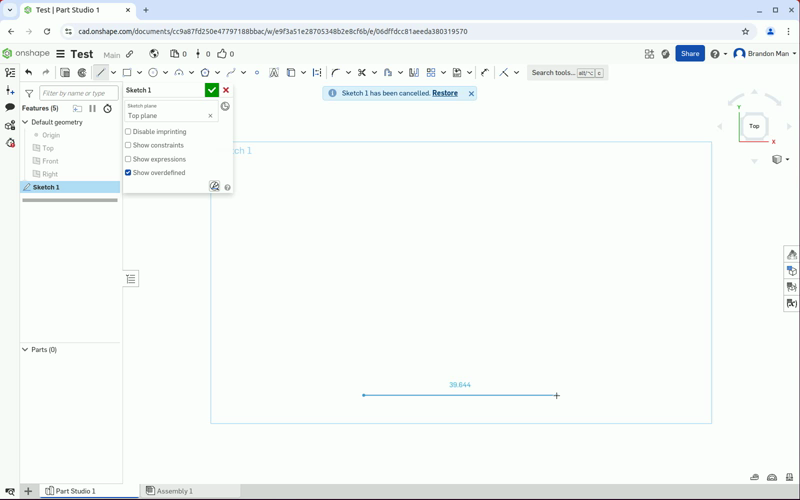
key_down(shift)
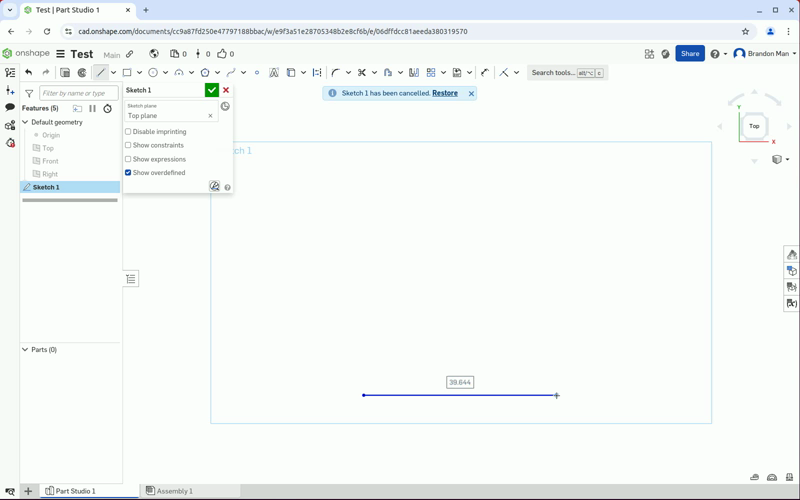
mouse_move(556, 171)
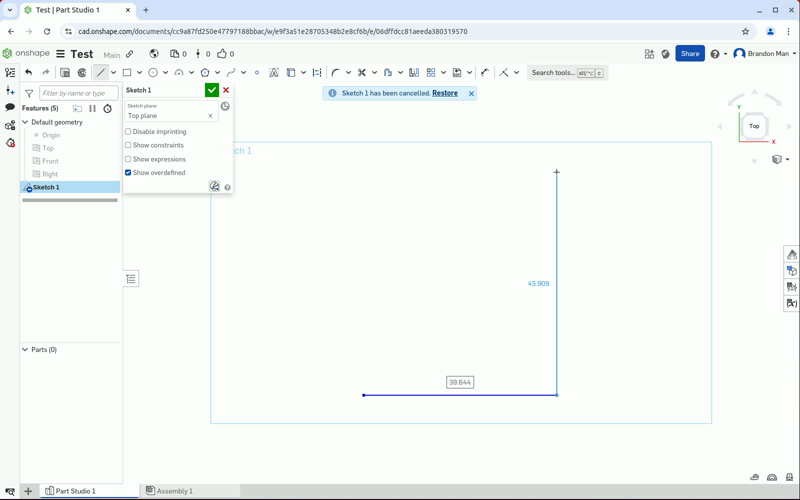
click(556, 171)
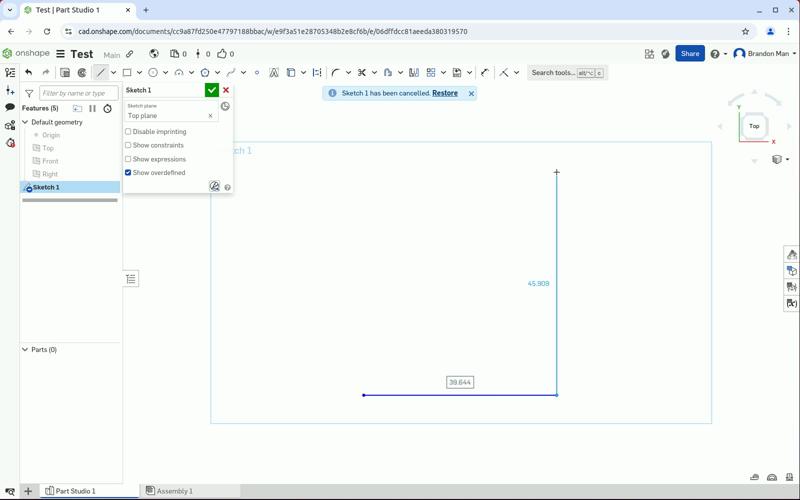
key_up(shift)
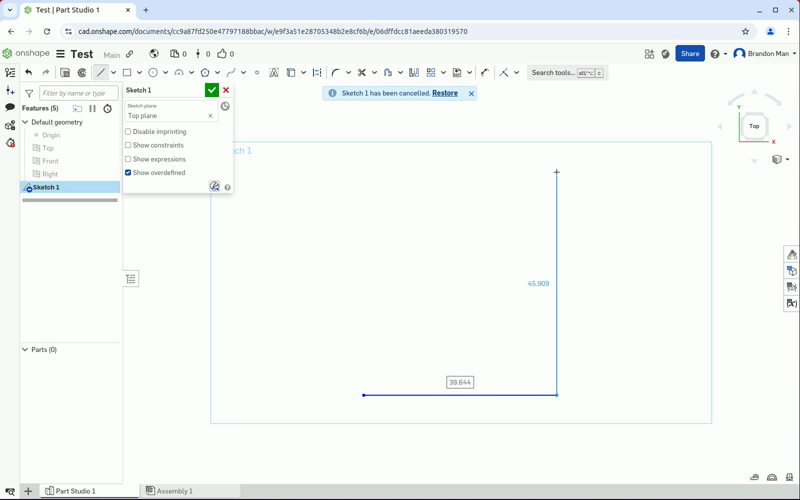
key_down(shift)
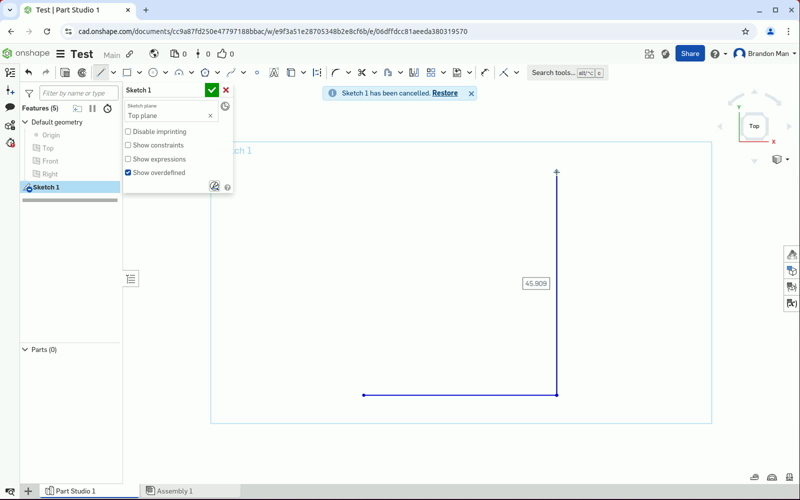
mouse_move(363, 171)
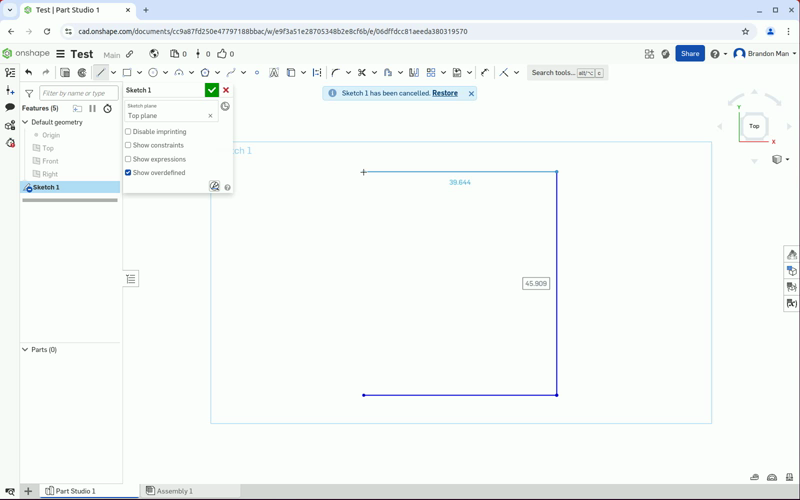
click(363, 171)
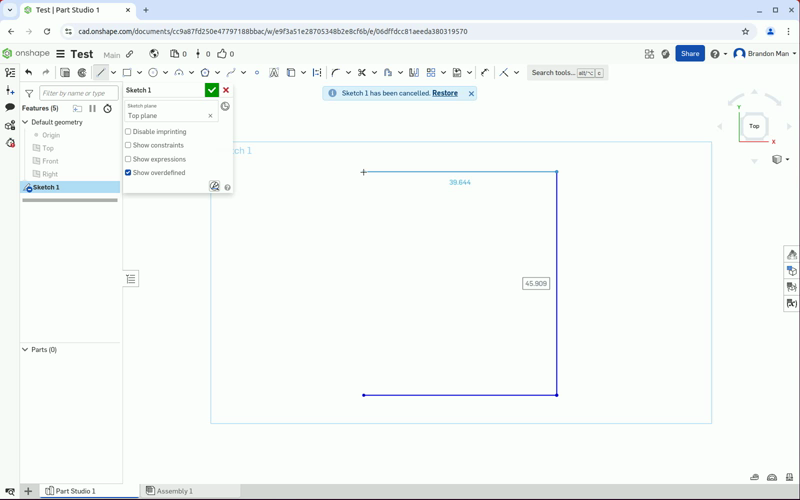
key_up(shift)
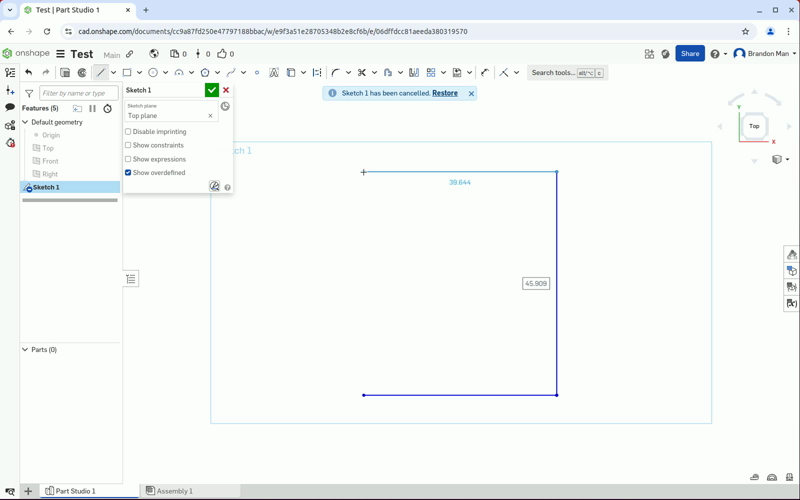
key_down(shift)
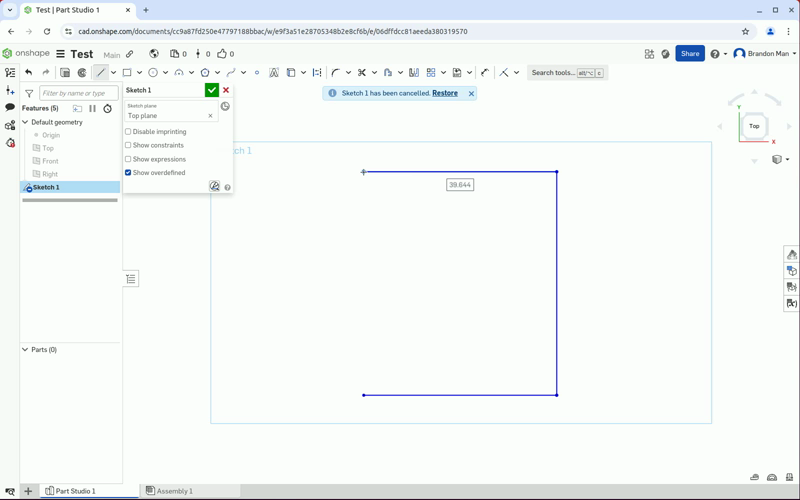
mouse_move(363, 395)
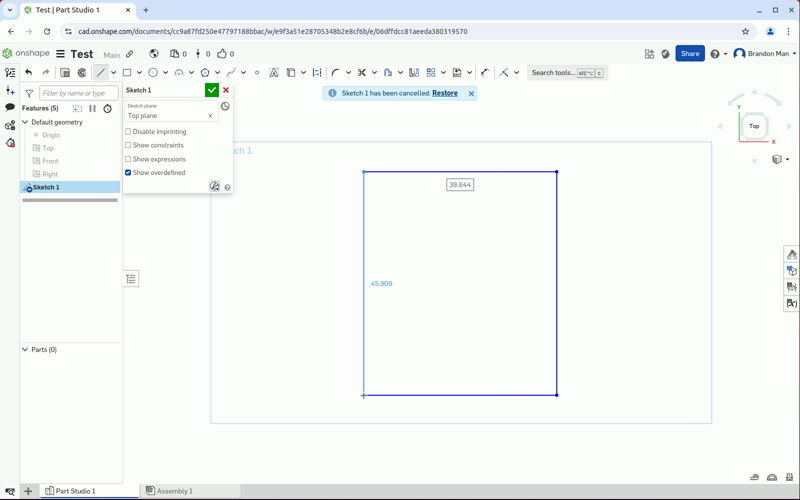
key_up(shift)
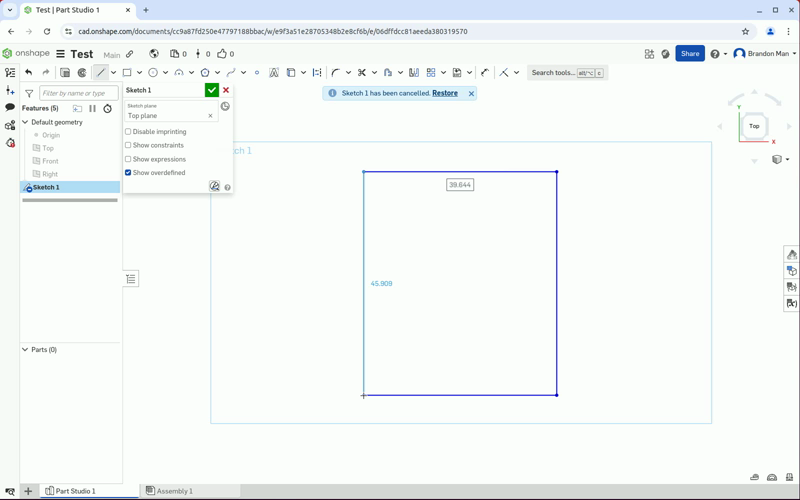
click(363, 395)
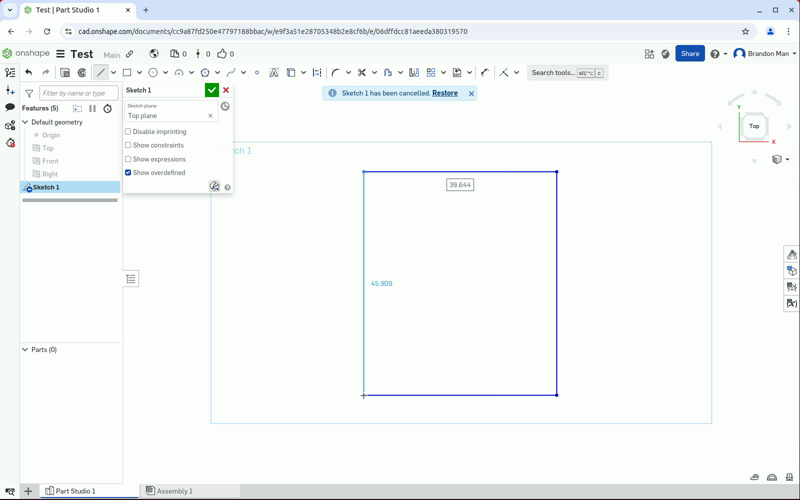
key(esc)
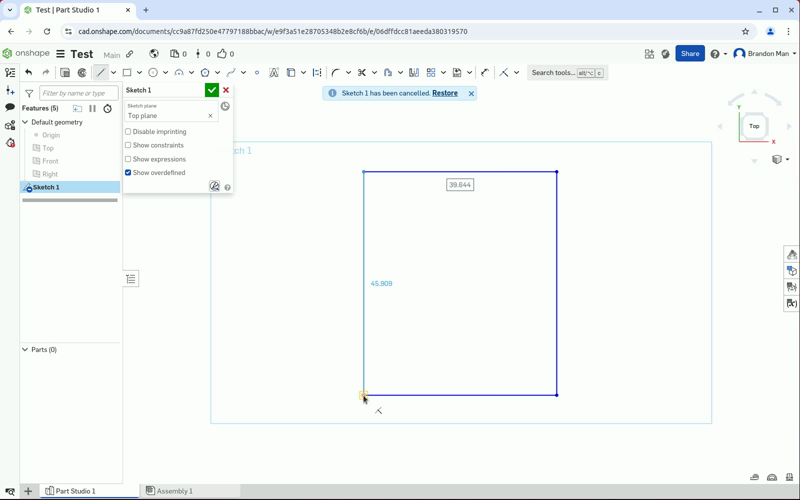
key(l)
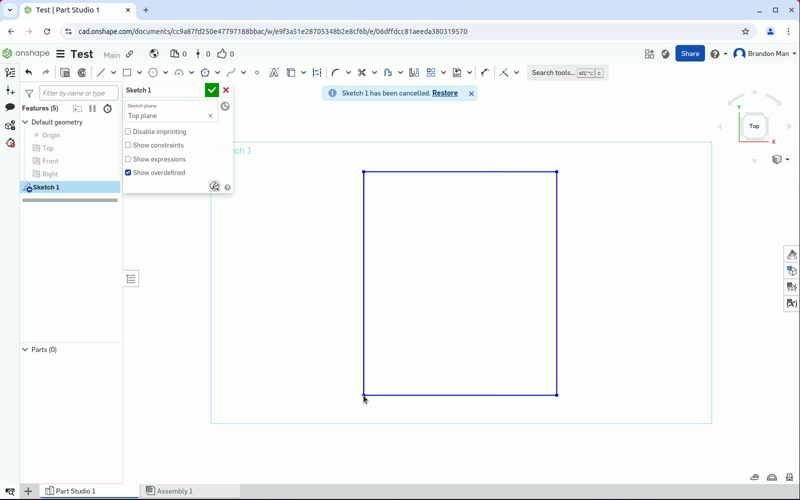
key_down(shift)
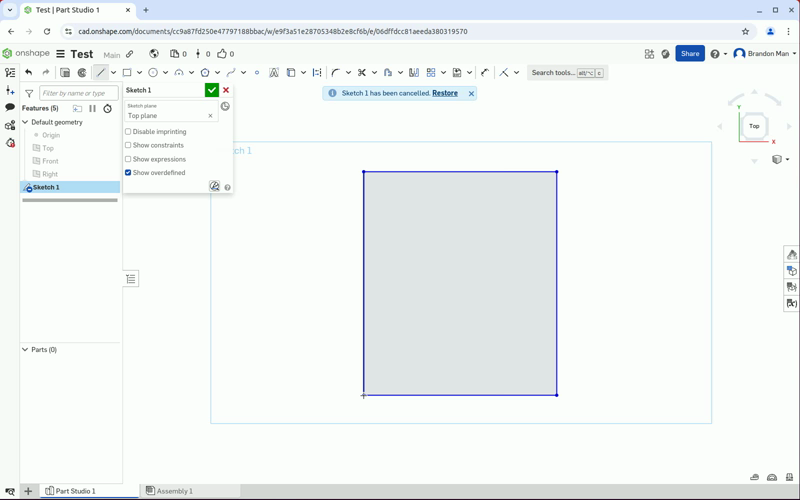
mouse_move(403, 334)
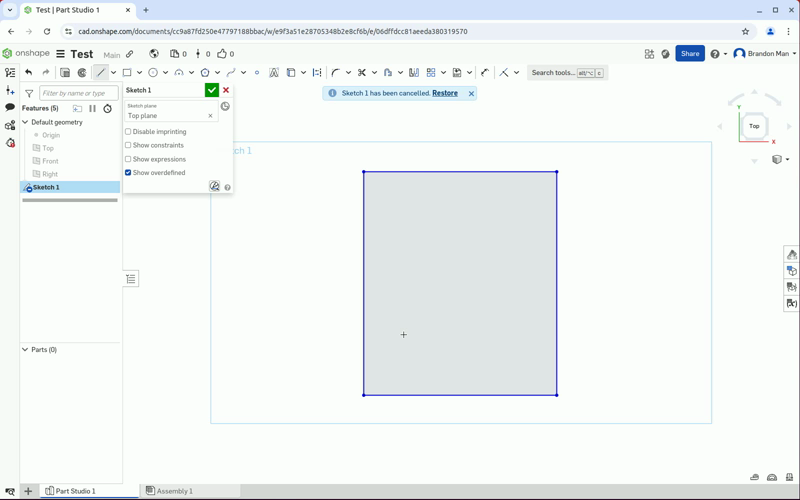
click(403, 334)
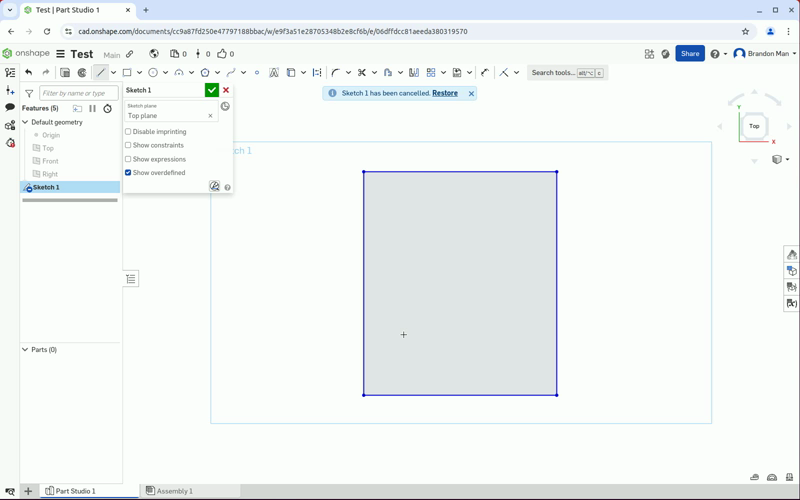
key_up(shift)
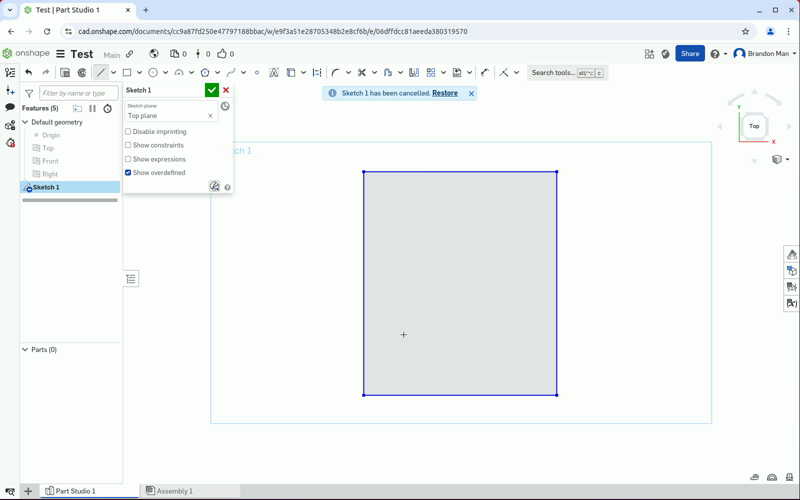
key_down(shift)
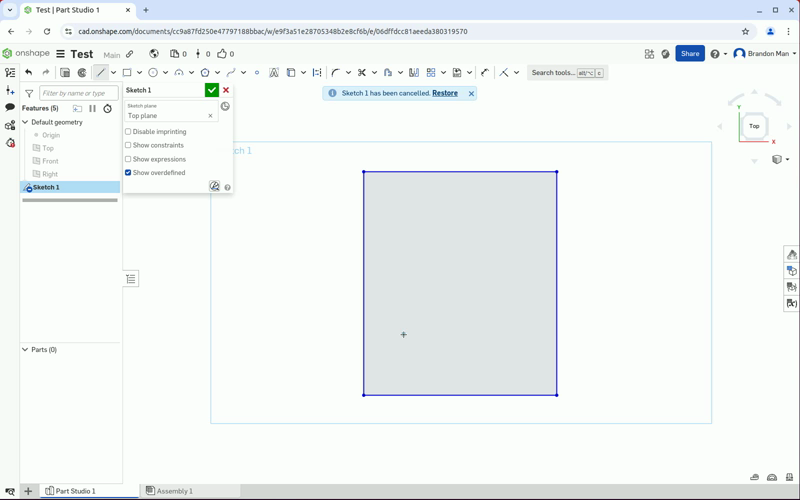
mouse_move(516, 334)
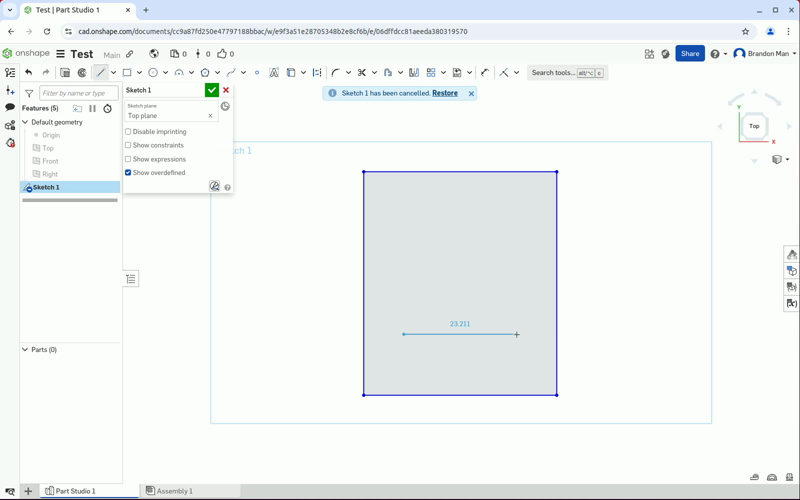
click(516, 334)
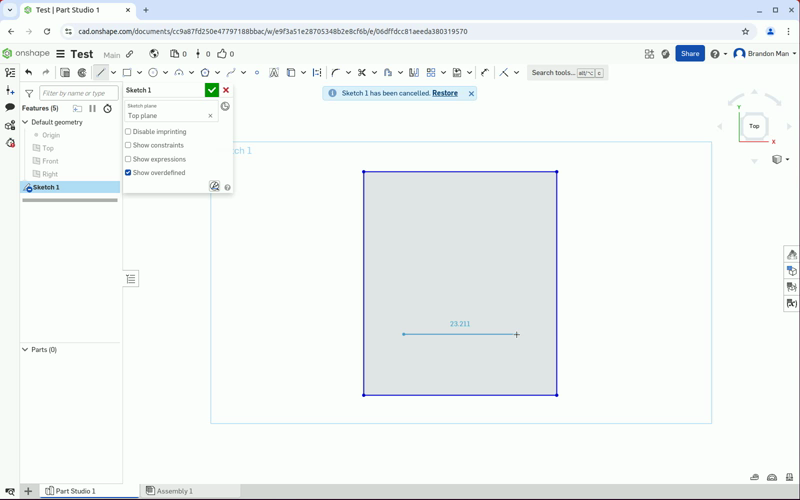
key_up(shift)
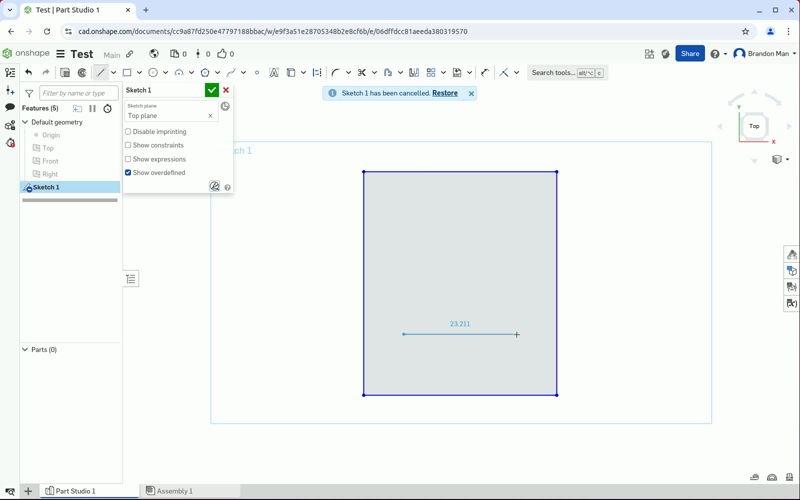
key_down(shift)
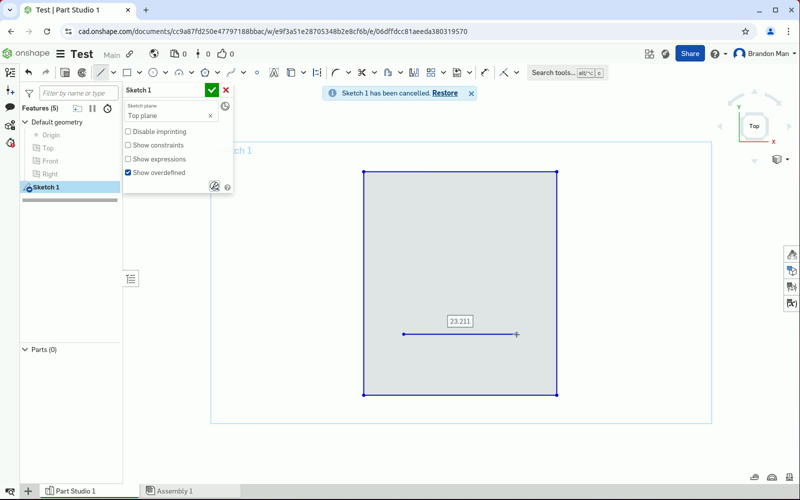
mouse_move(546, 334)
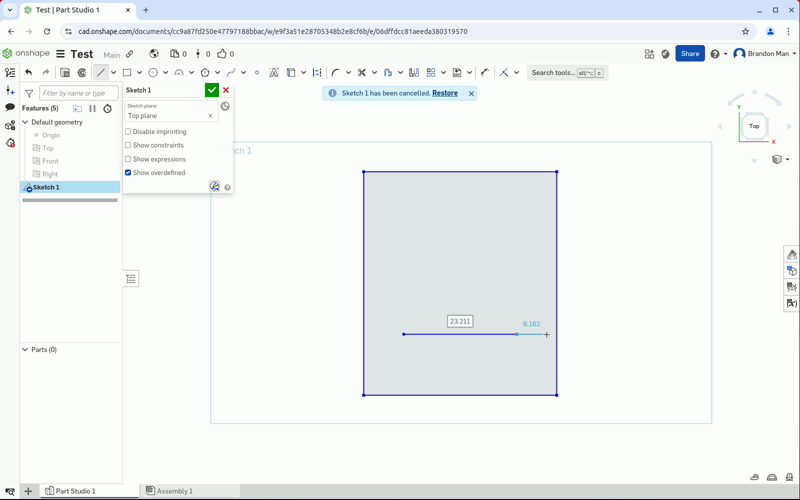
mouse_move(516, 329)
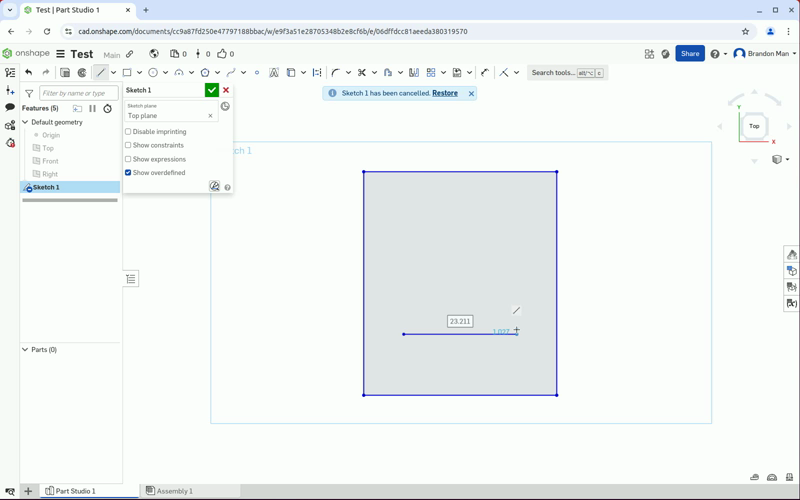
scroll(6)
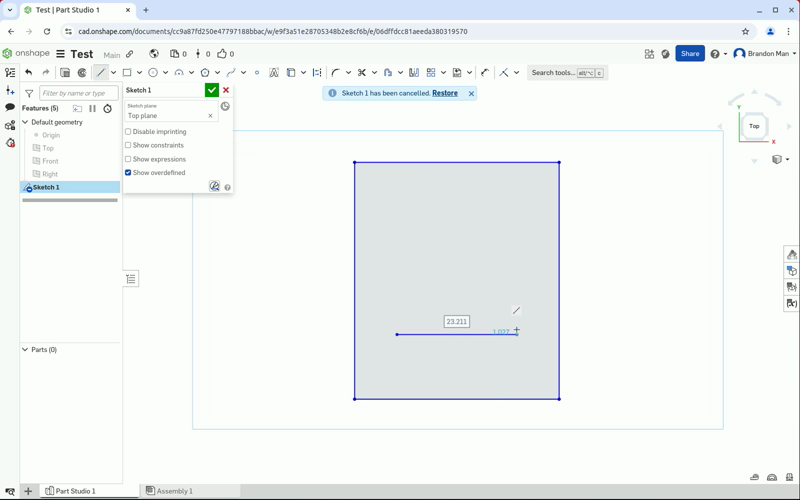
scroll(6)
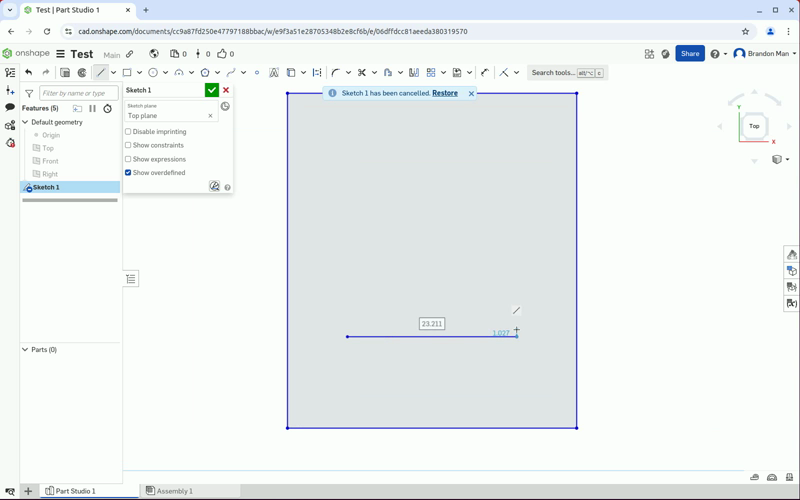
scroll(6)
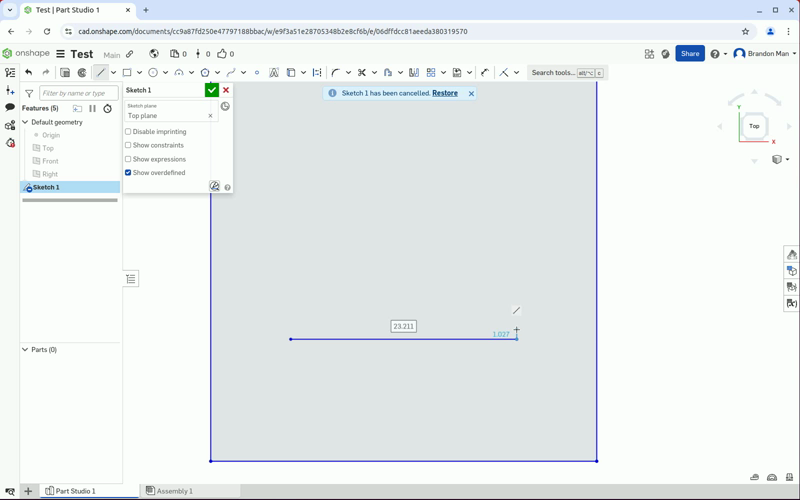
scroll(6)
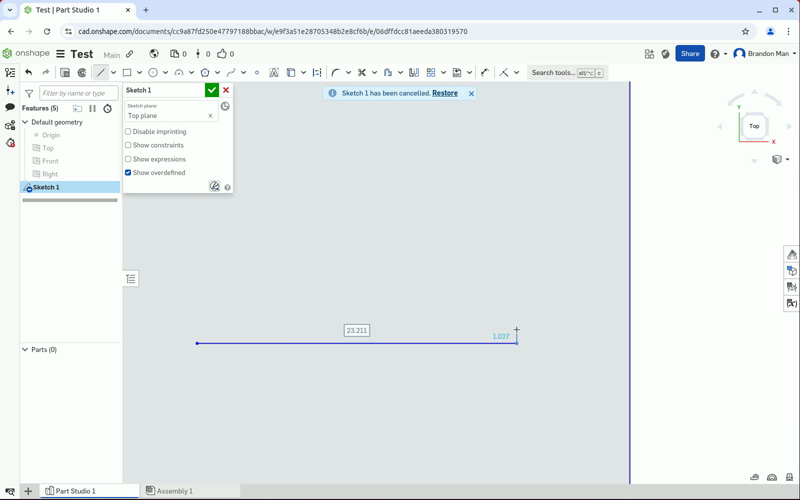
scroll(6)
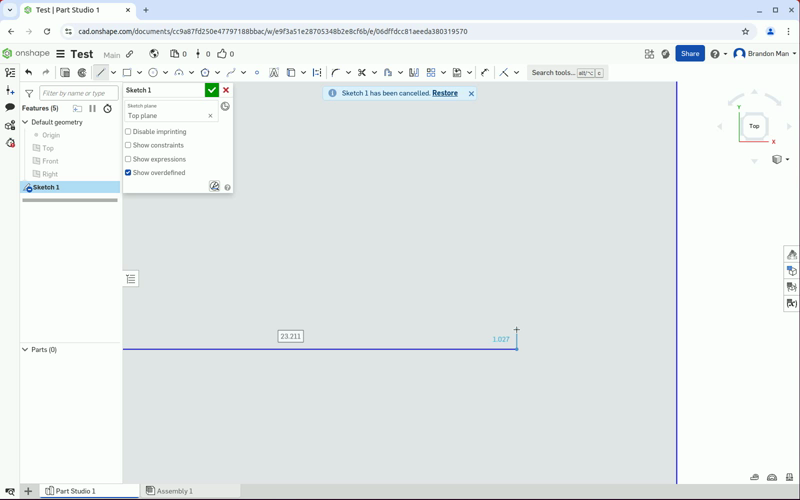
scroll(6)
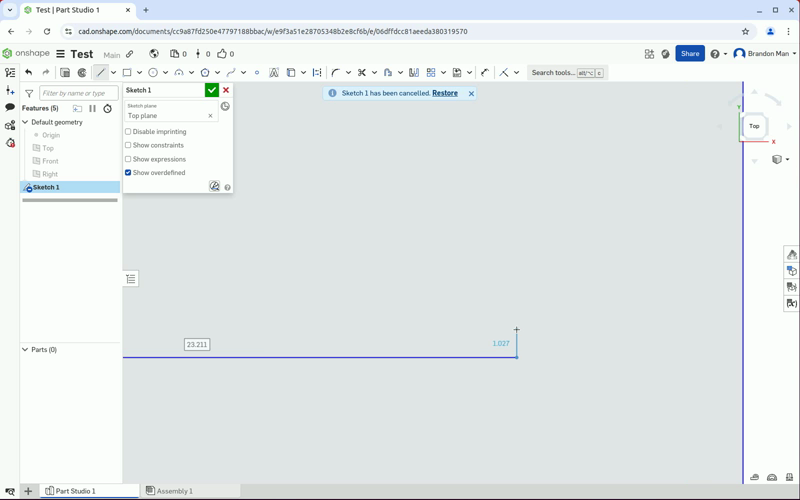
scroll(6)
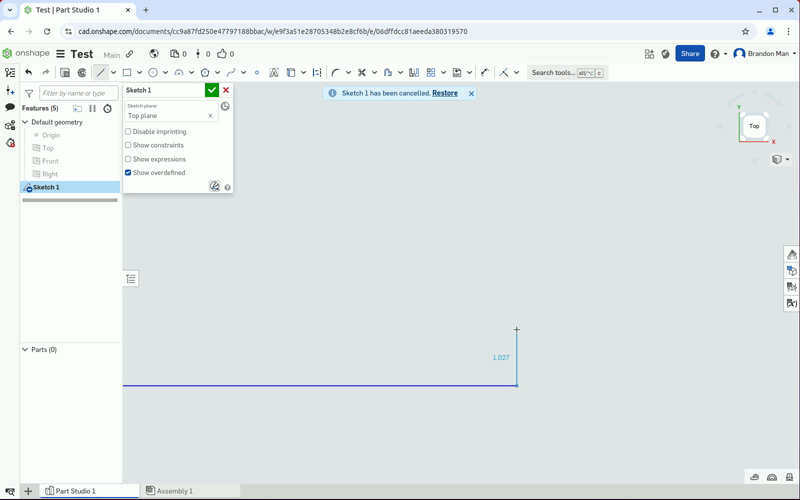
click(516, 329)
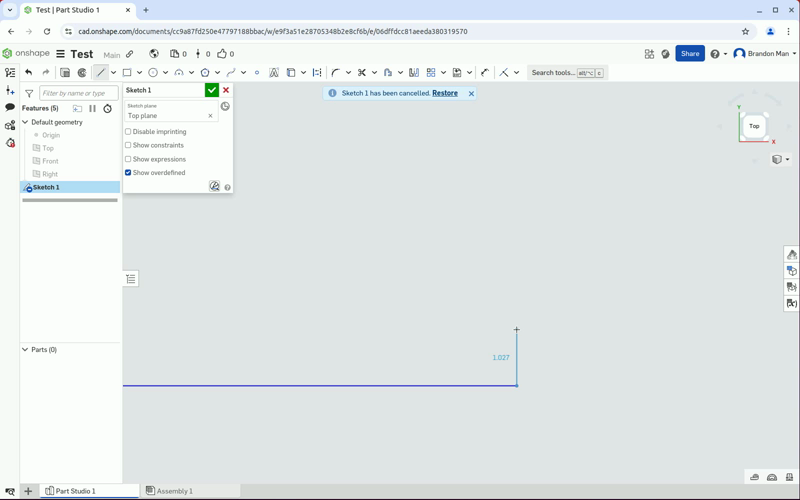
scroll(-6)
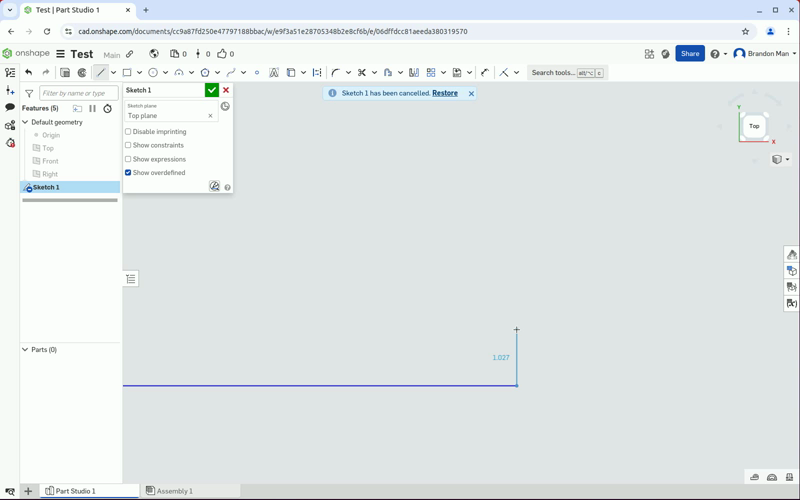
scroll(-6)
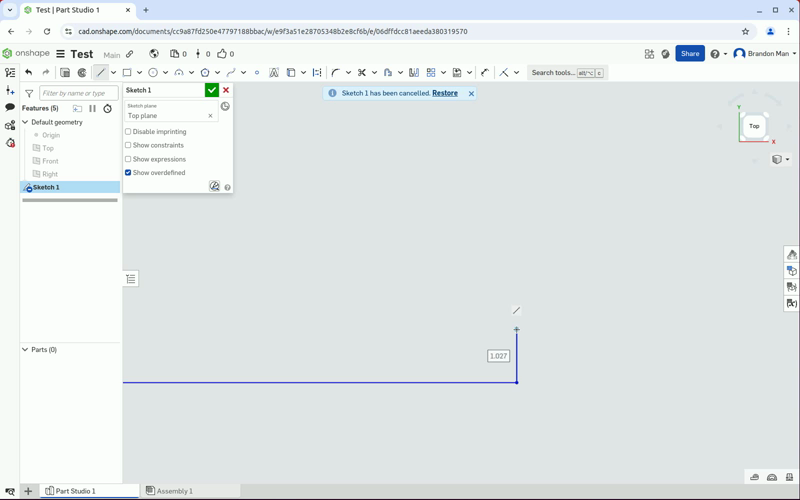
scroll(-6)
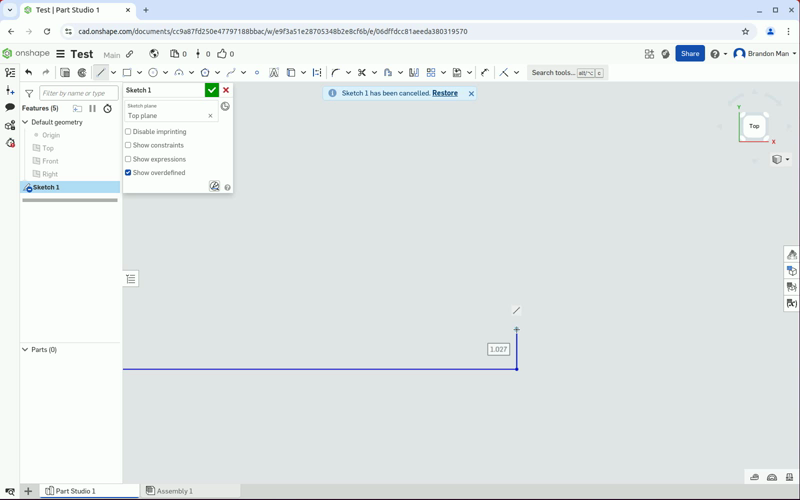
scroll(-6)
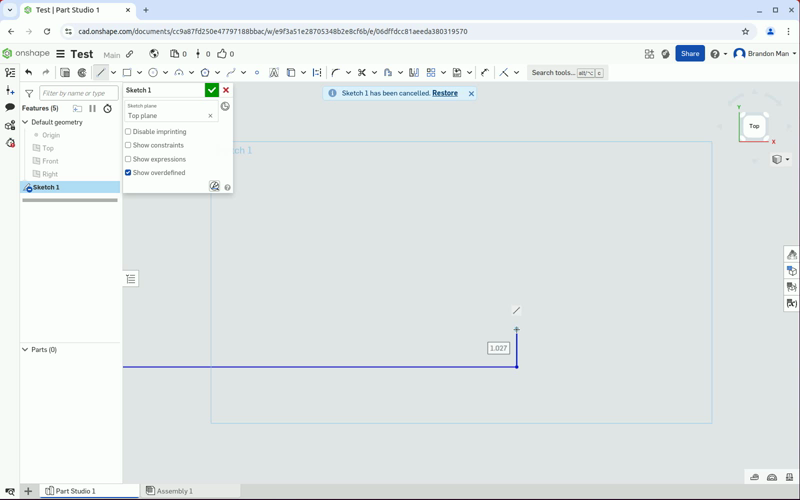
scroll(-6)
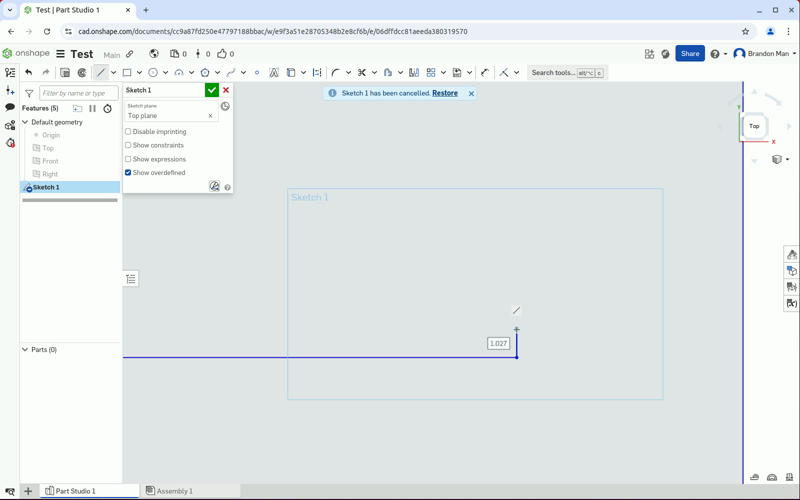
scroll(-6)
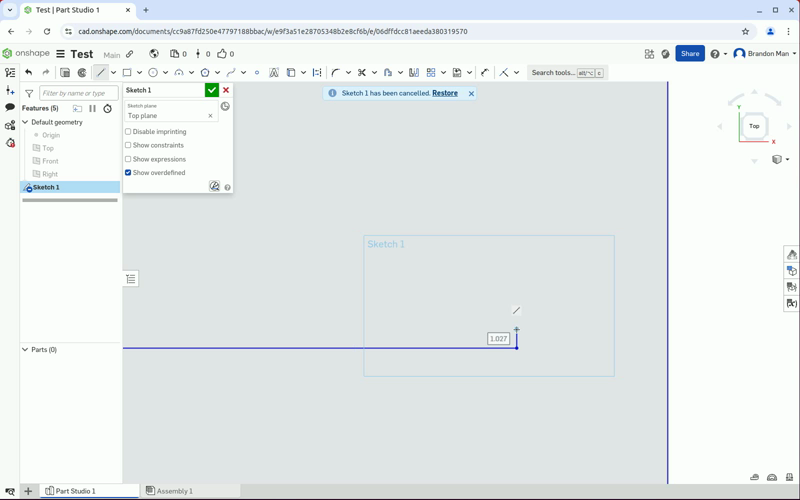
scroll(-6)
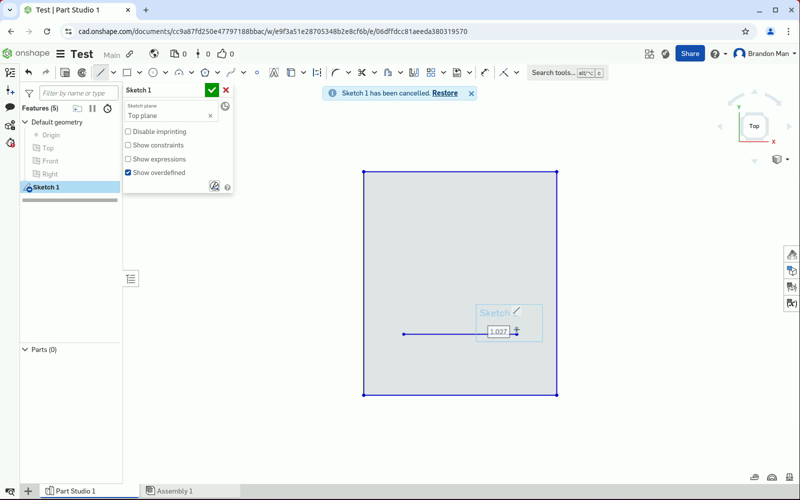
key_up(shift)
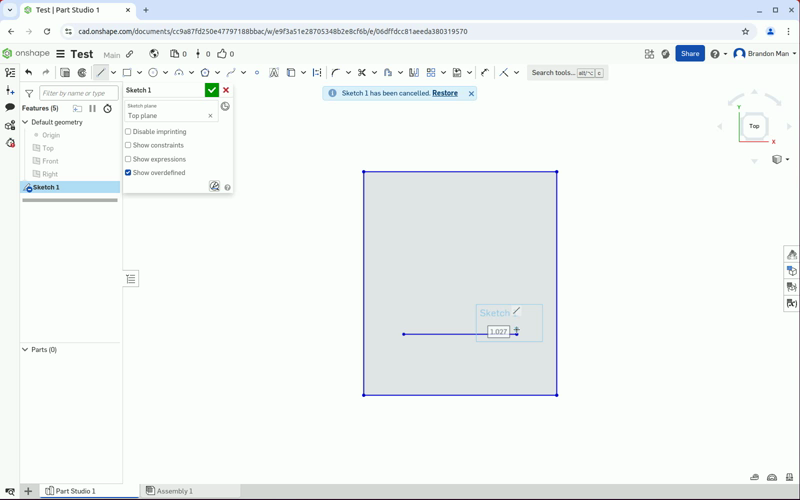
key_down(shift)
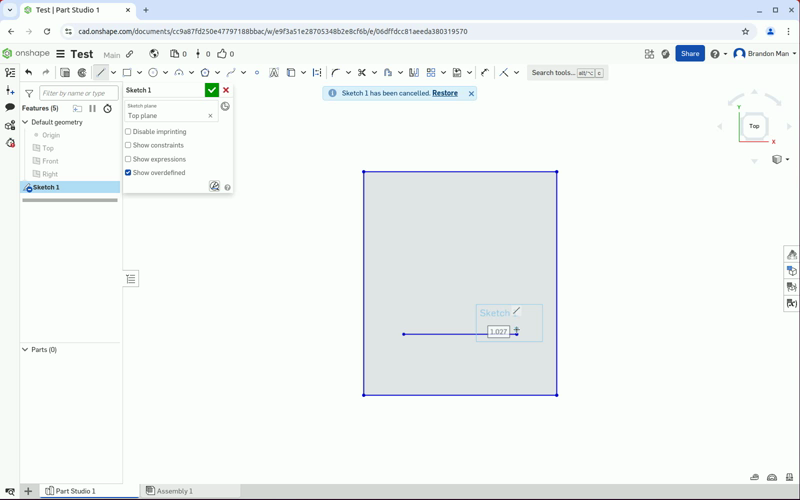
mouse_move(516, 240)
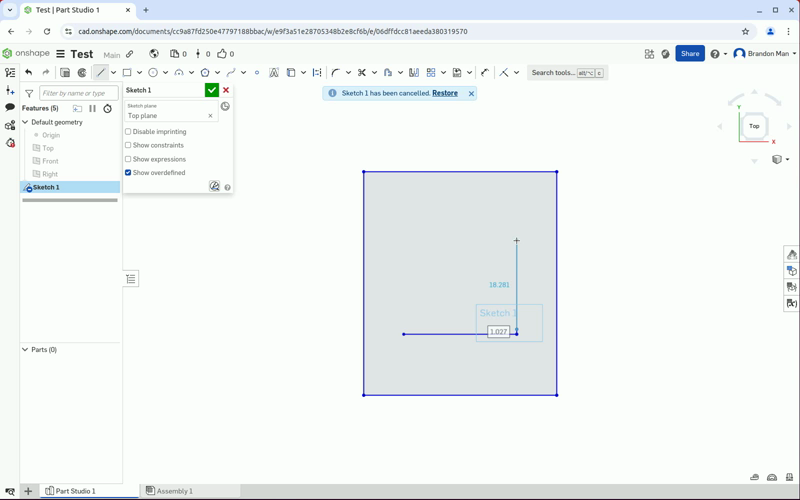
click(516, 240)
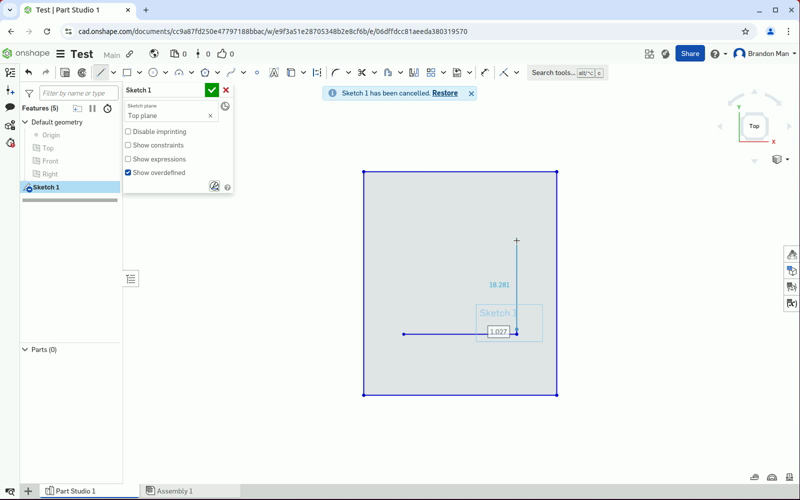
key_up(shift)
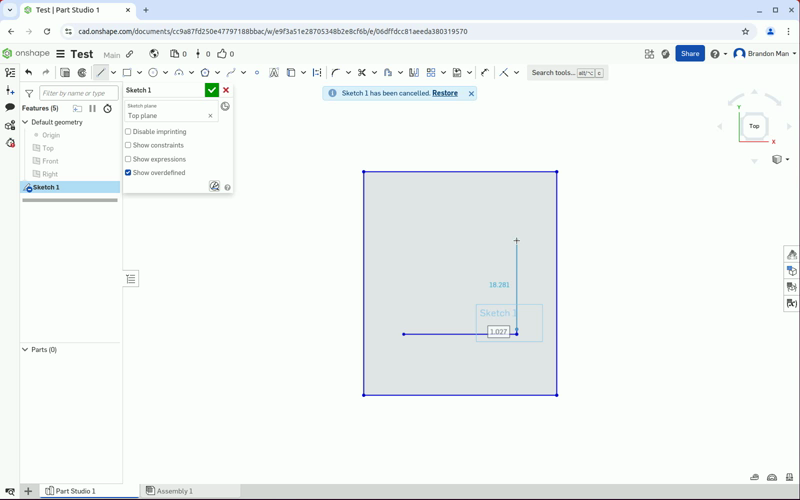
key_down(shift)
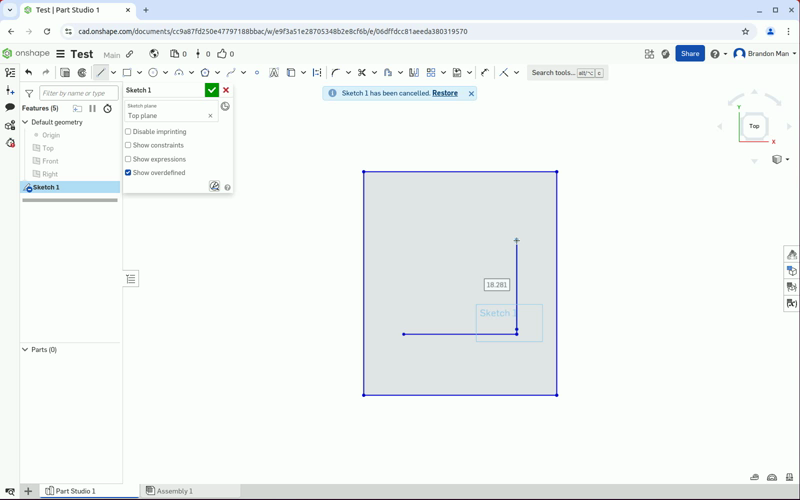
mouse_move(546, 240)
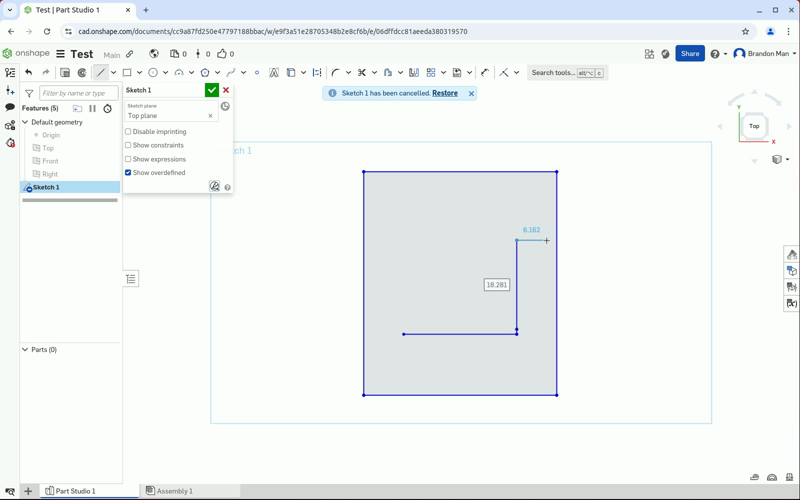
mouse_move(516, 232)
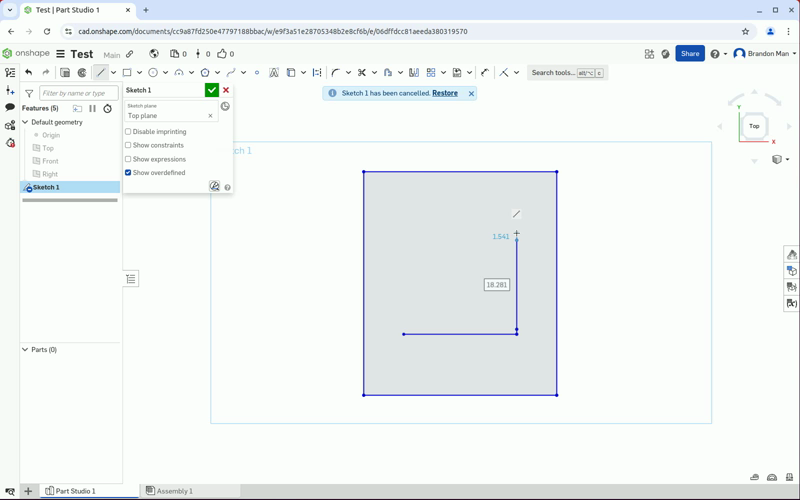
scroll(6)
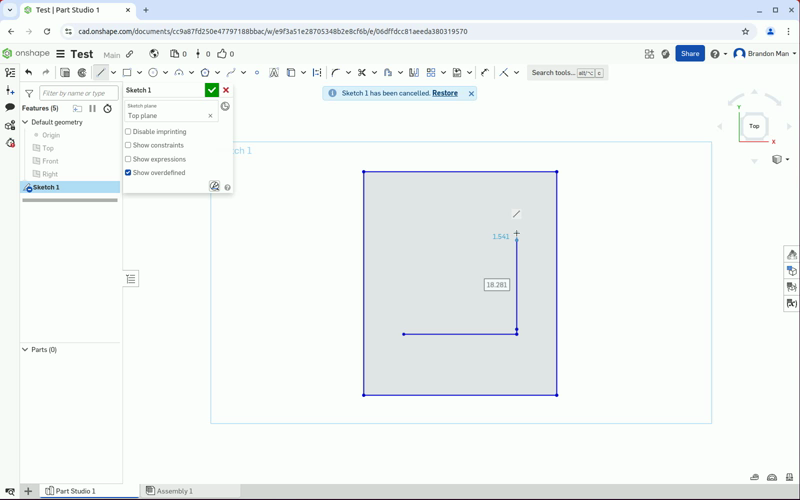
scroll(6)
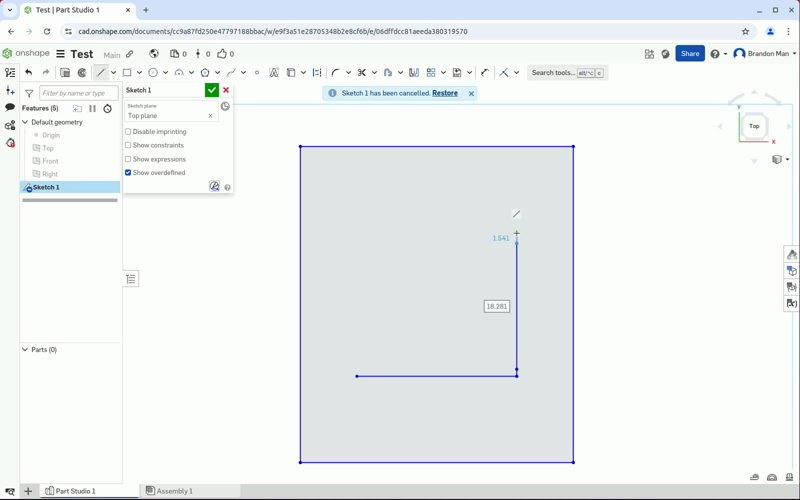
scroll(6)
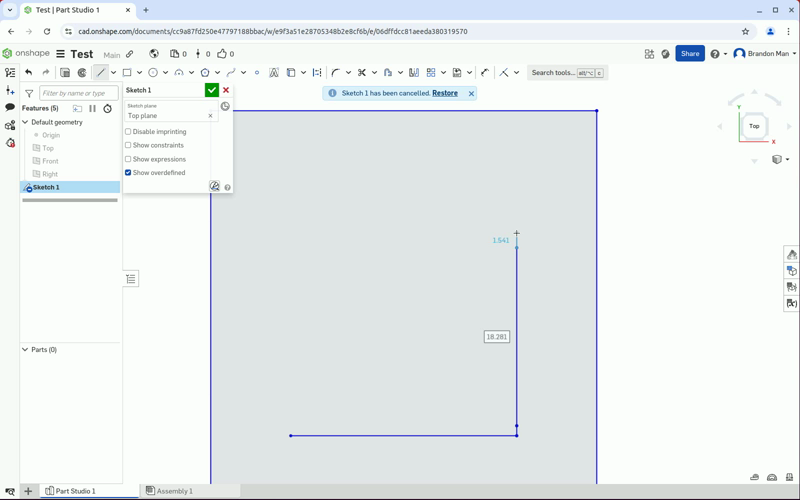
scroll(6)
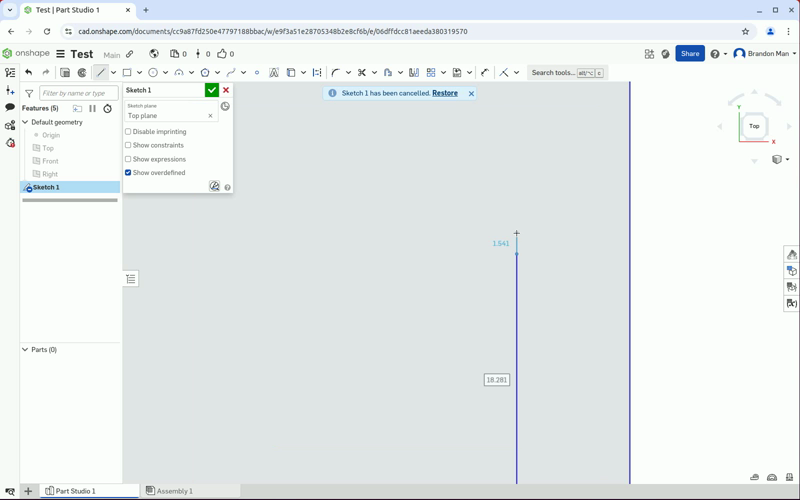
scroll(6)
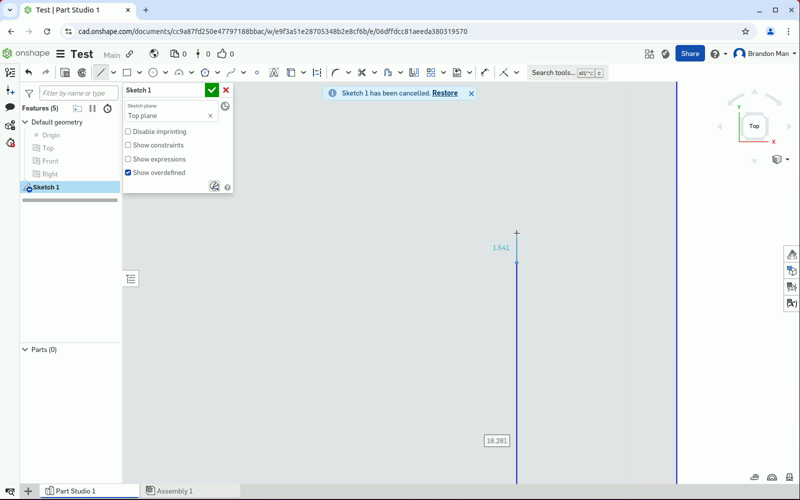
scroll(6)
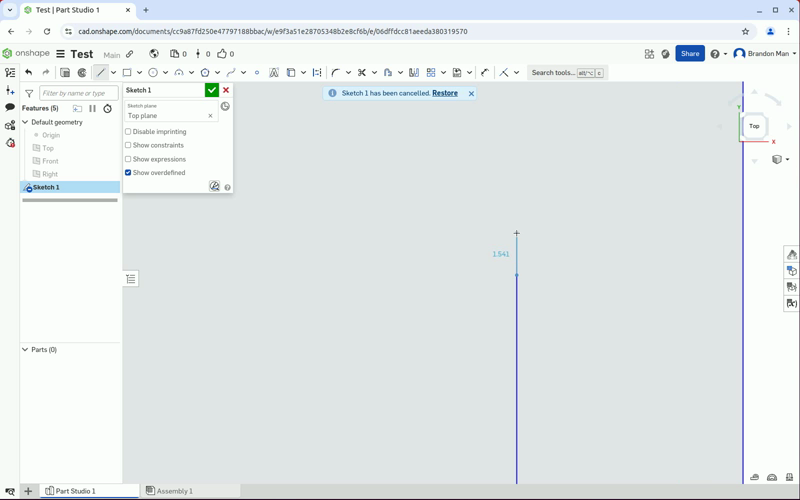
scroll(6)
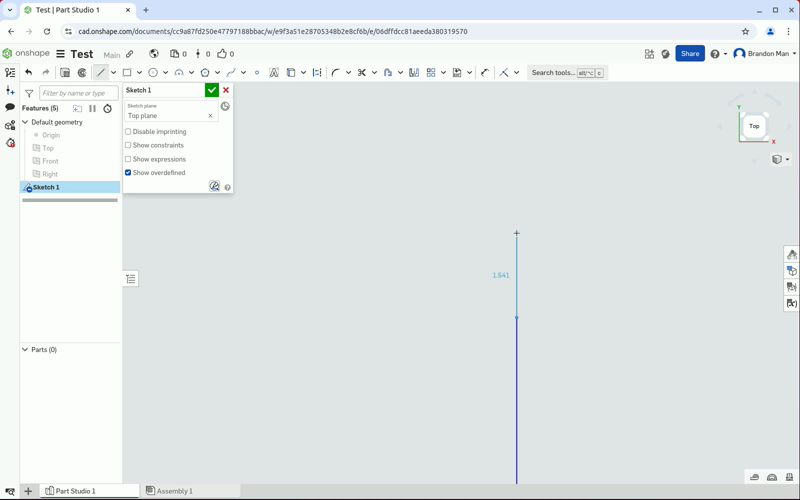
click(516, 232)
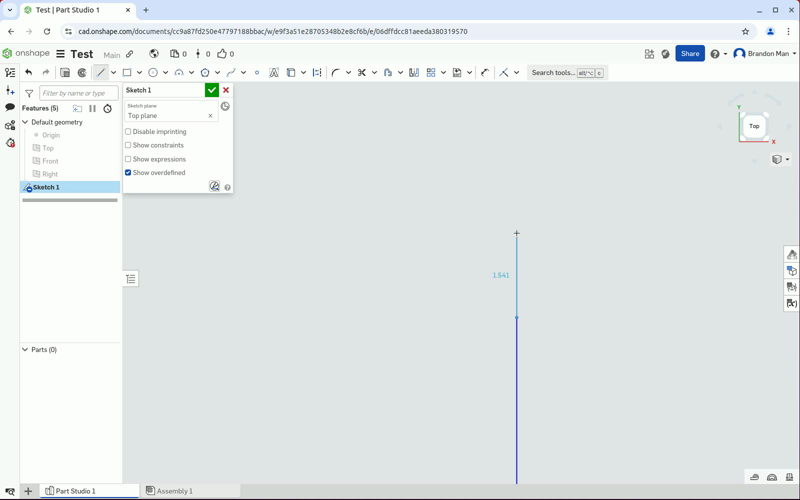
scroll(-6)
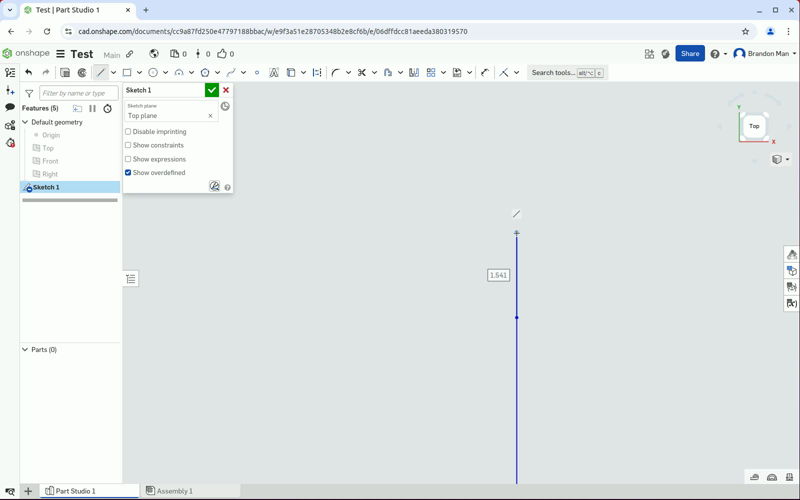
scroll(-6)
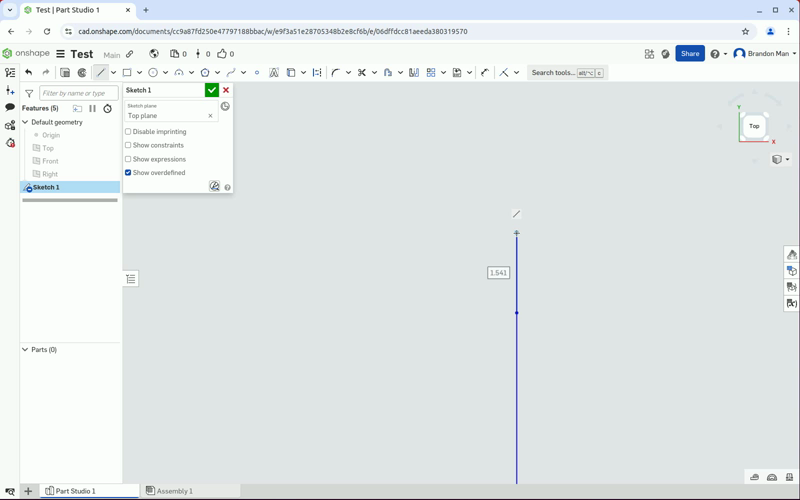
scroll(-6)
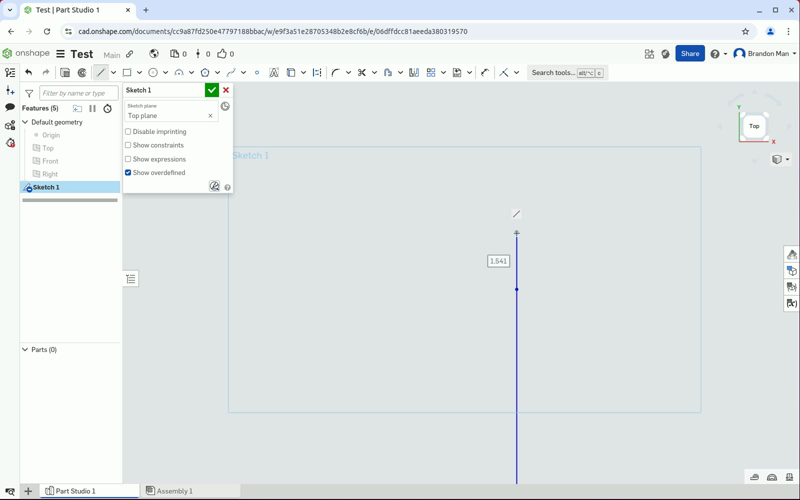
scroll(-6)
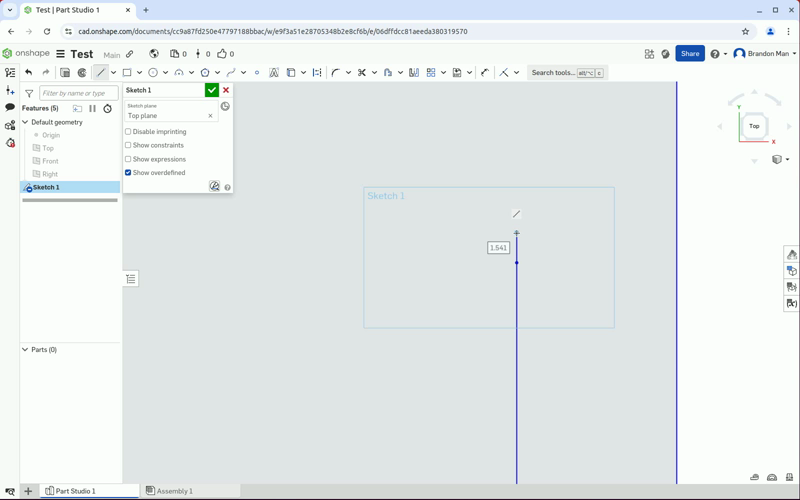
scroll(-6)
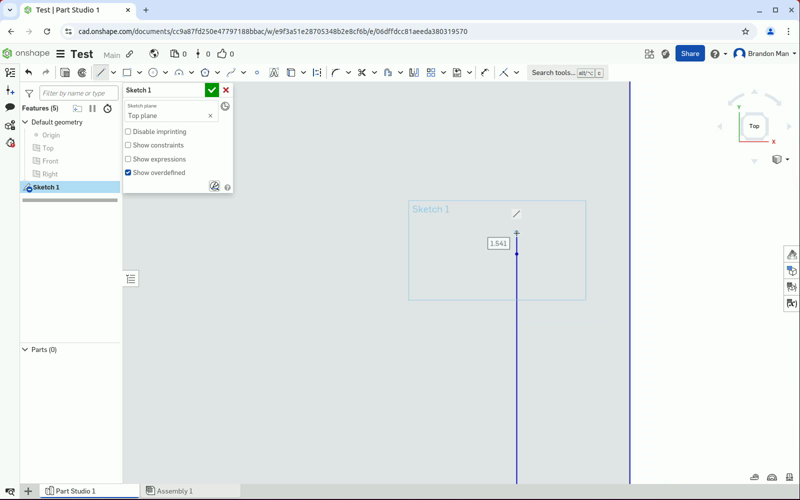
scroll(-6)
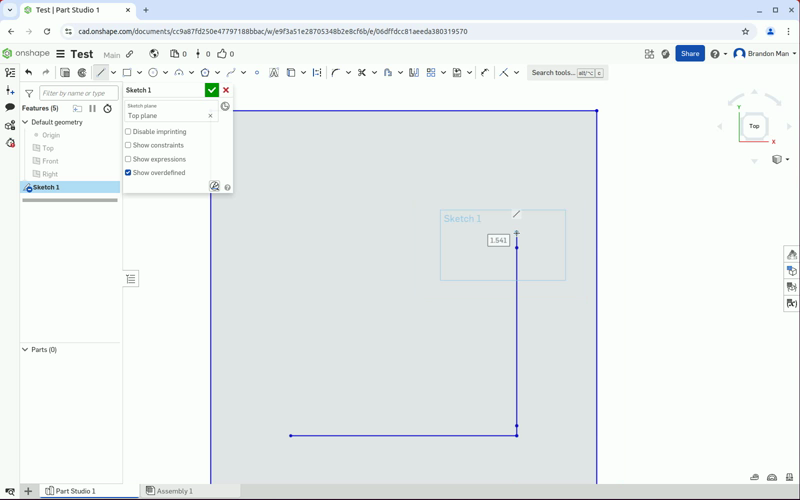
scroll(-6)
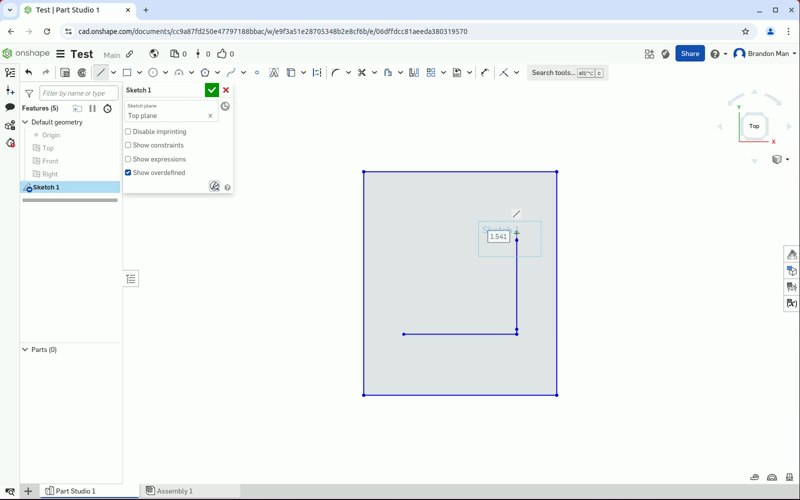
key_up(shift)
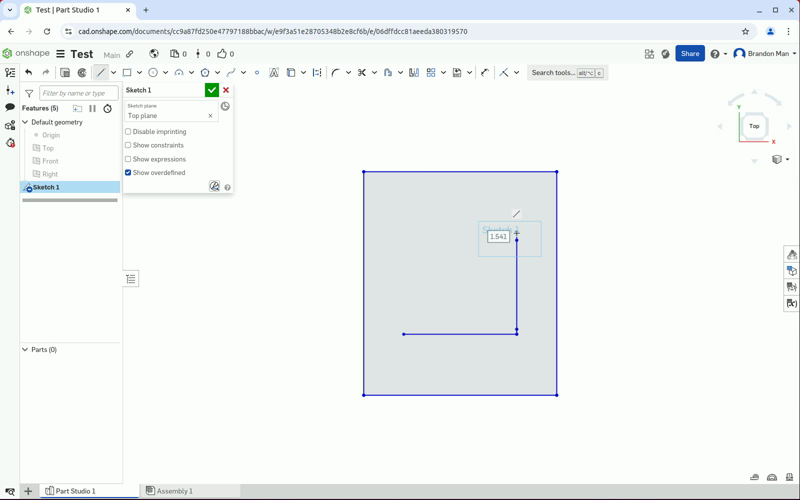
key_down(shift)
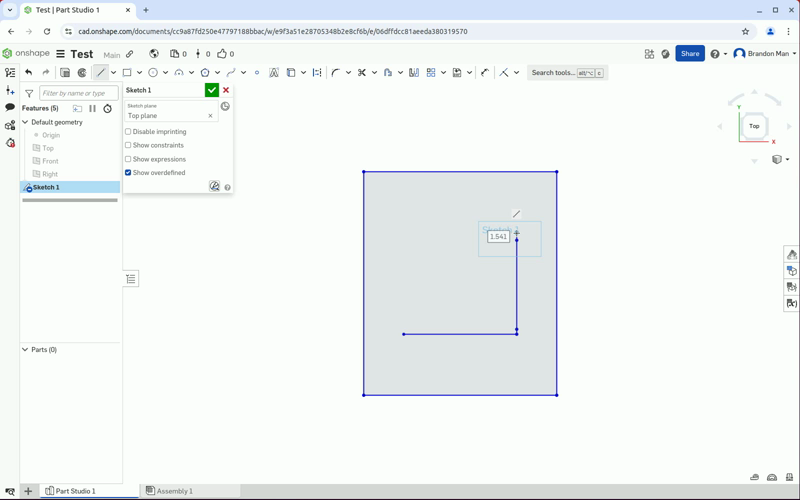
mouse_move(403, 232)
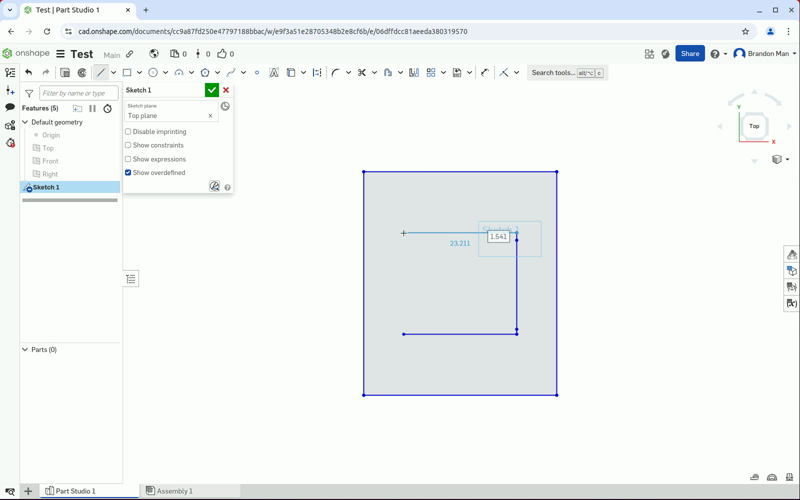
click(403, 232)
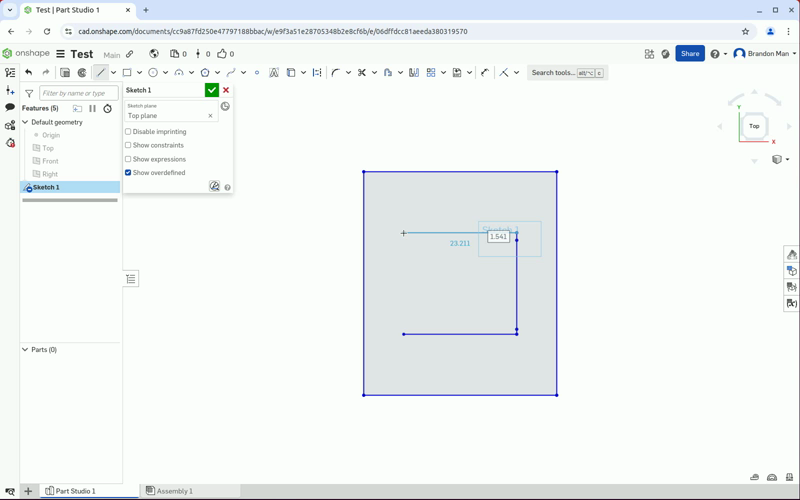
key_up(shift)
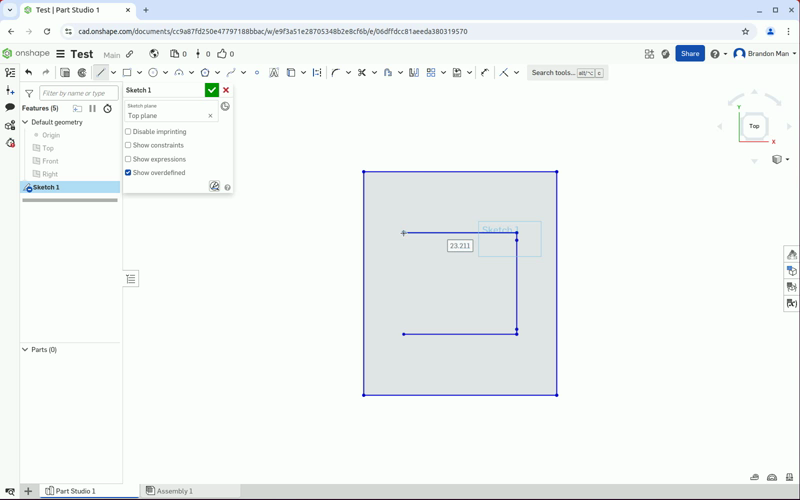
key_down(shift)
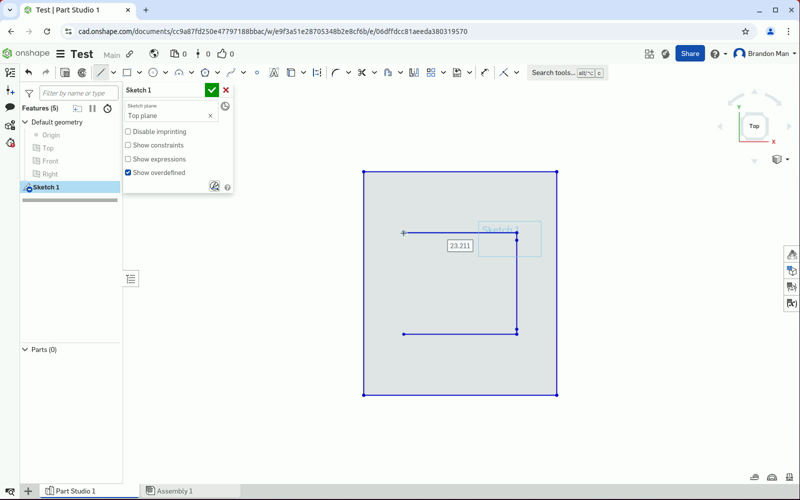
mouse_move(433, 232)
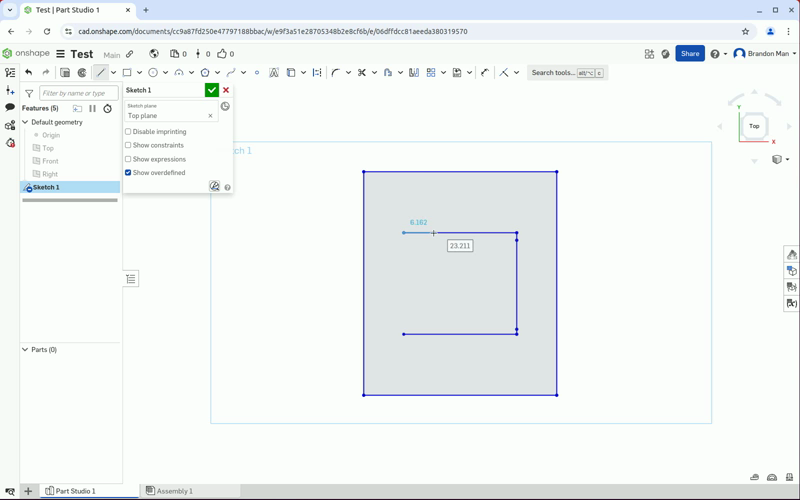
mouse_move(403, 240)
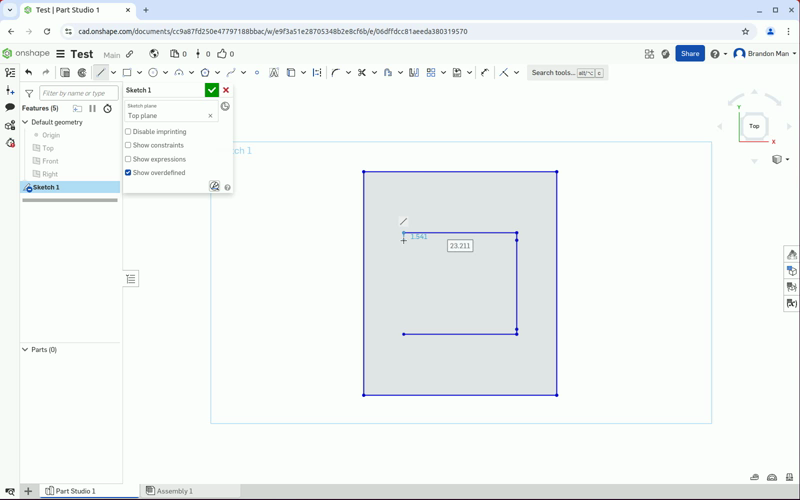
scroll(6)
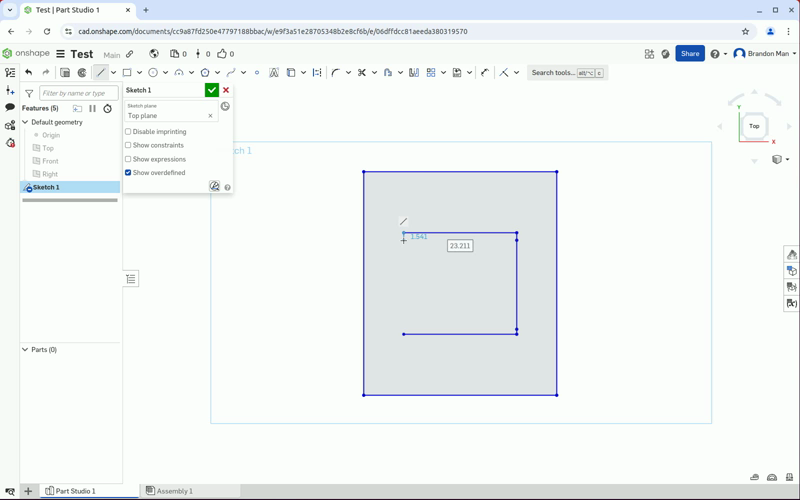
scroll(6)
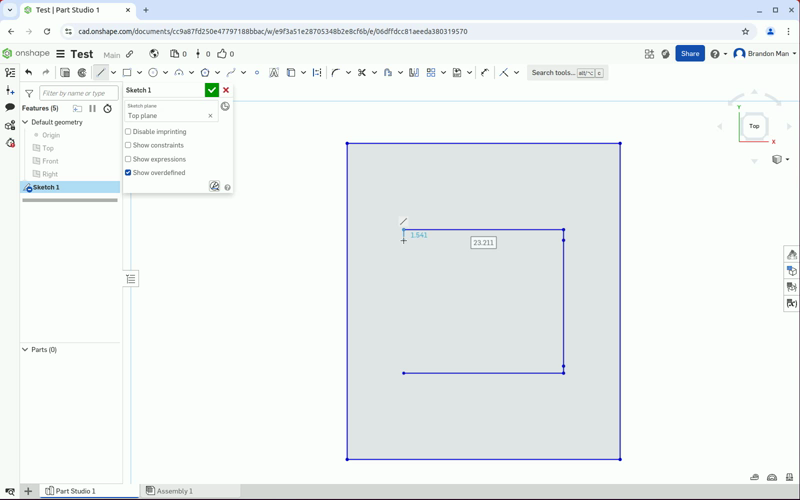
scroll(6)
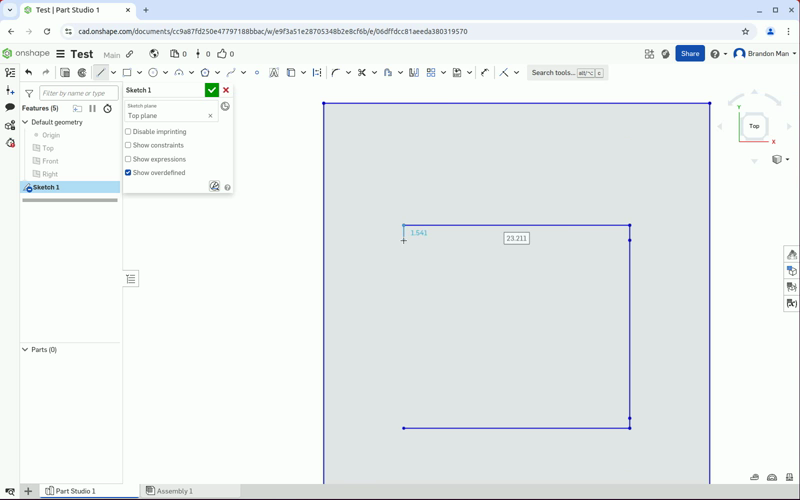
scroll(6)
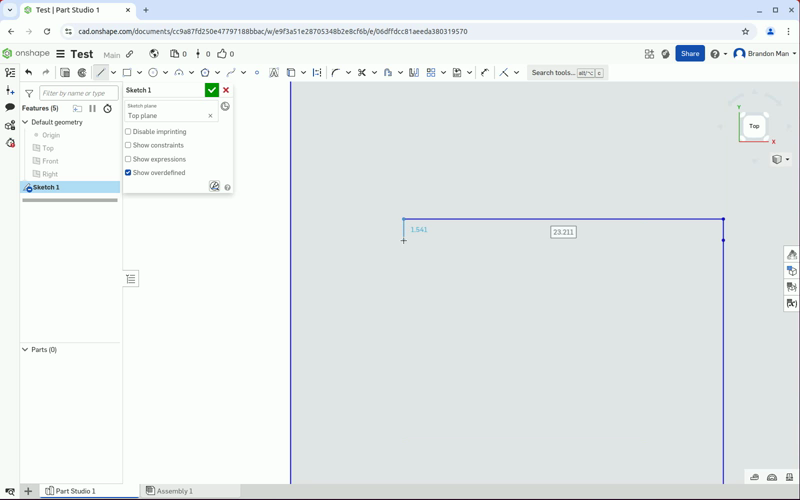
scroll(6)
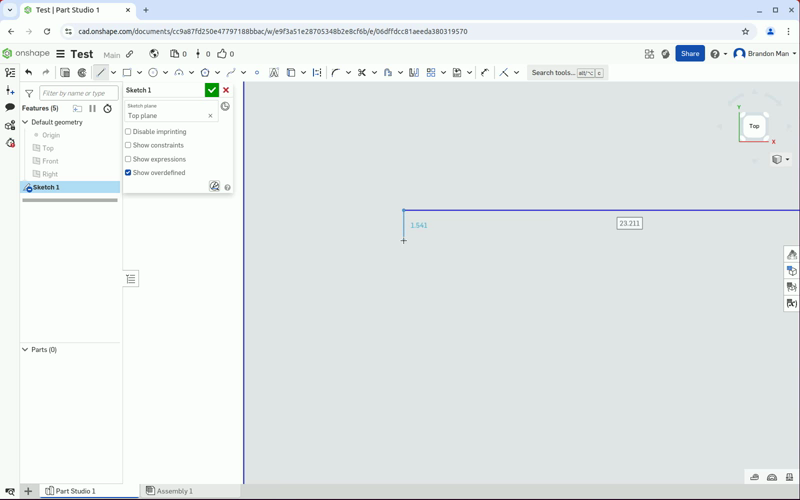
scroll(6)
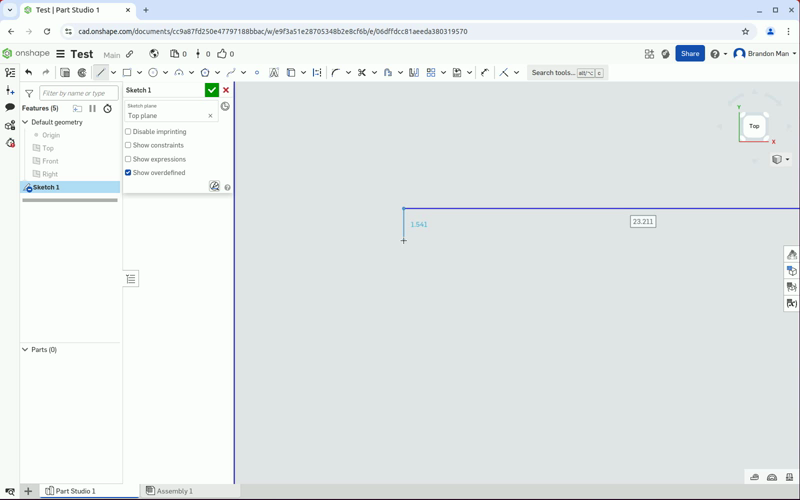
scroll(6)
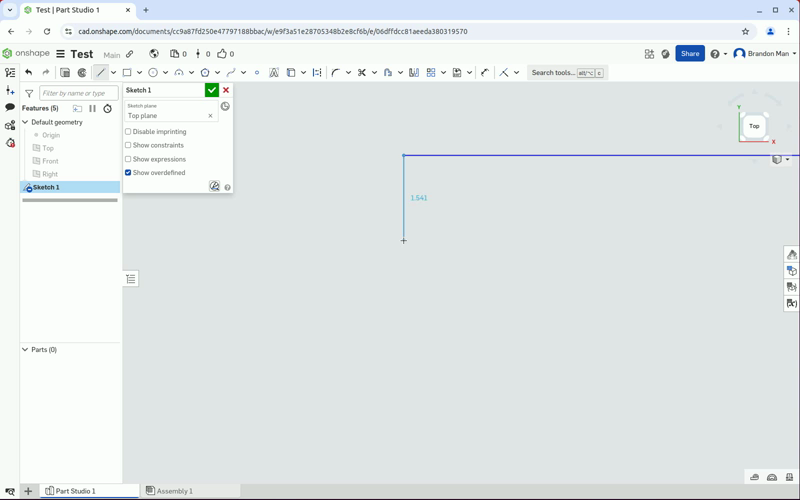
click(403, 240)
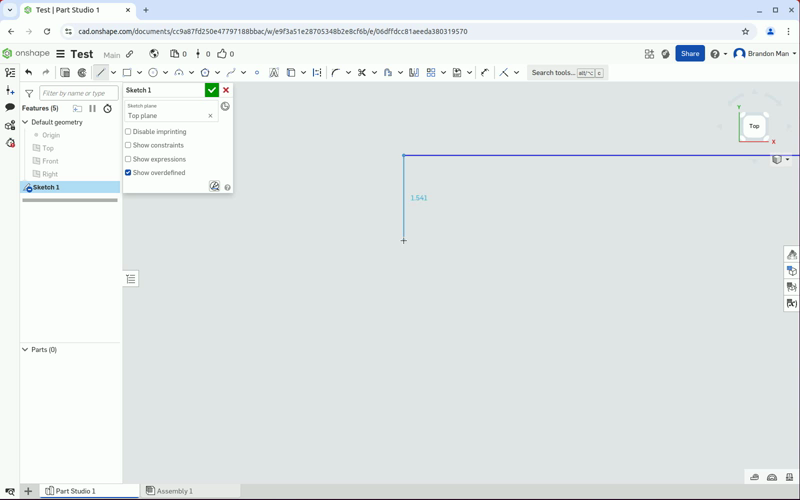
scroll(-6)
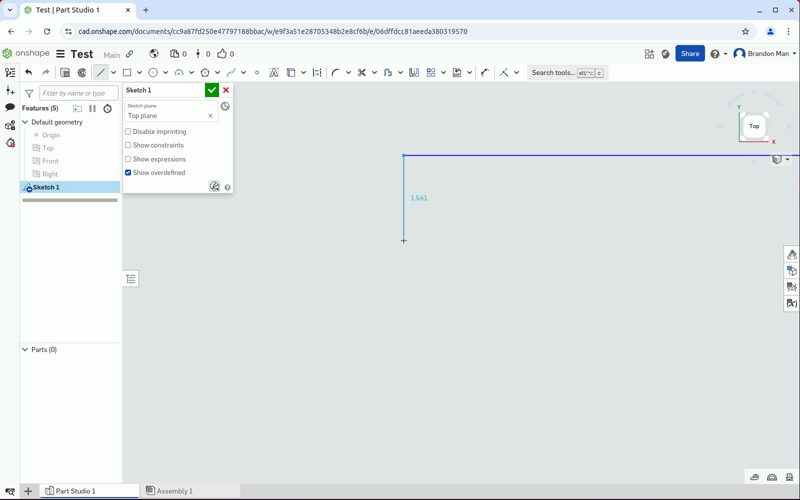
scroll(-6)
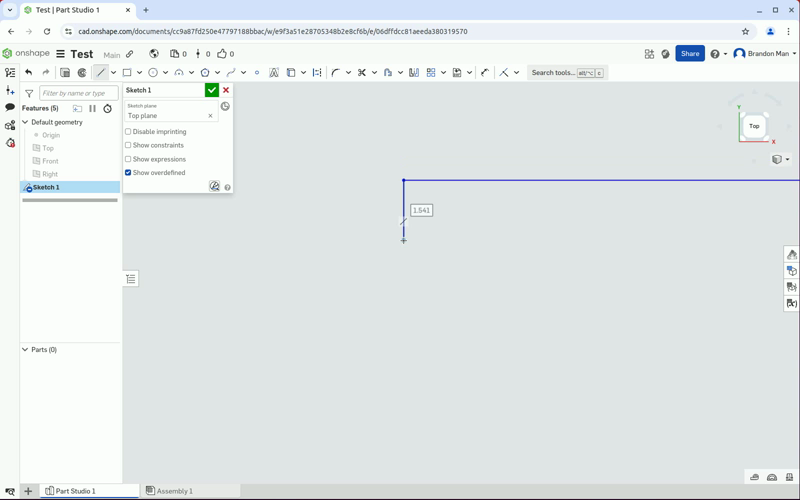
scroll(-6)
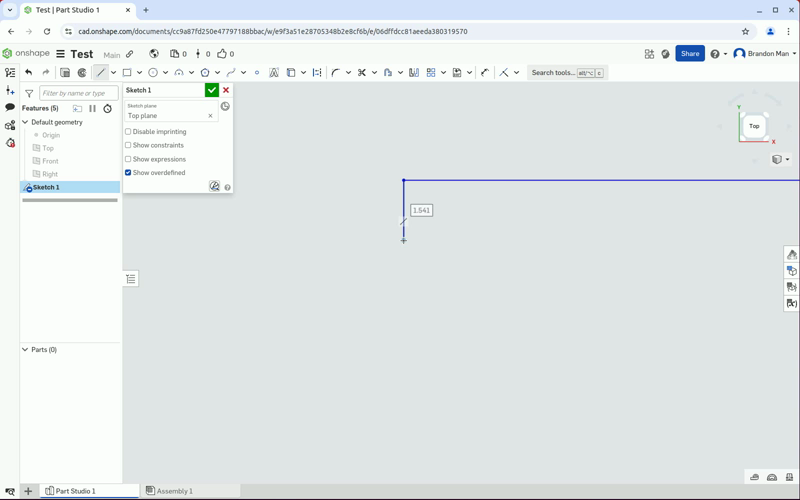
scroll(-6)
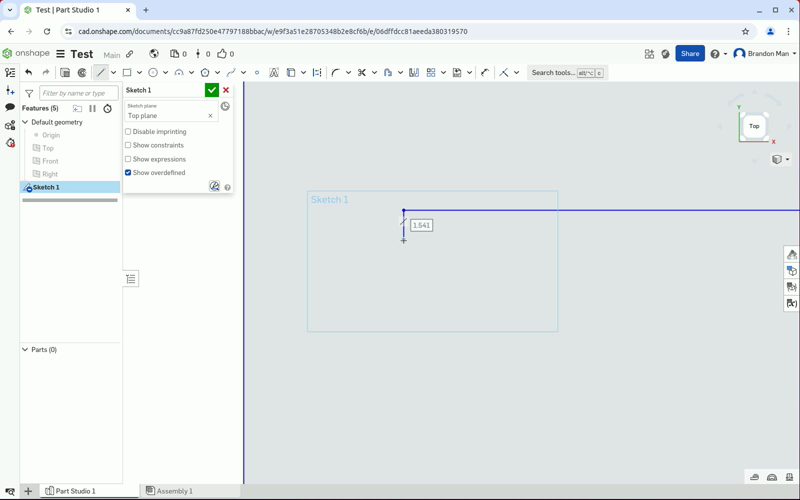
scroll(-6)
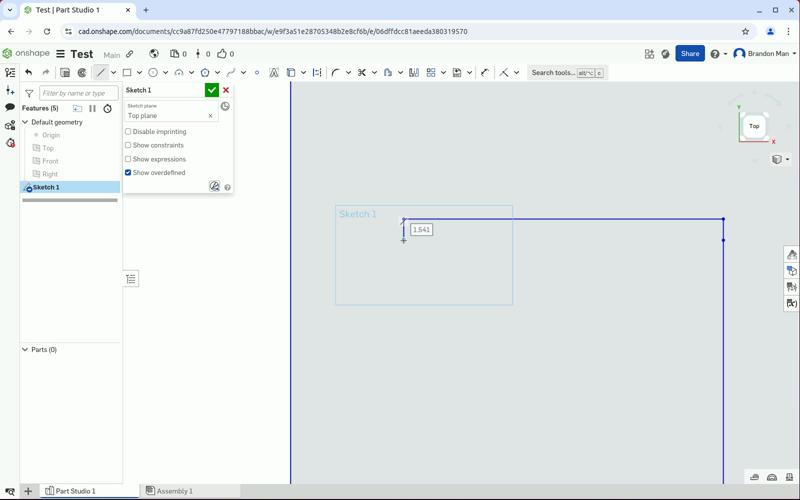
scroll(-6)
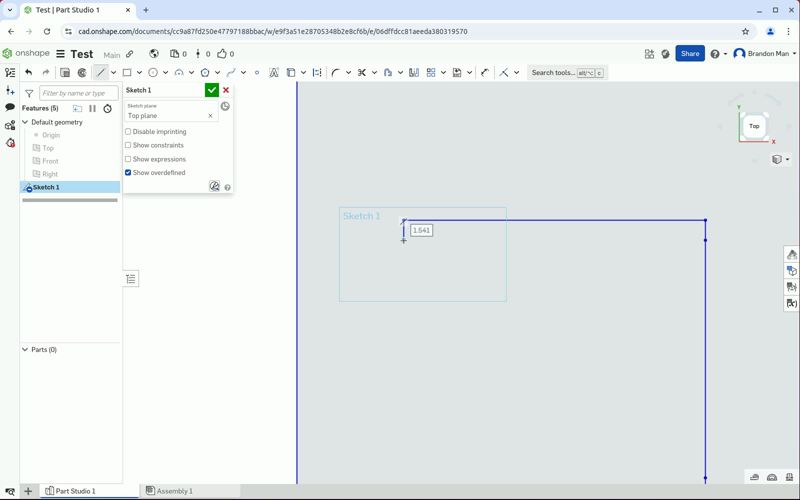
scroll(-6)
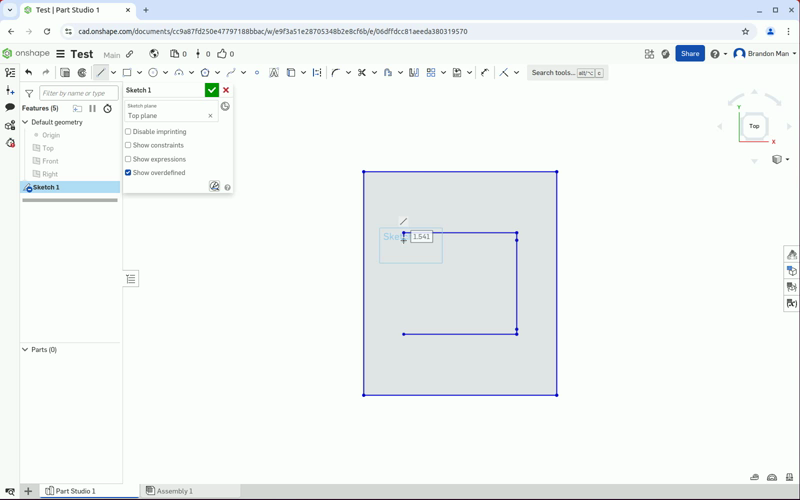
key_up(shift)
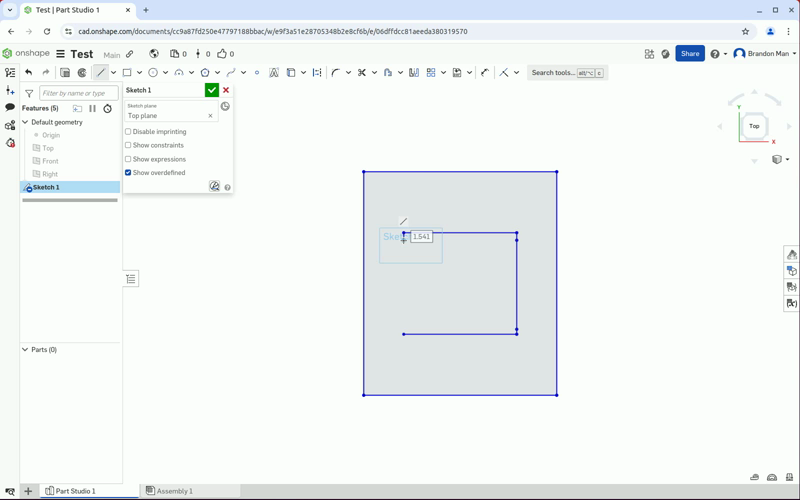
key_down(shift)
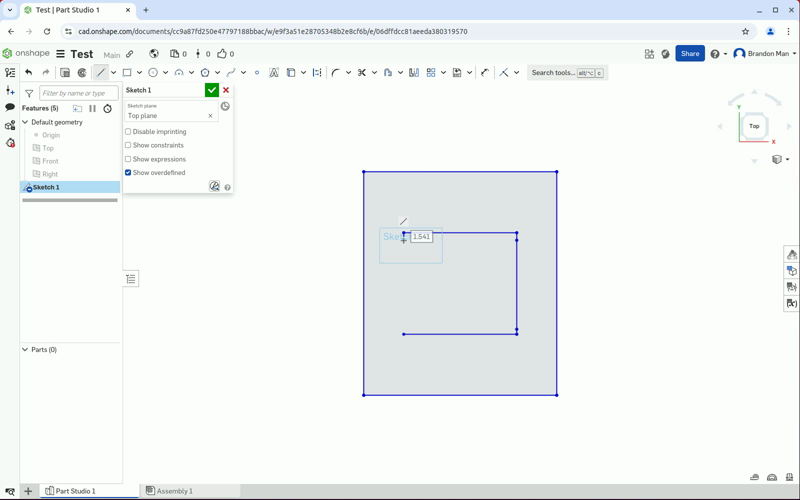
mouse_move(403, 329)
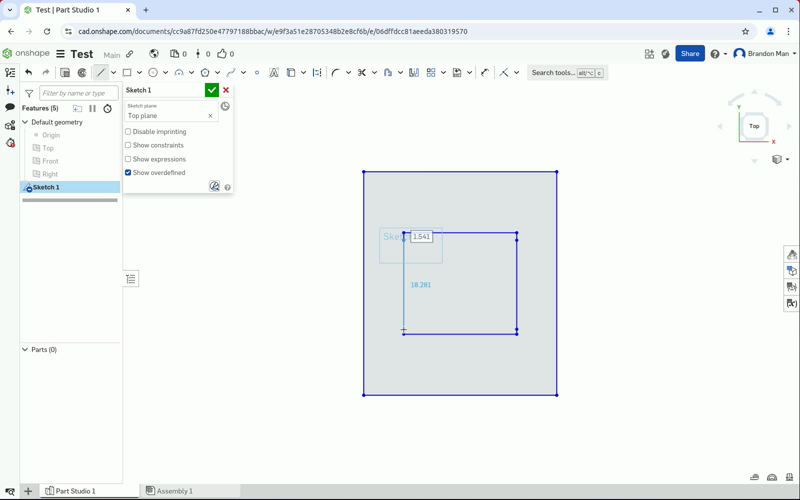
click(403, 329)
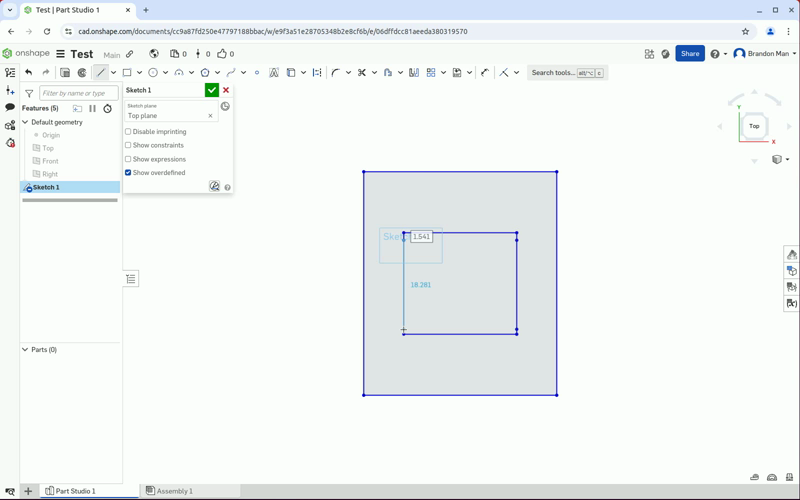
key_up(shift)
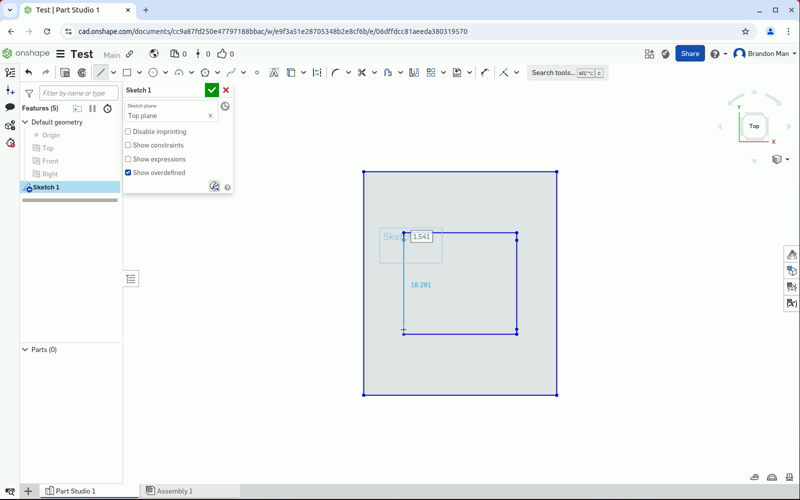
mouse_move(433, 329)
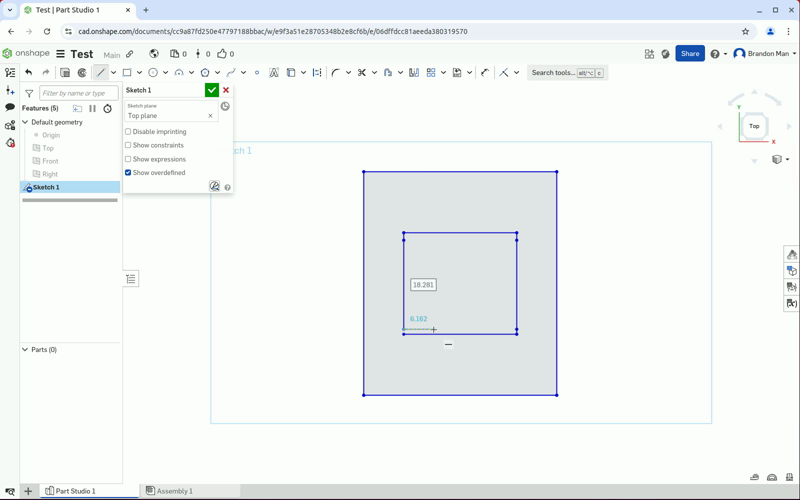
key_down(shift)
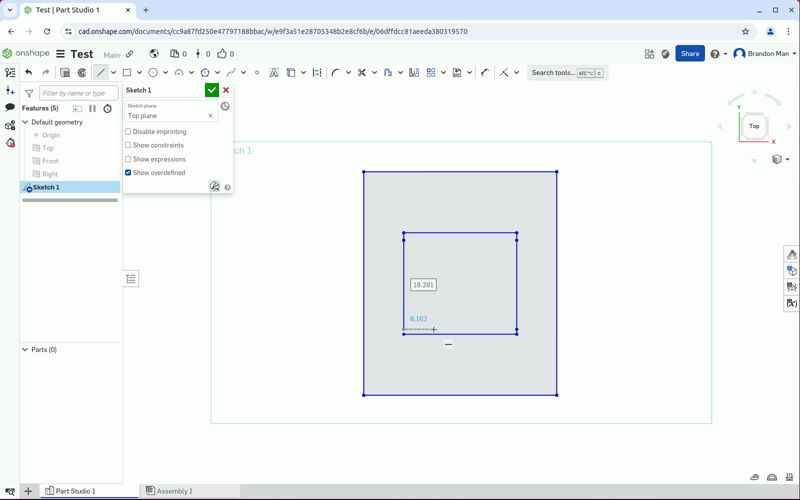
mouse_move(403, 334)
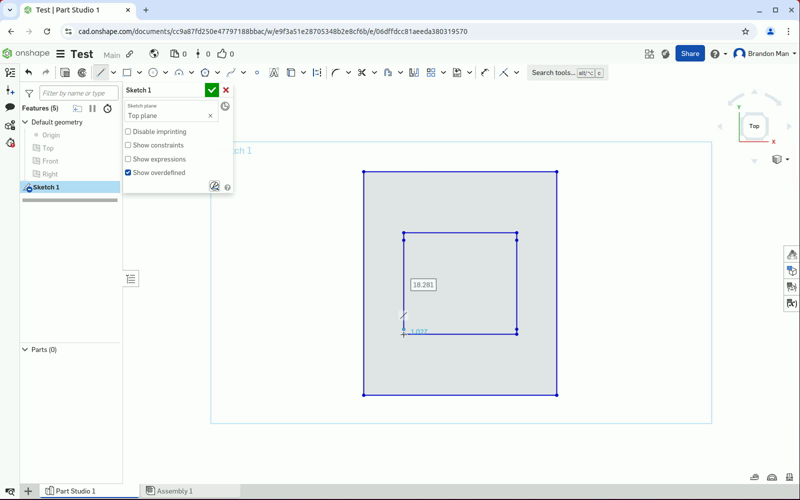
scroll(6)
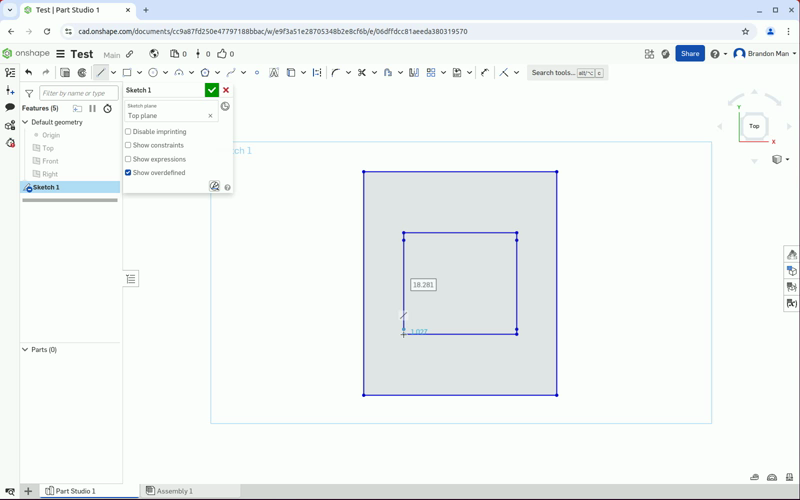
scroll(6)
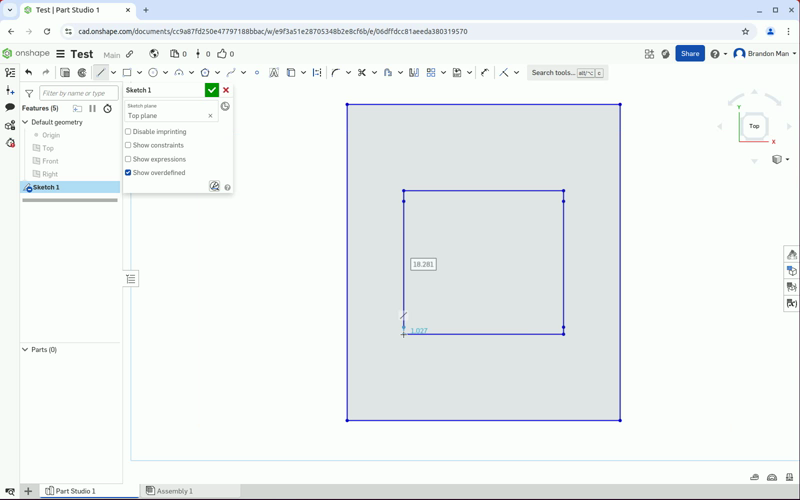
scroll(6)
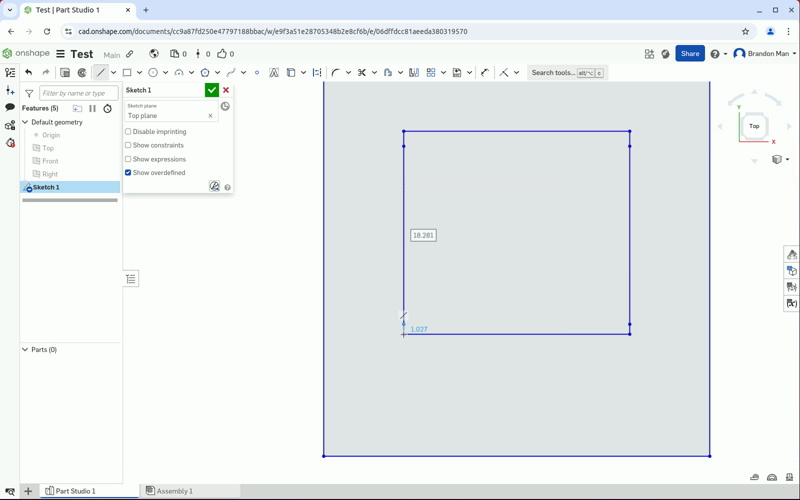
scroll(6)
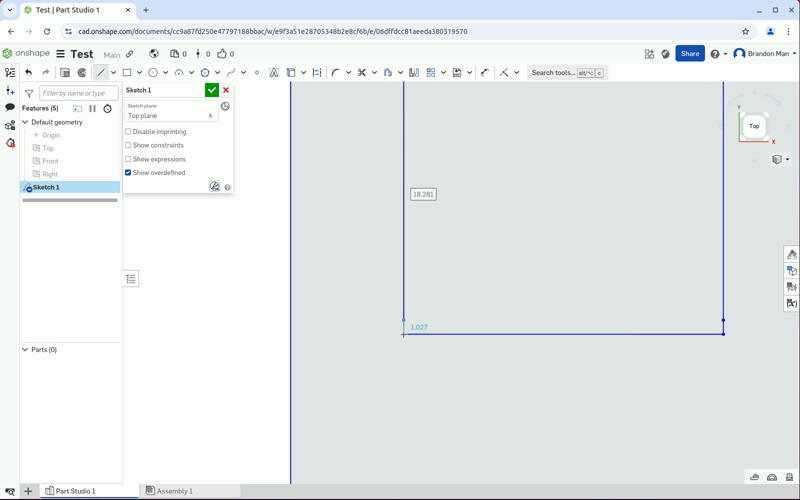
scroll(6)
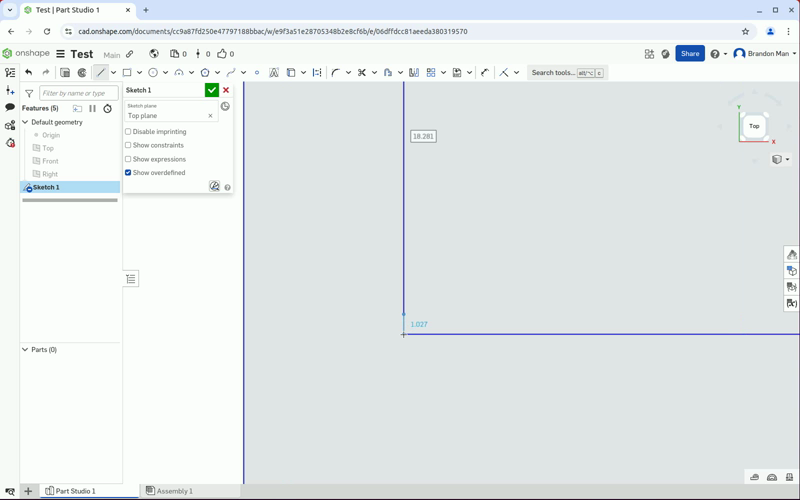
scroll(6)
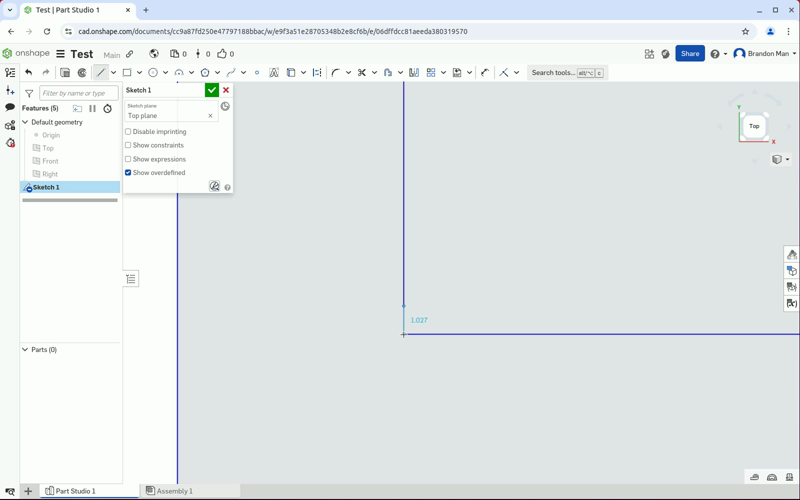
scroll(6)
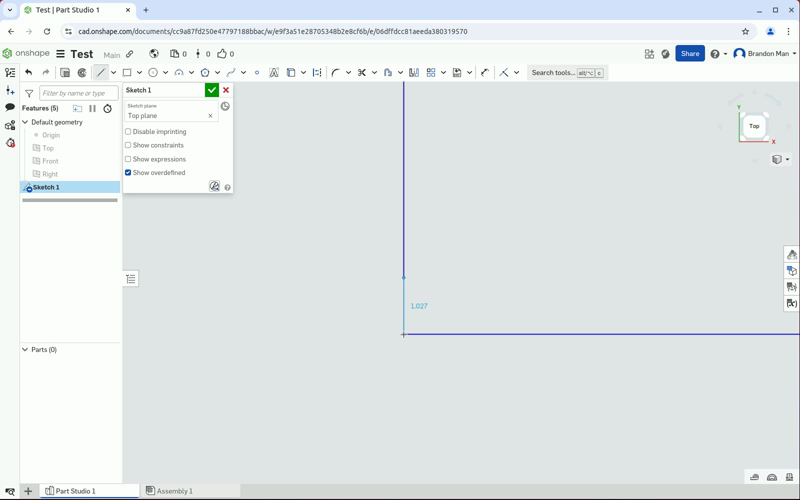
key_up(shift)
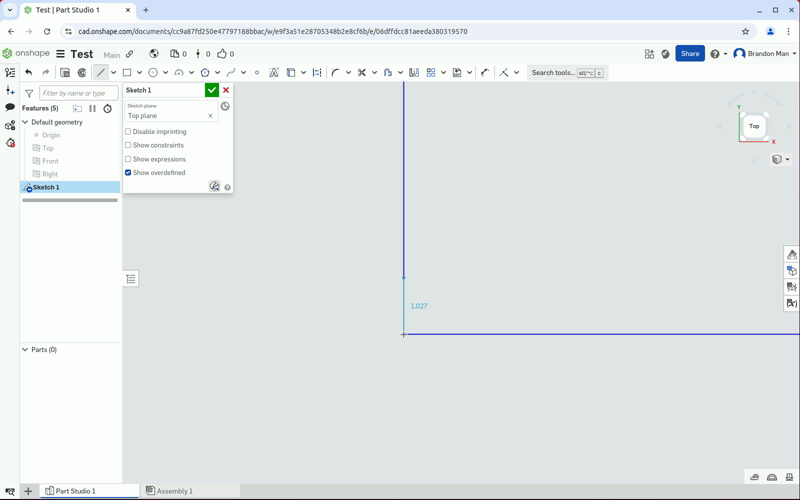
click(403, 334)
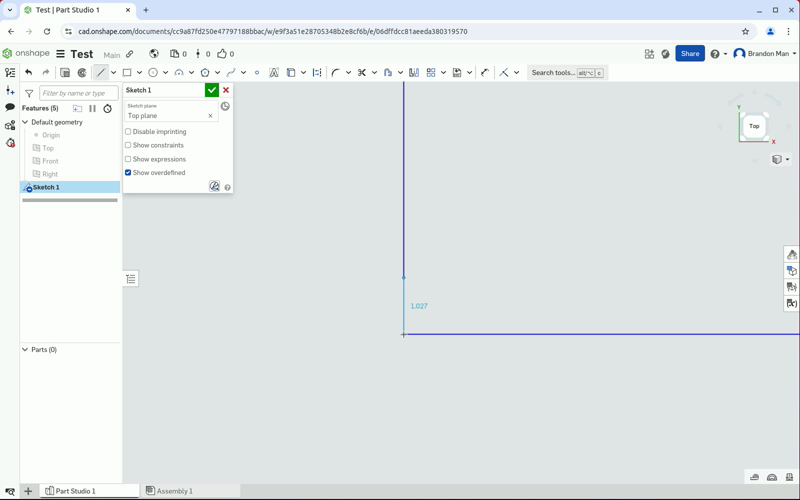
scroll(-6)
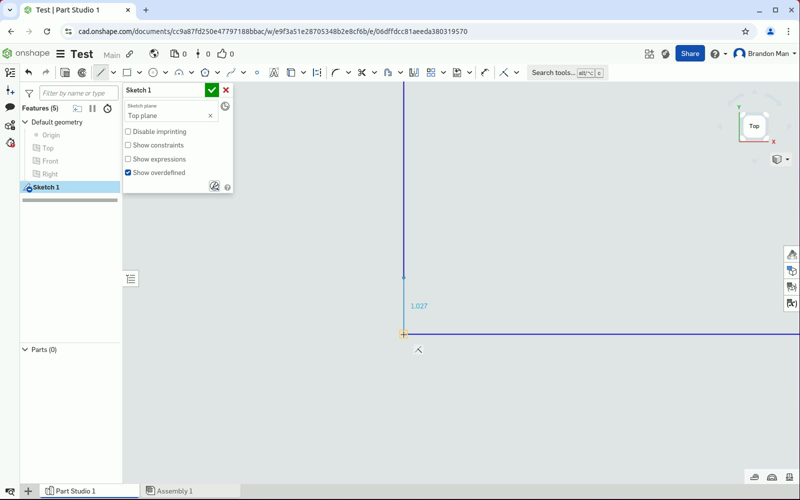
scroll(-6)
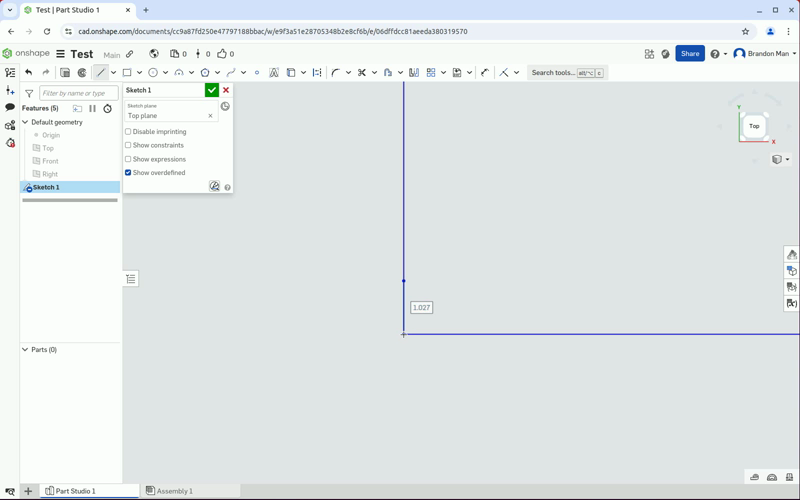
scroll(-6)
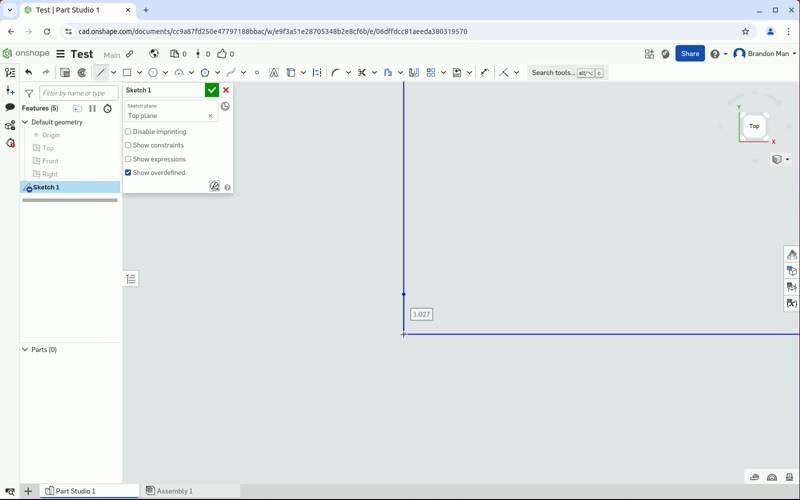
scroll(-6)
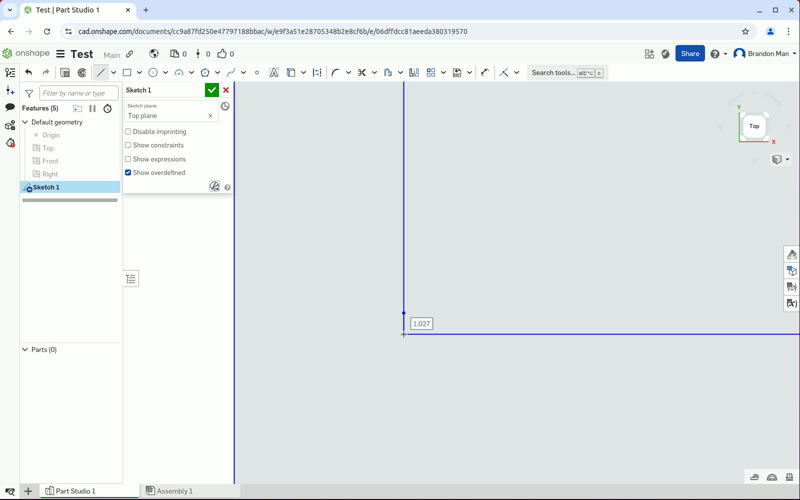
scroll(-6)
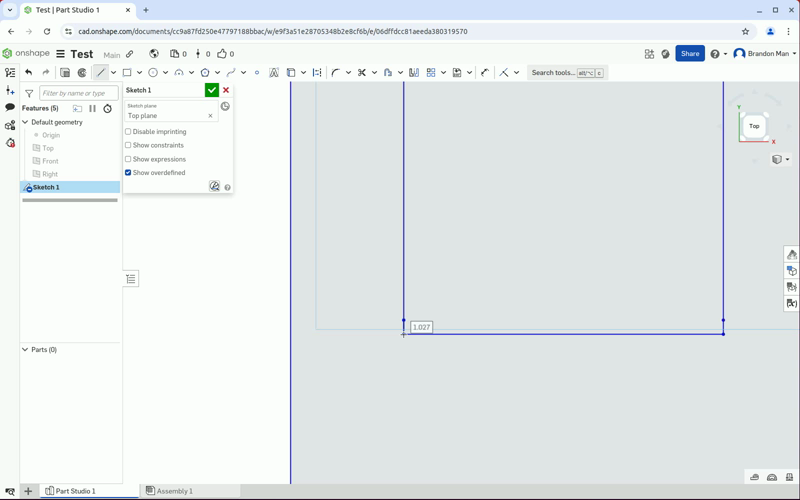
scroll(-6)
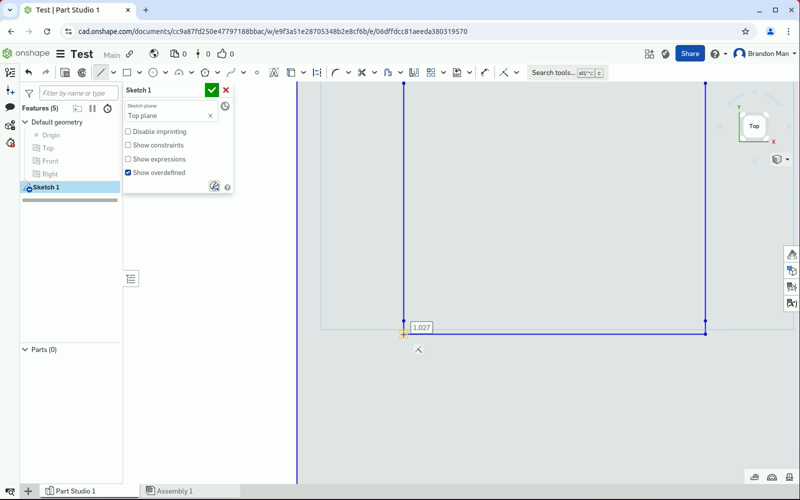
scroll(-6)
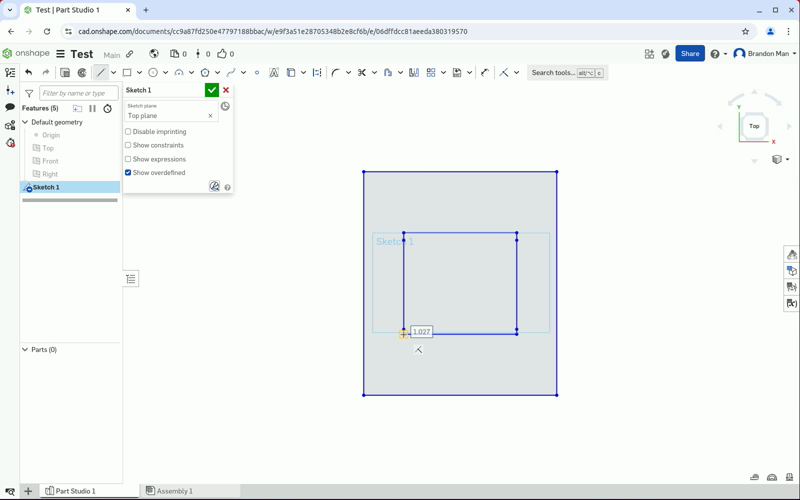
key(esc)
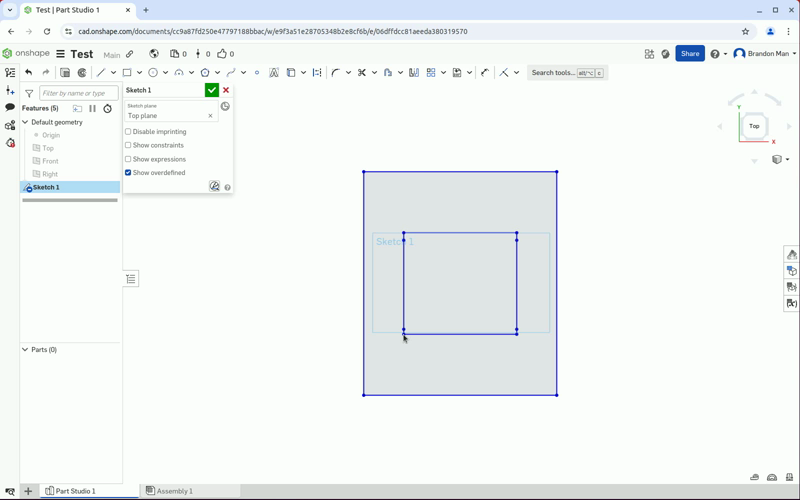
mouse_move(517, 203)
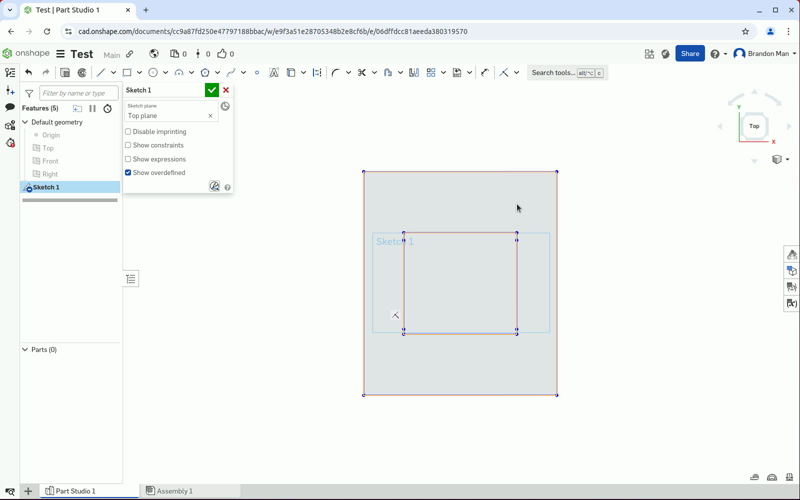
click(517, 203)
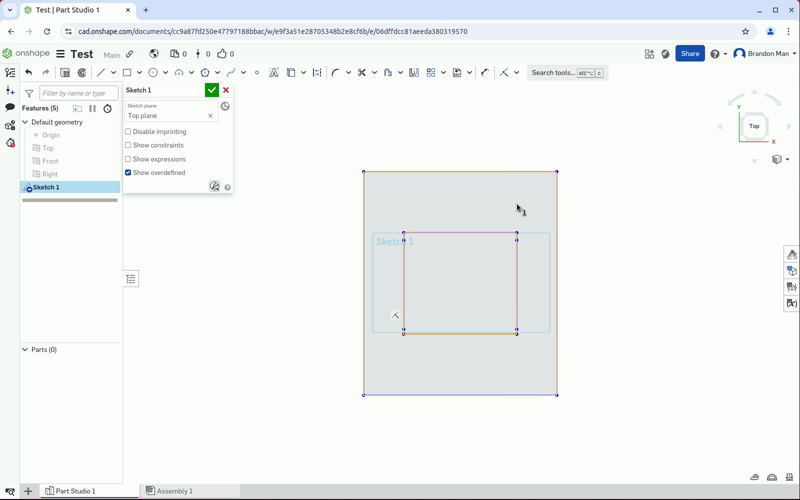
mouse_move(73, 352)
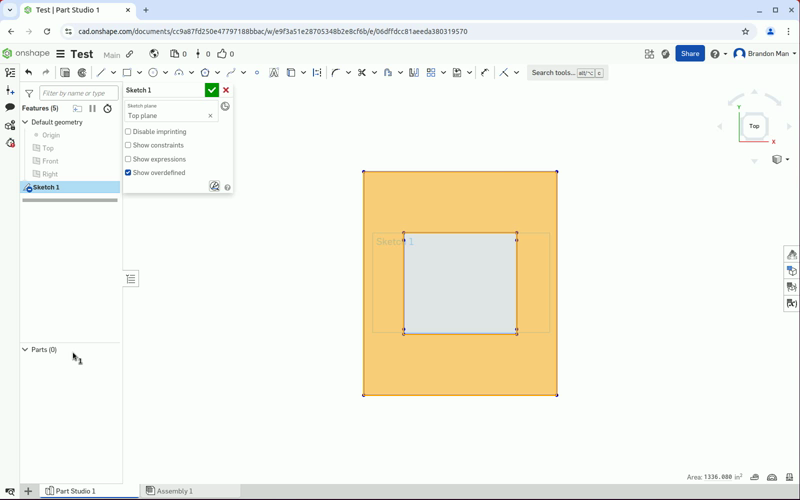
key(shift+y)
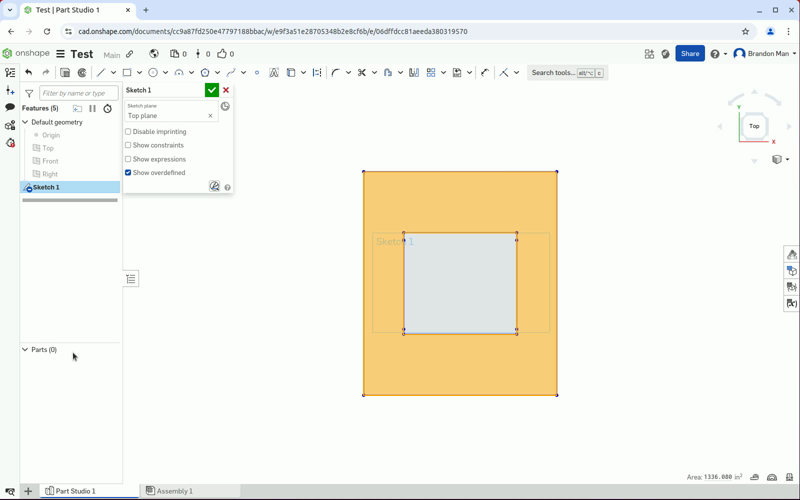
key(shift+e)
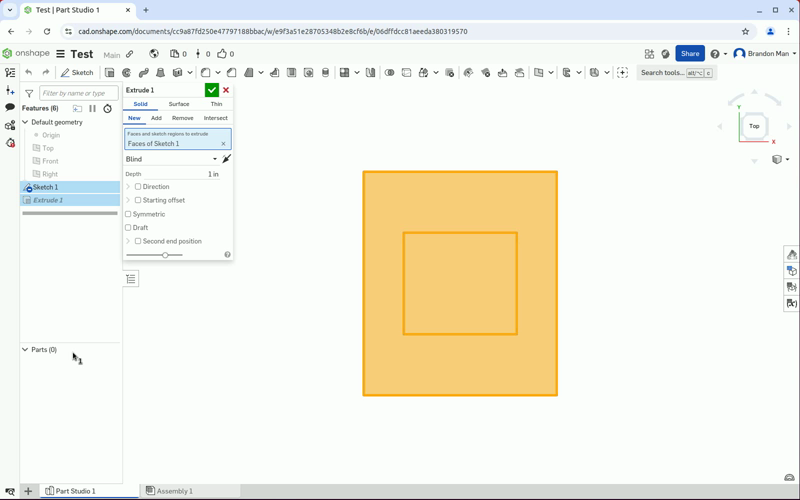
mouse_move(143, 106)
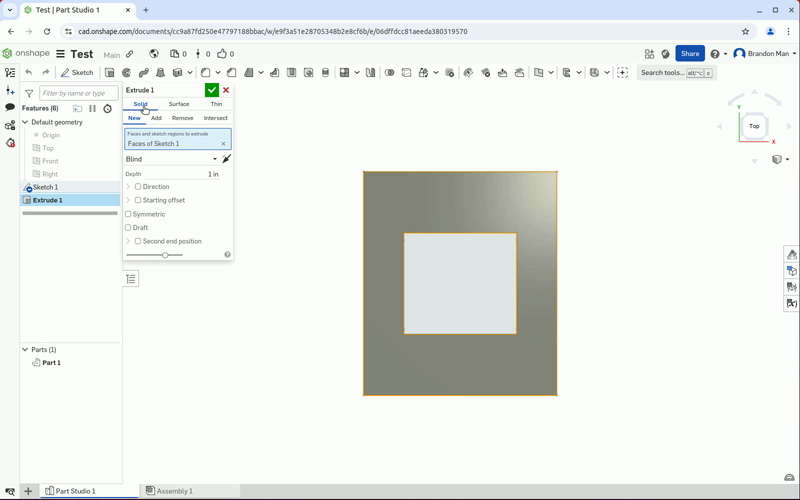
click(143, 106)
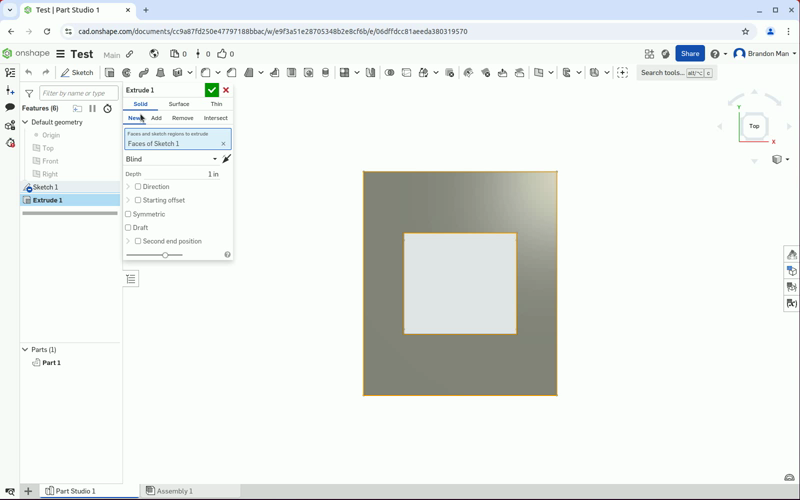
mouse_move(137, 120)
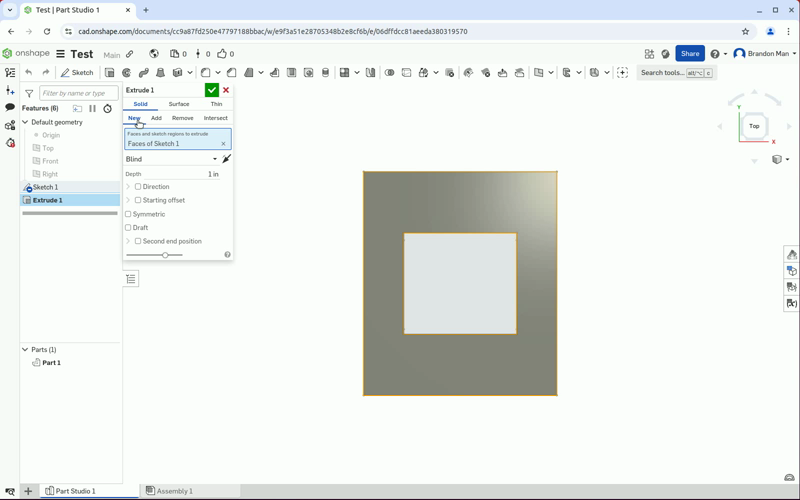
click(137, 120)
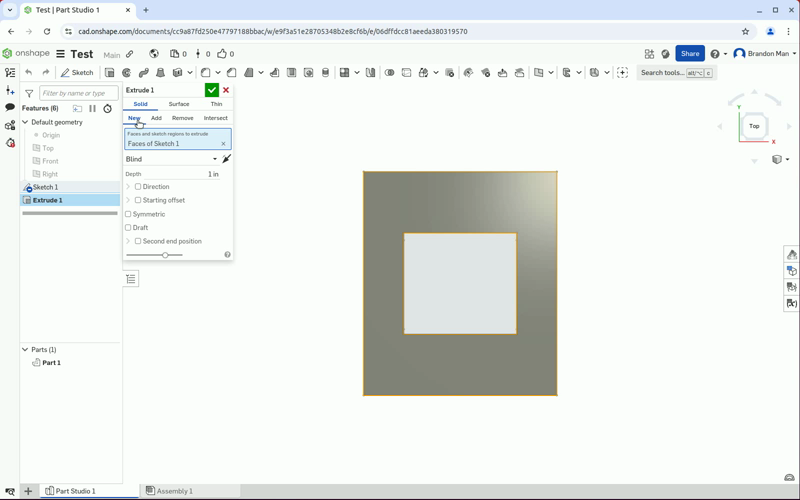
key(tab, 4)
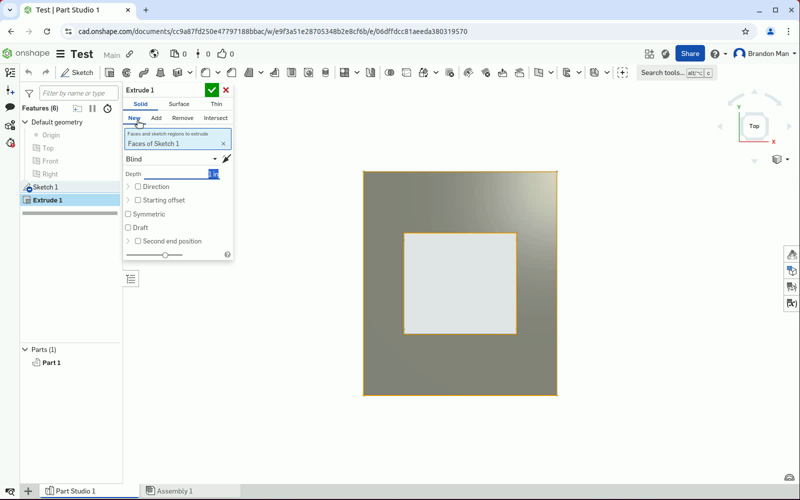
text(0.963)
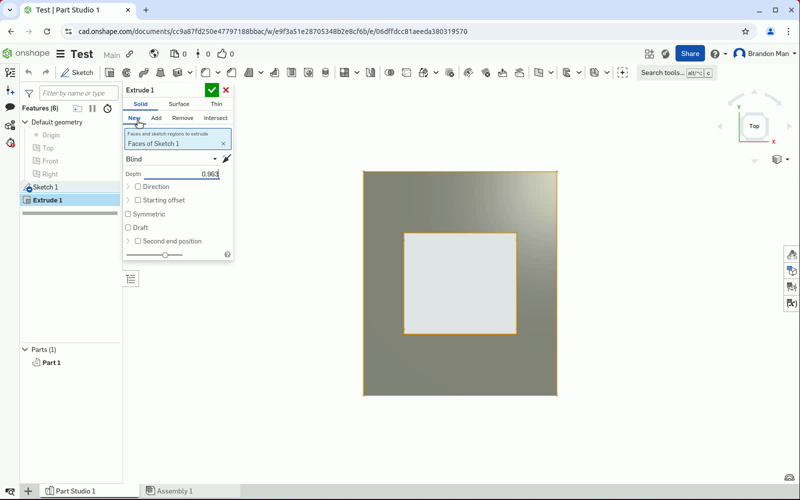
key(enter)
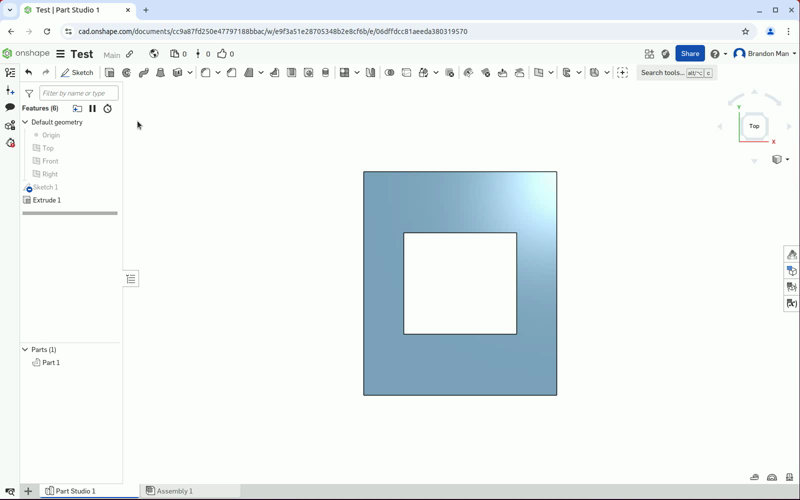
key(shift+h)
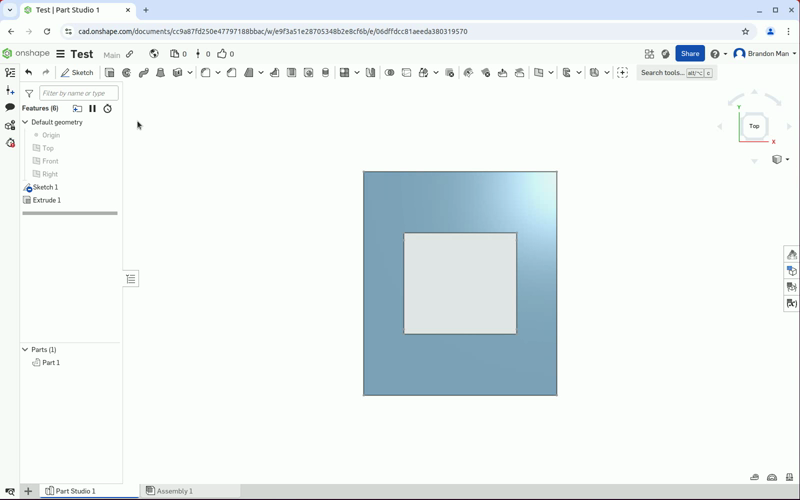
key(shift+h)
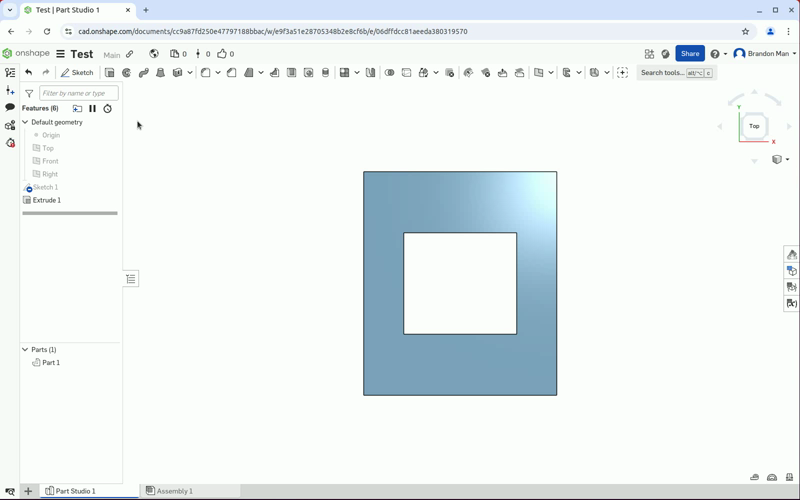
mouse_move(73, 189)
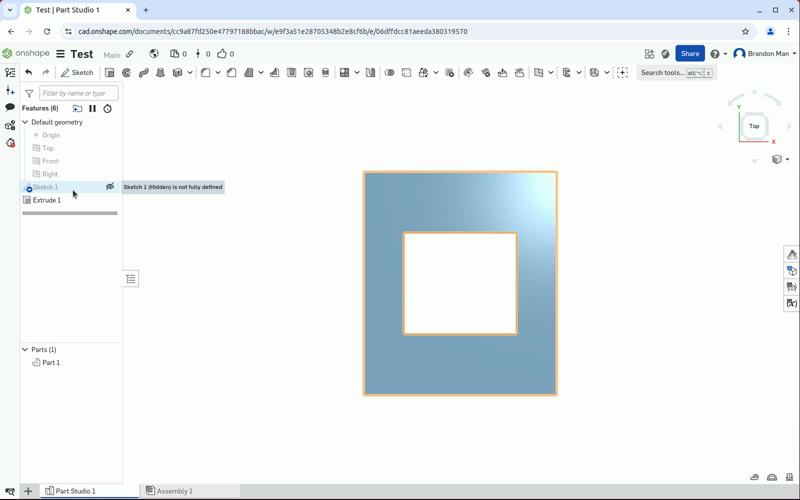
click(73, 189)
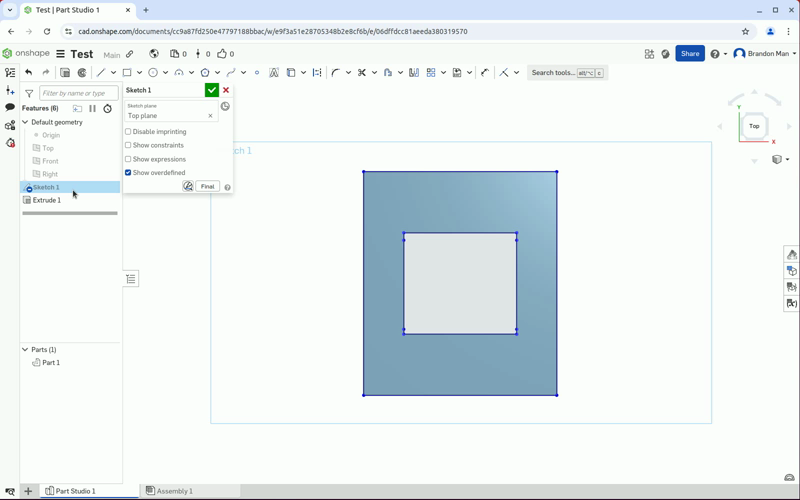
mouse_move(229, 92)
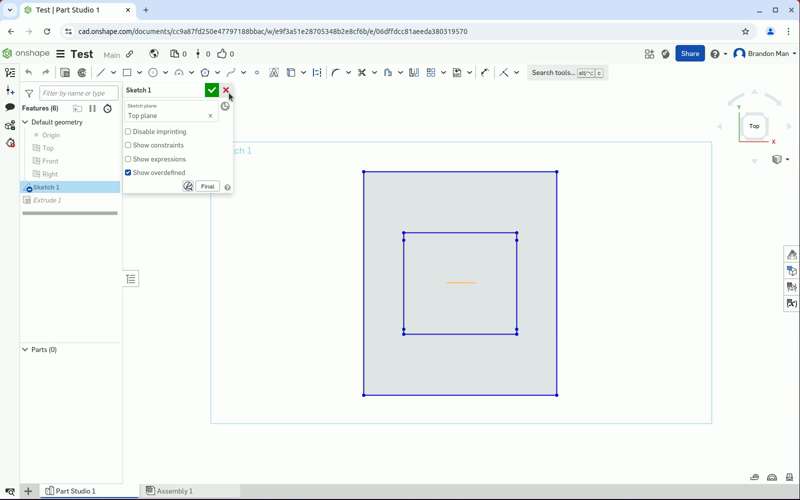
click(229, 92)
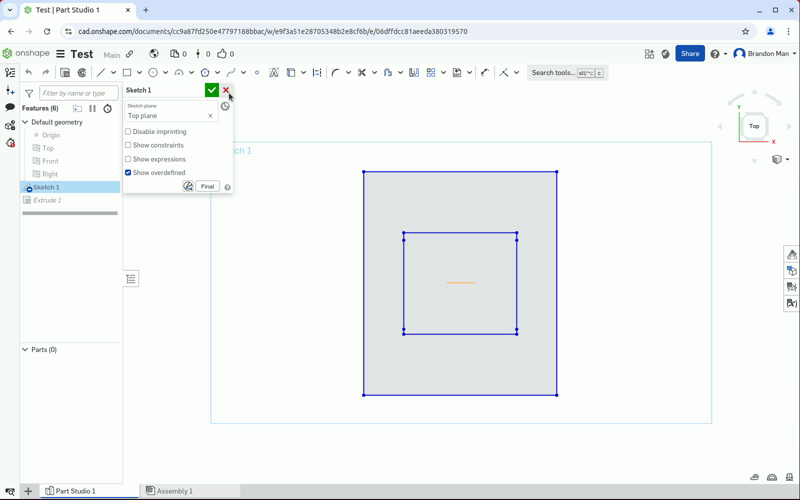
key(shift+s)
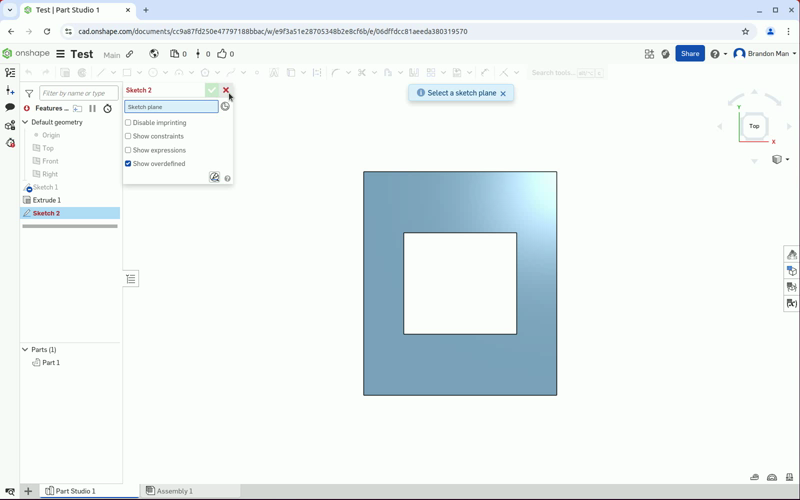
mouse_move(73, 150)
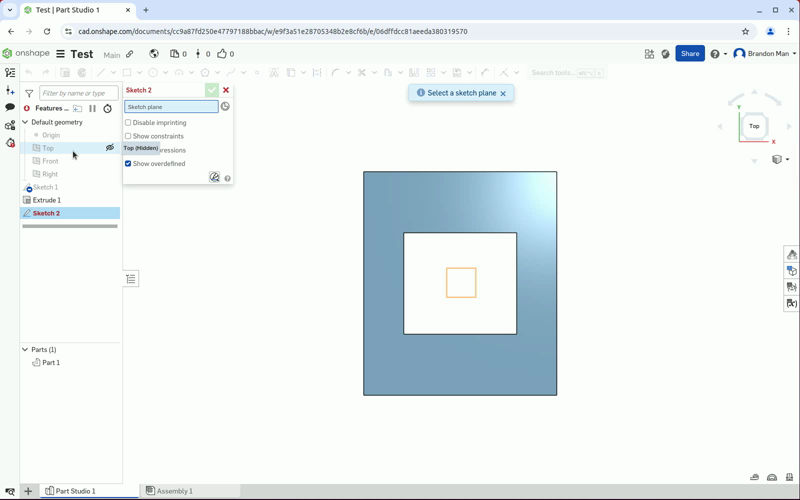
click(73, 150)
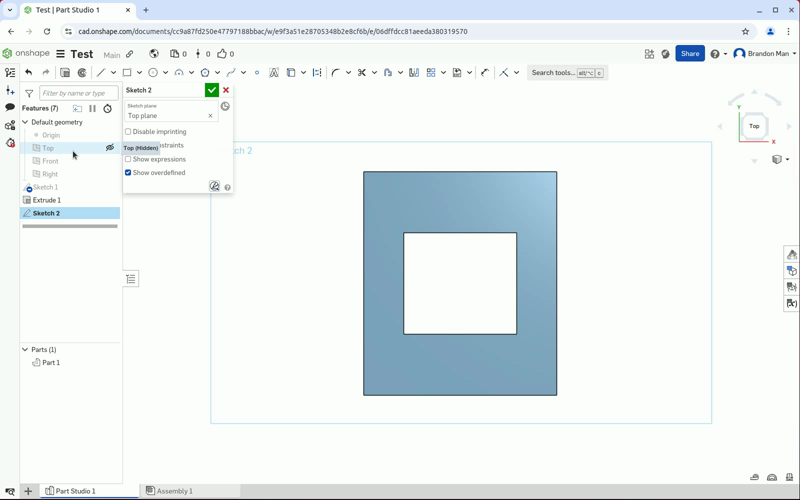
mouse_move(73, 352)
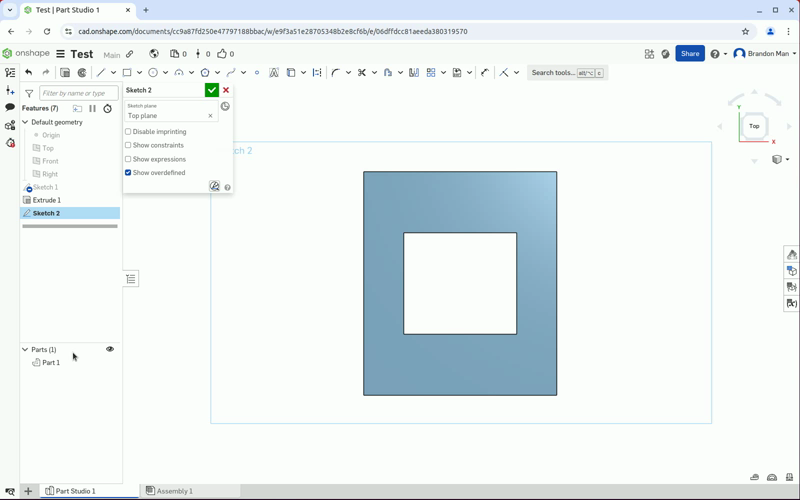
key(y)
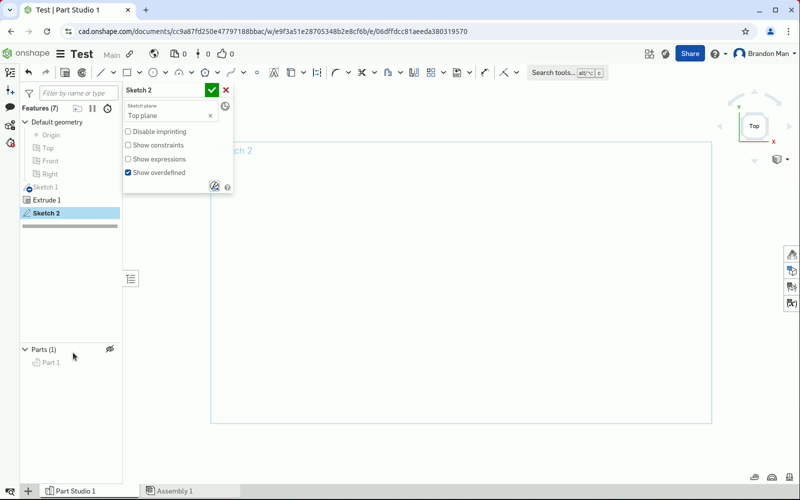
key(l)
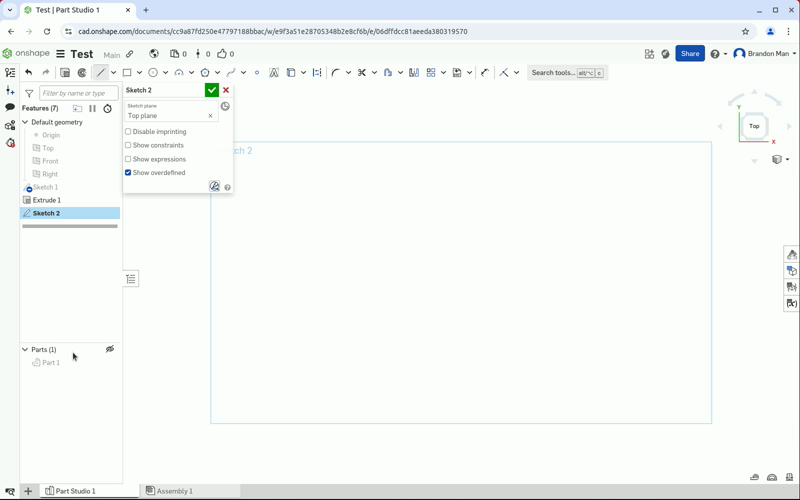
key_down(shift)
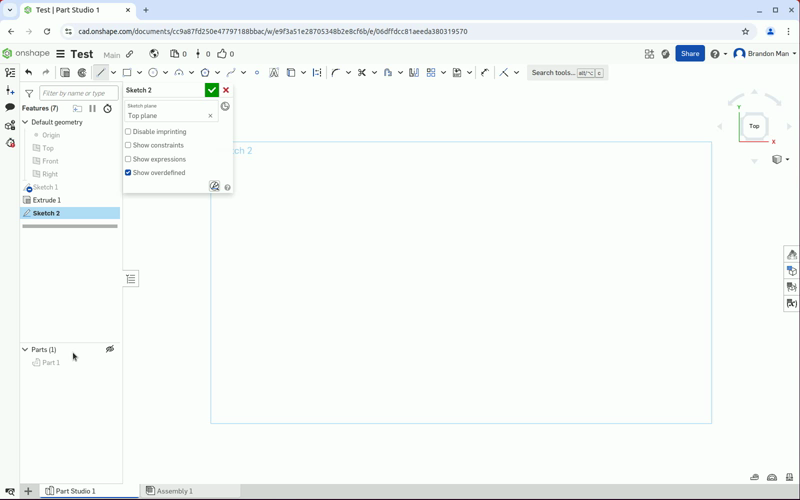
mouse_move(403, 327)
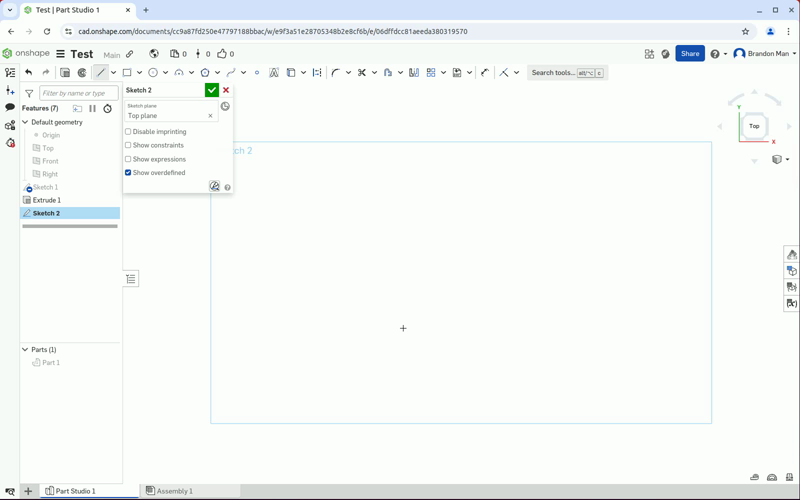
click(403, 327)
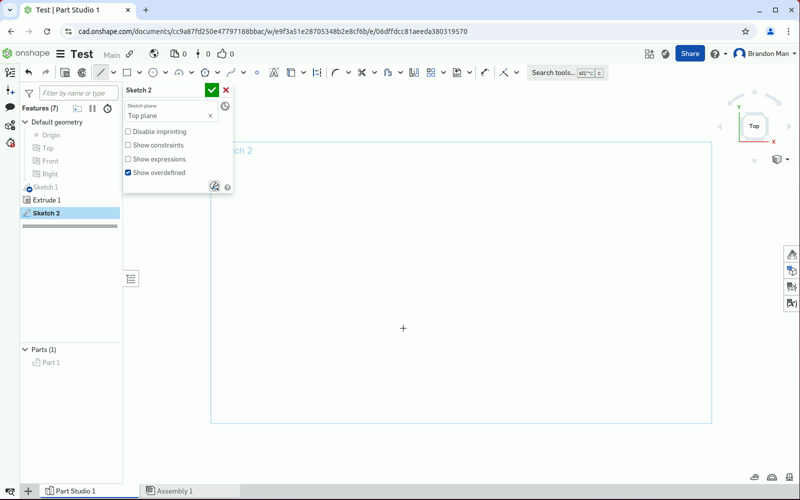
key_up(shift)
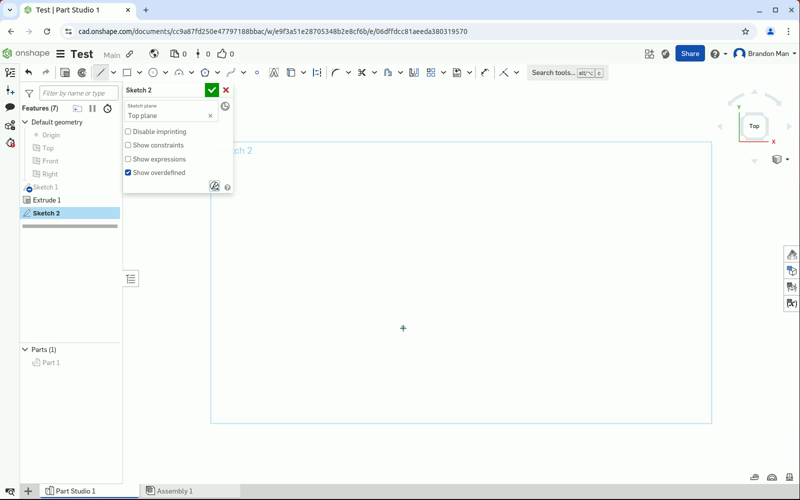
key_down(shift)
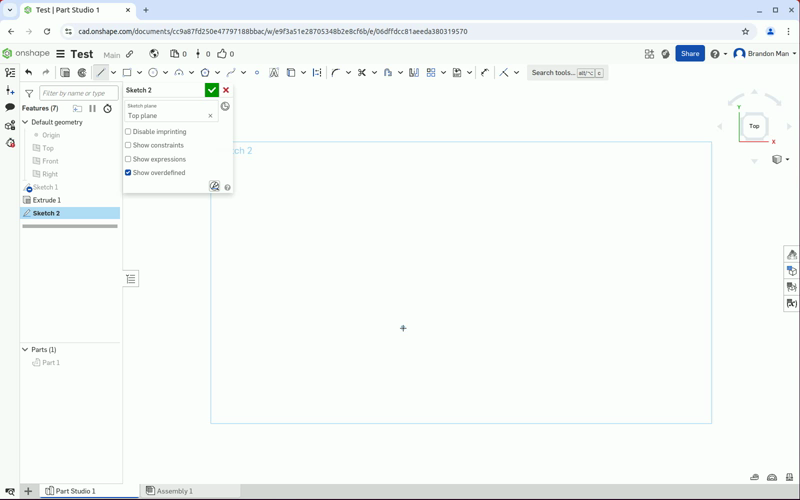
mouse_move(433, 327)
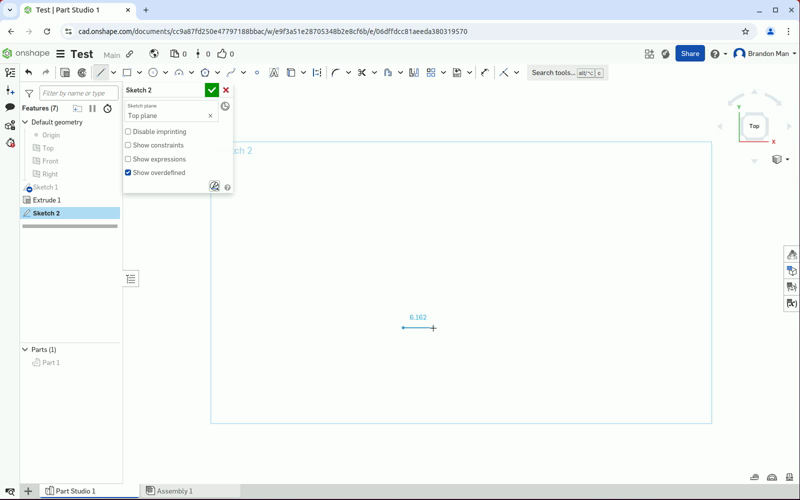
mouse_move(407, 327)
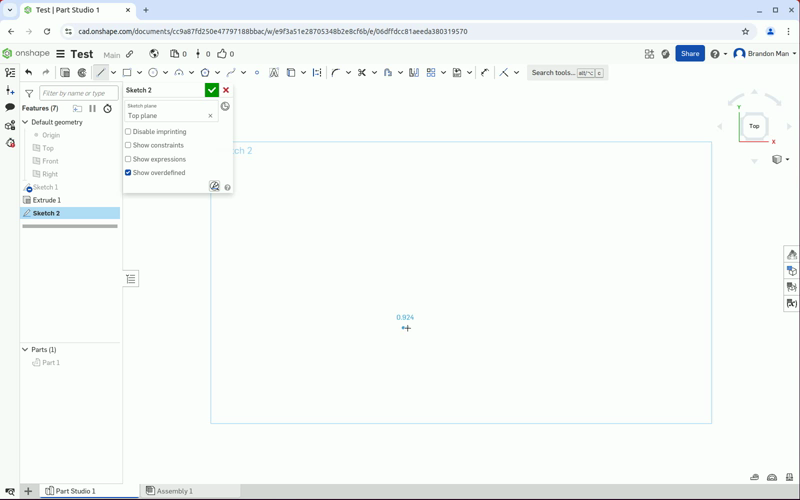
scroll(6)
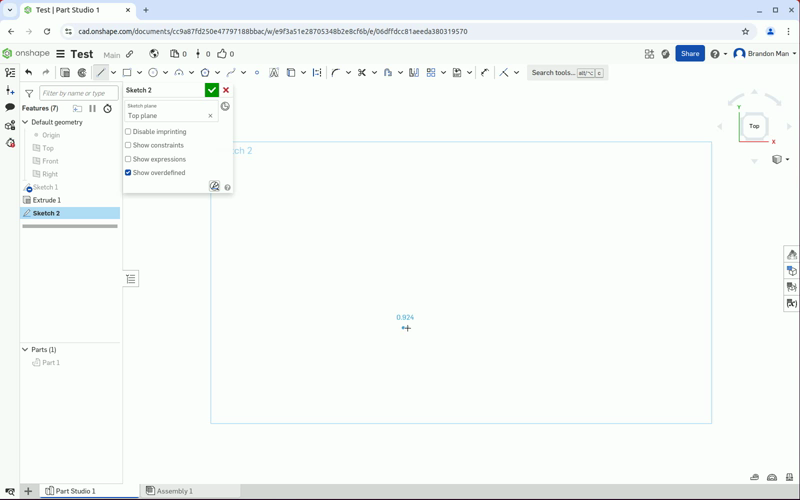
scroll(6)
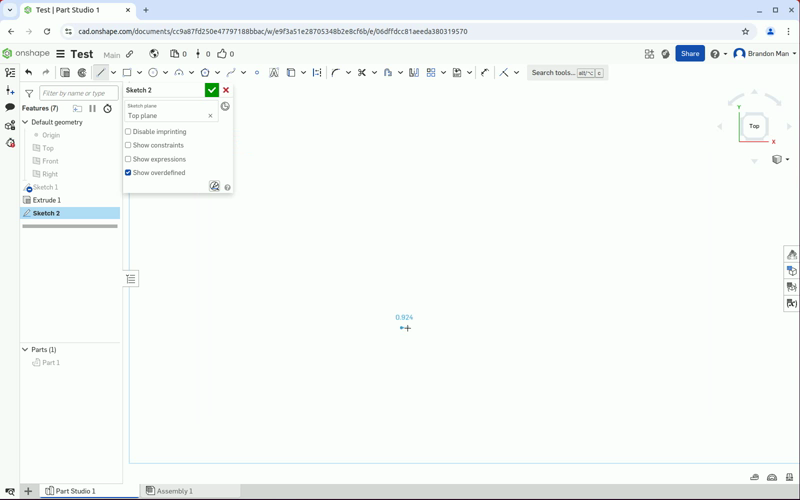
scroll(6)
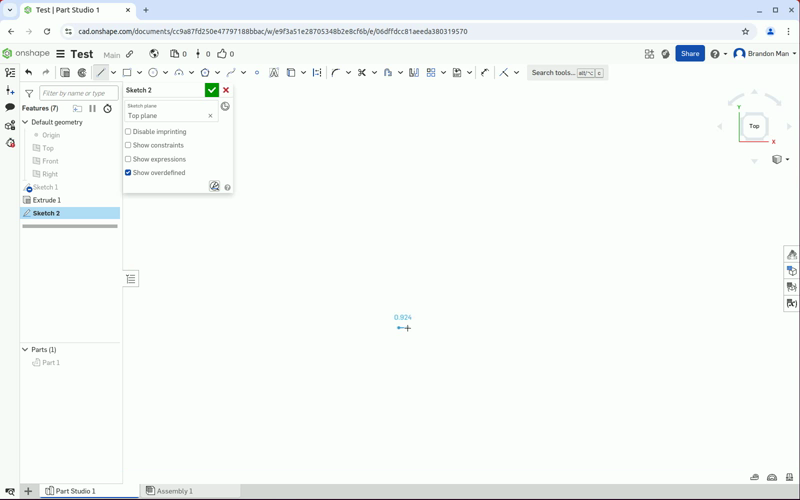
scroll(6)
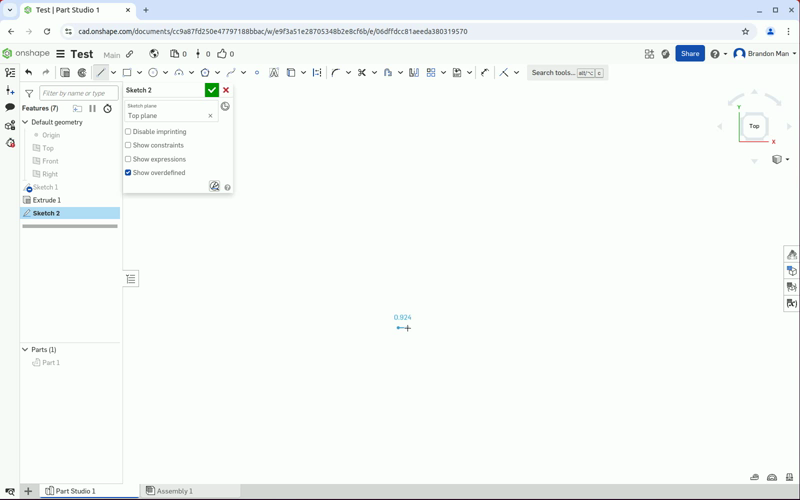
scroll(6)
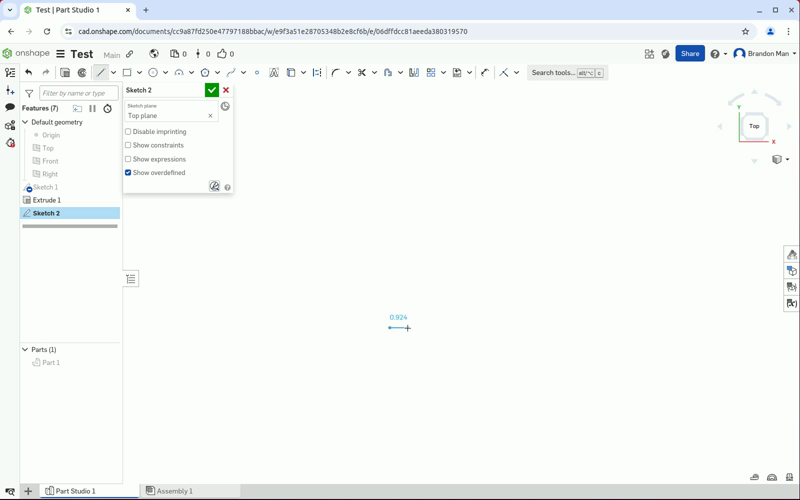
scroll(6)
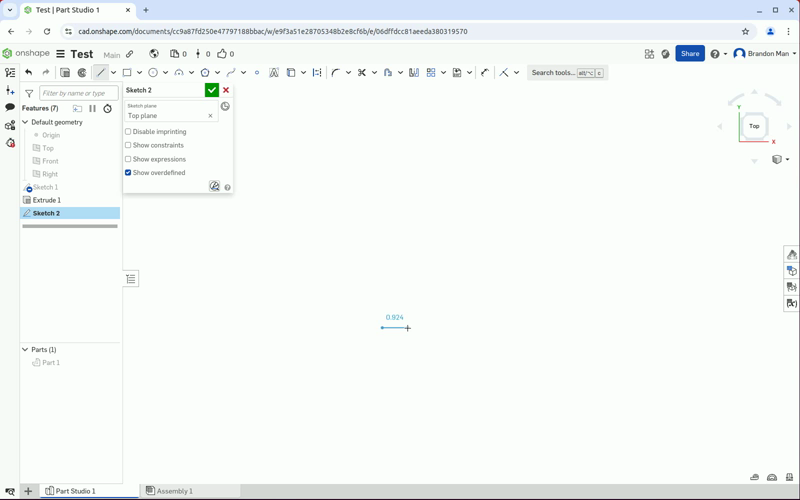
scroll(6)
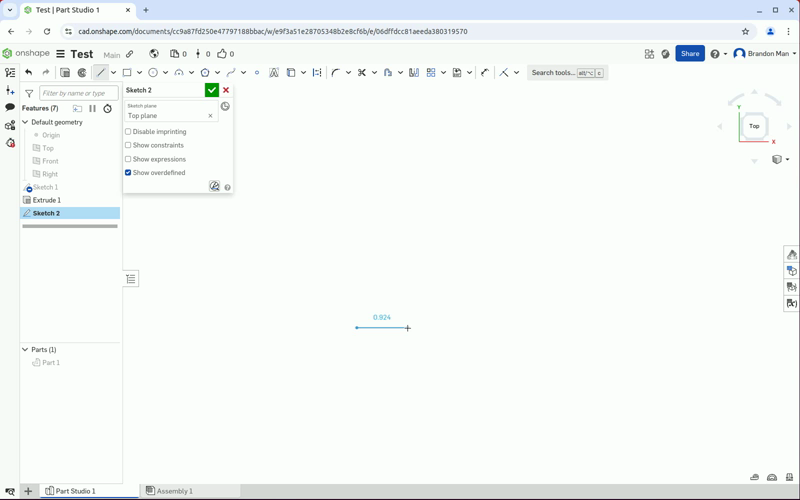
click(407, 327)
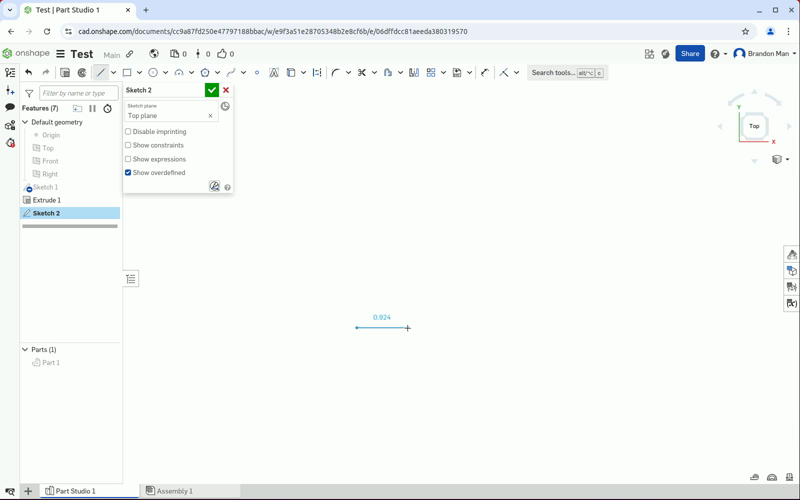
scroll(-6)
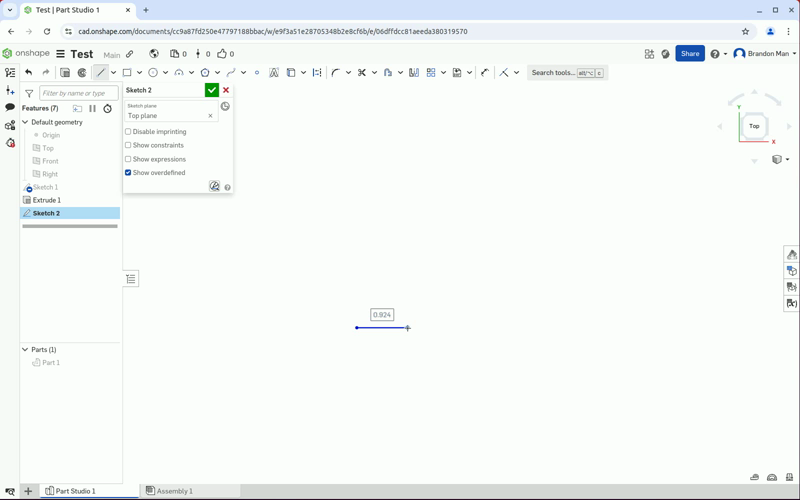
scroll(-6)
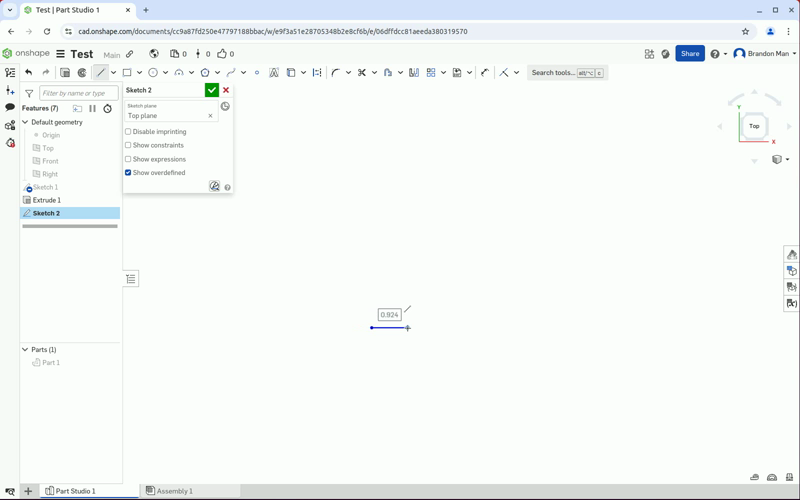
scroll(-6)
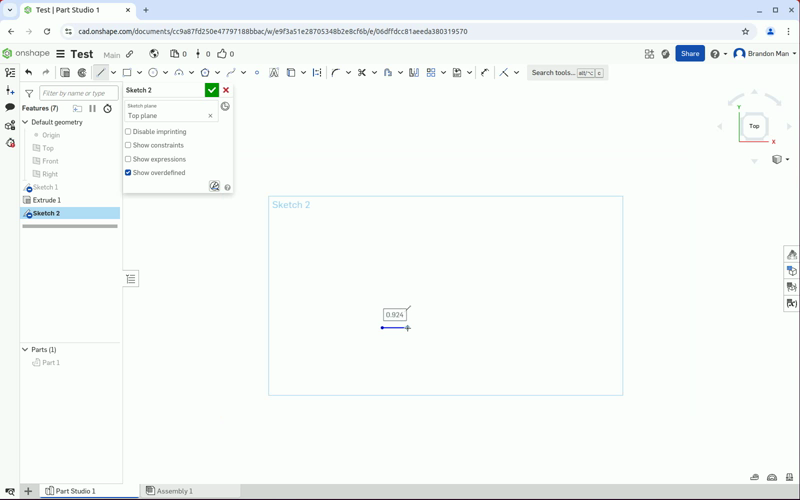
scroll(-6)
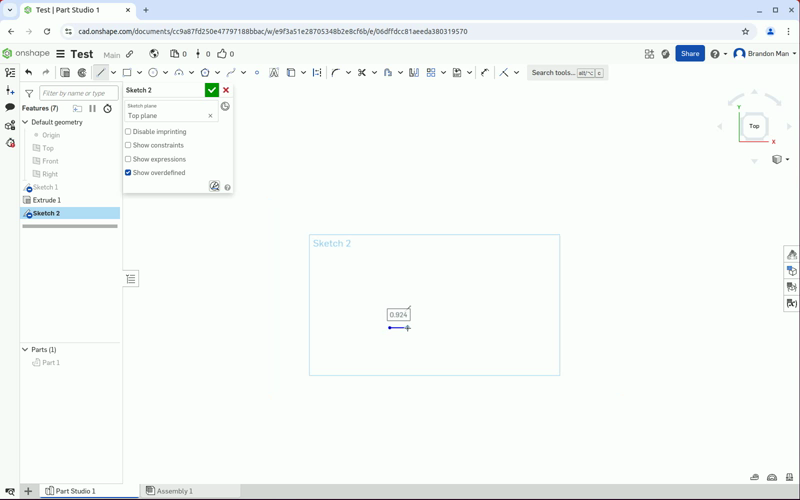
scroll(-6)
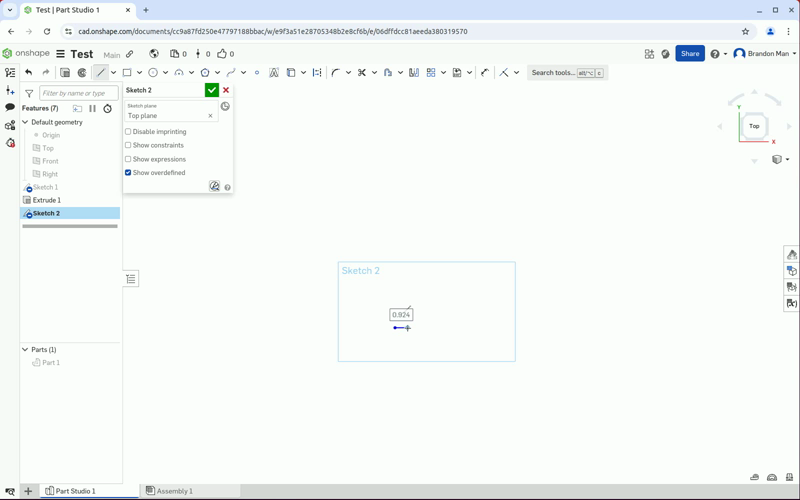
scroll(-6)
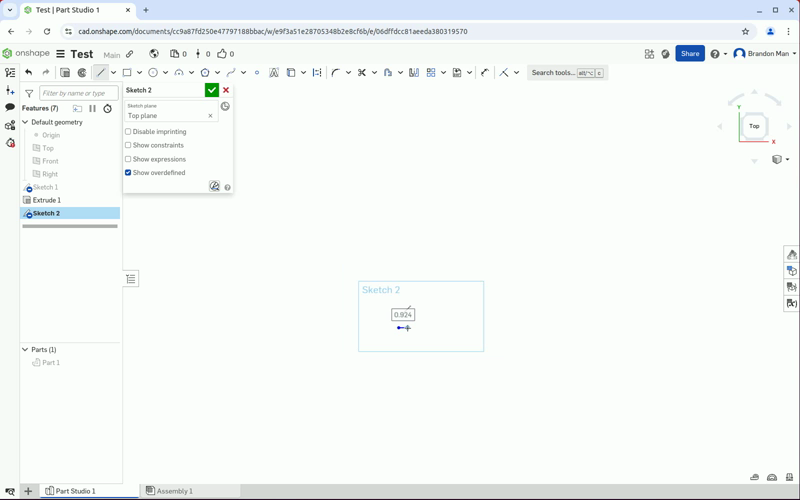
scroll(-6)
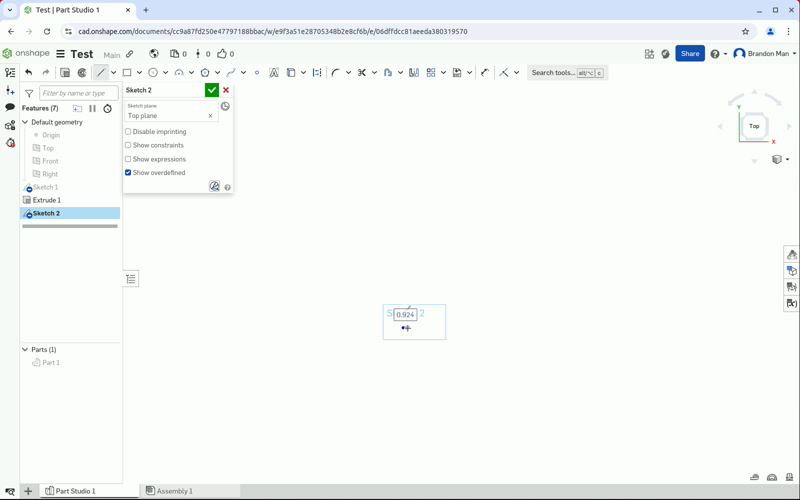
key_up(shift)
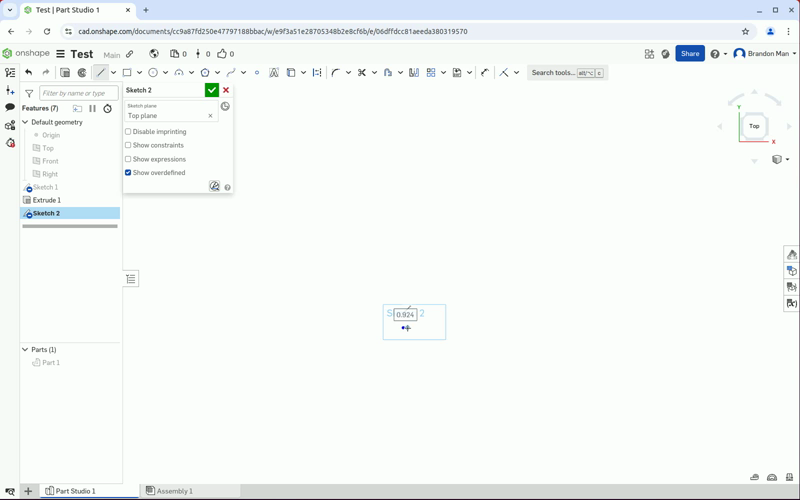
key_down(shift)
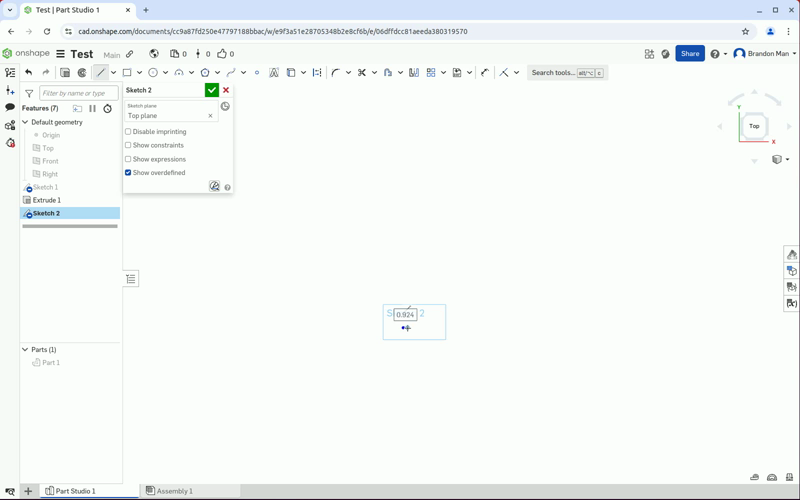
mouse_move(407, 237)
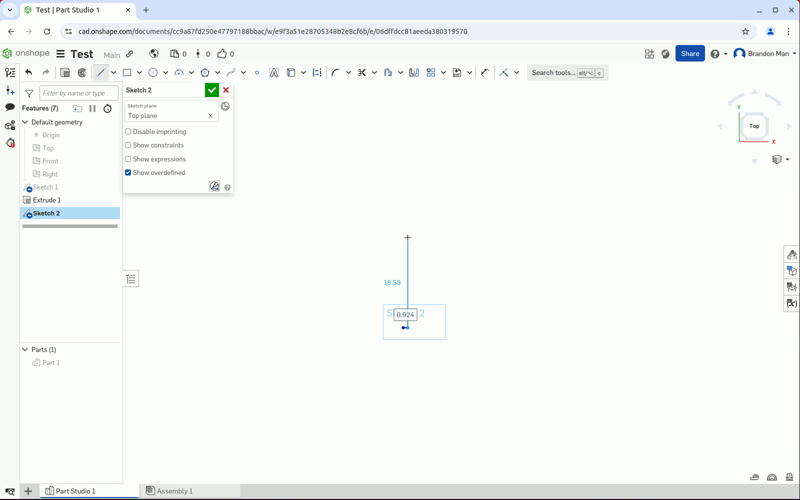
click(407, 237)
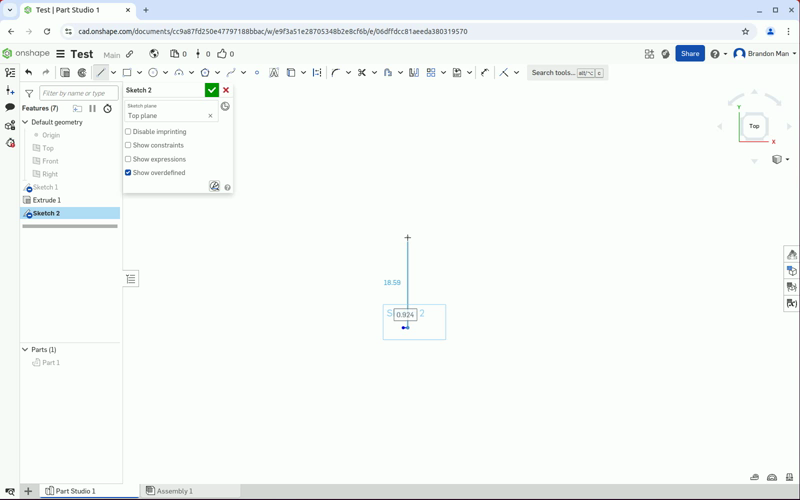
key_up(shift)
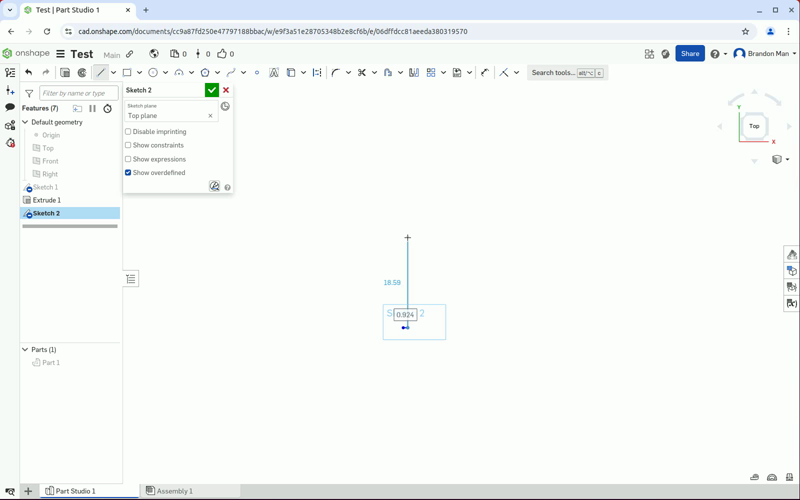
key_down(shift)
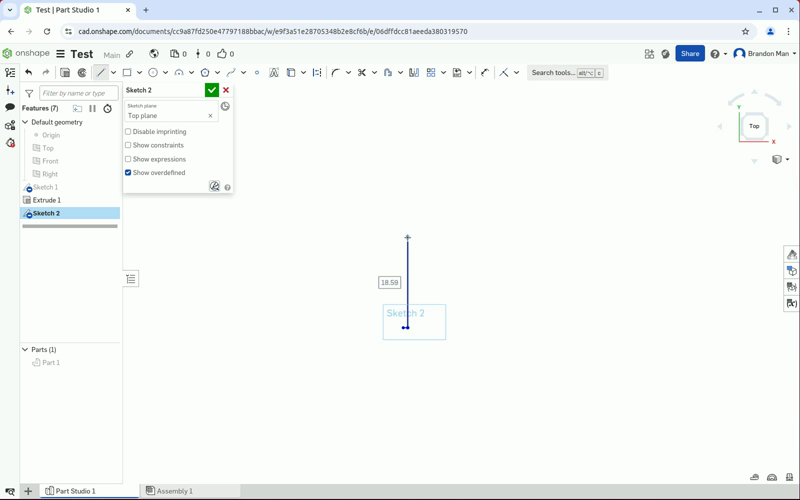
mouse_move(437, 237)
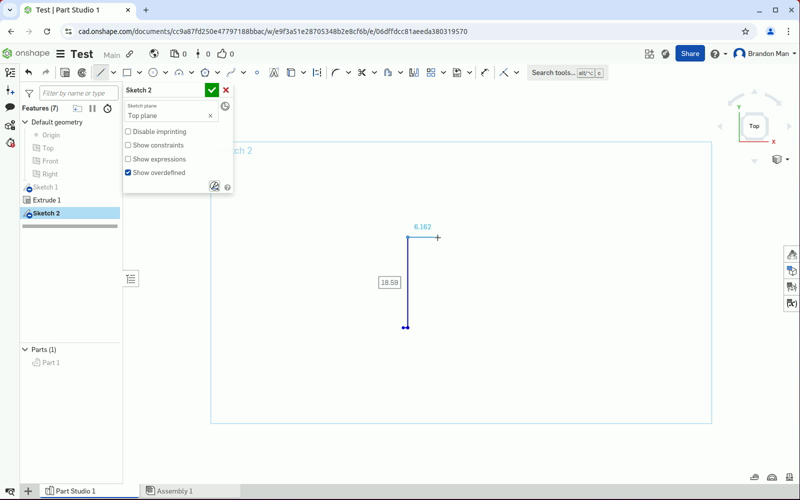
mouse_move(403, 237)
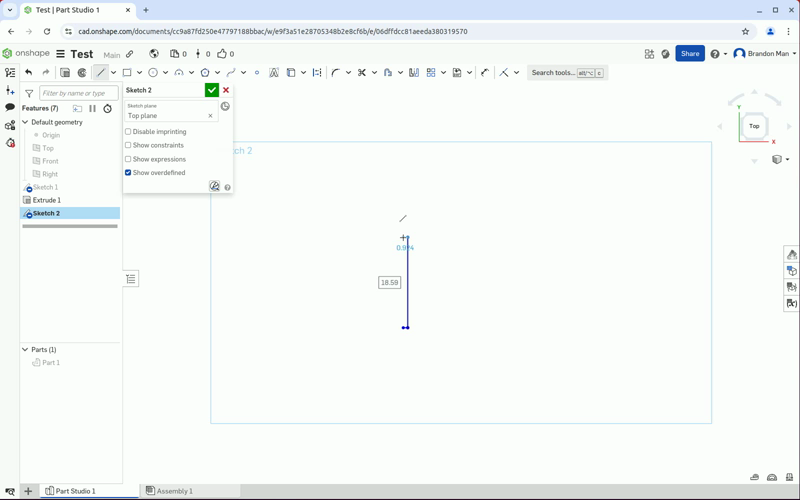
scroll(6)
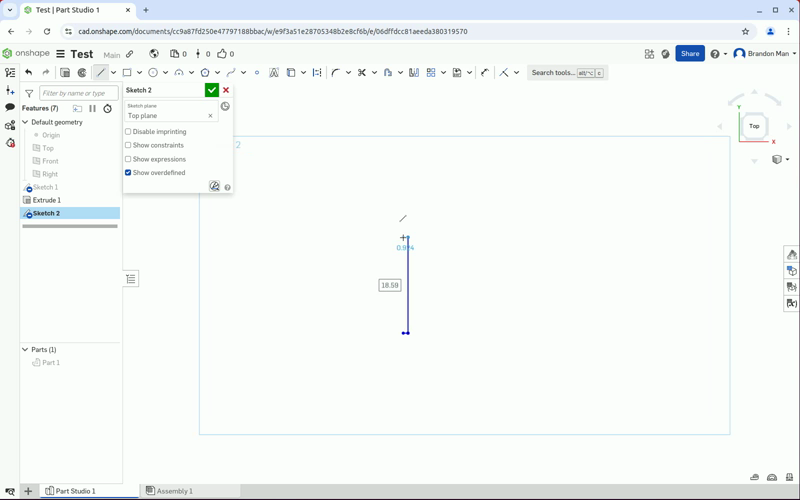
scroll(6)
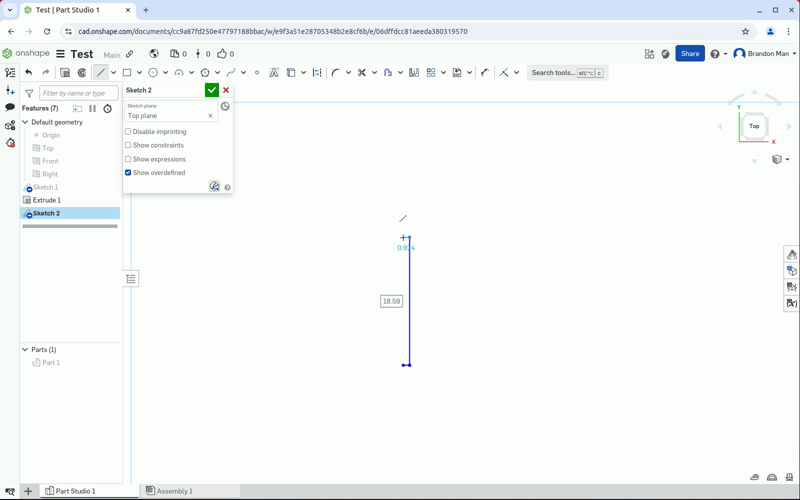
scroll(6)
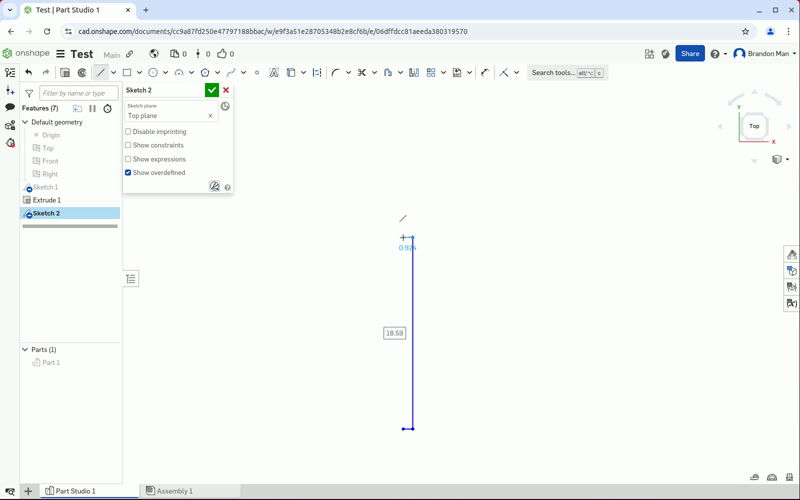
scroll(6)
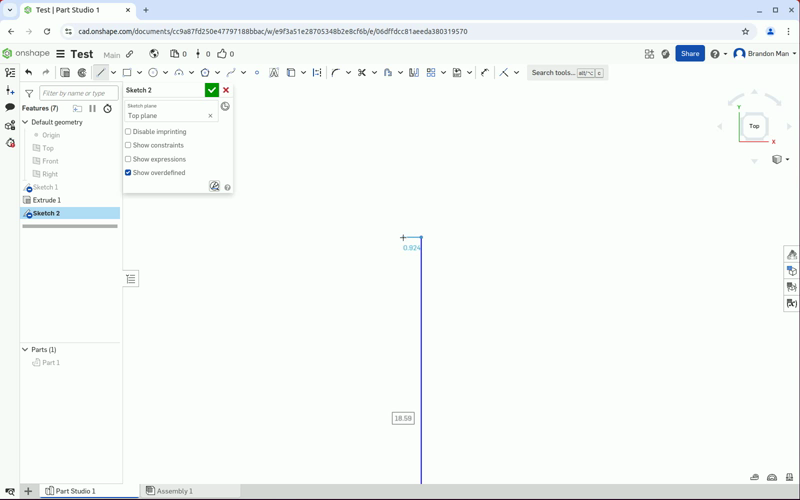
scroll(6)
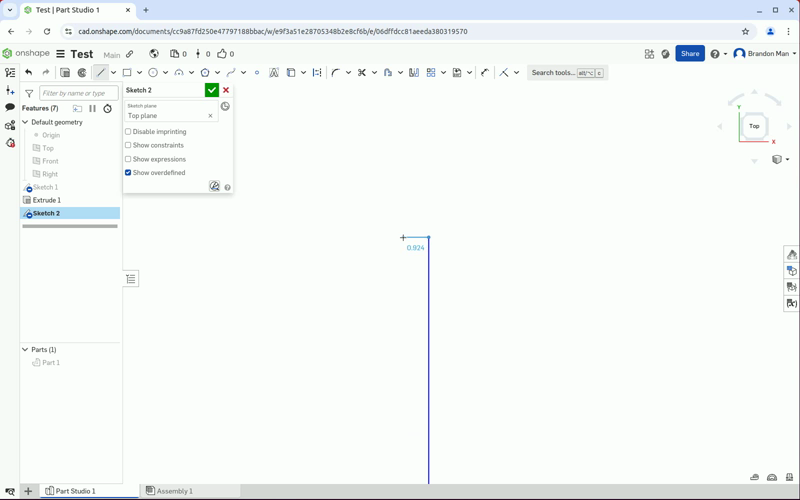
scroll(6)
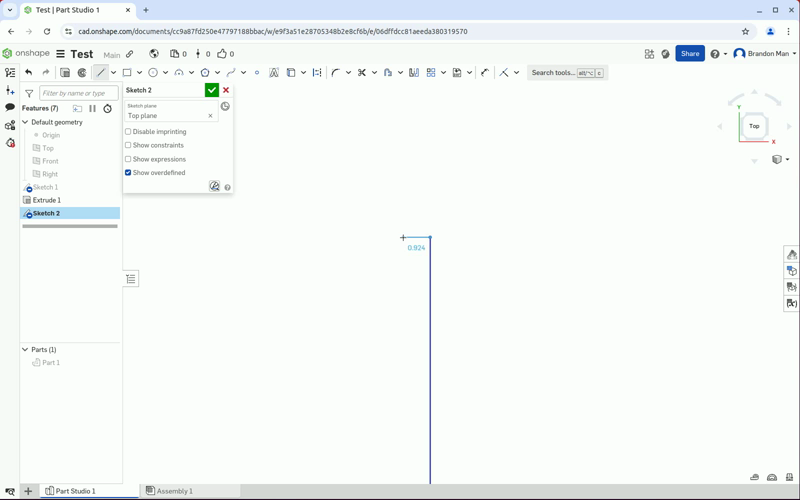
scroll(6)
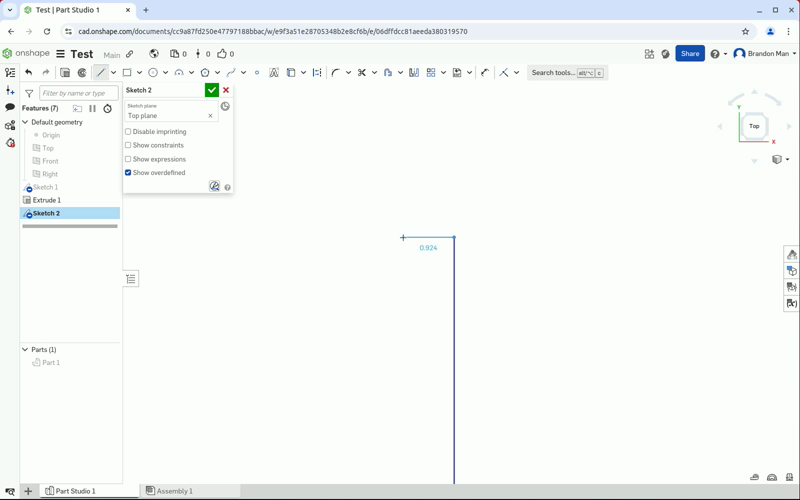
click(403, 237)
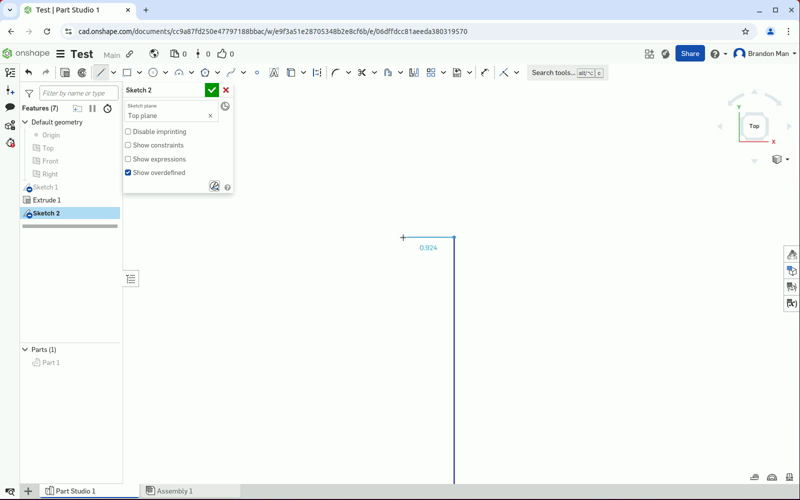
scroll(-6)
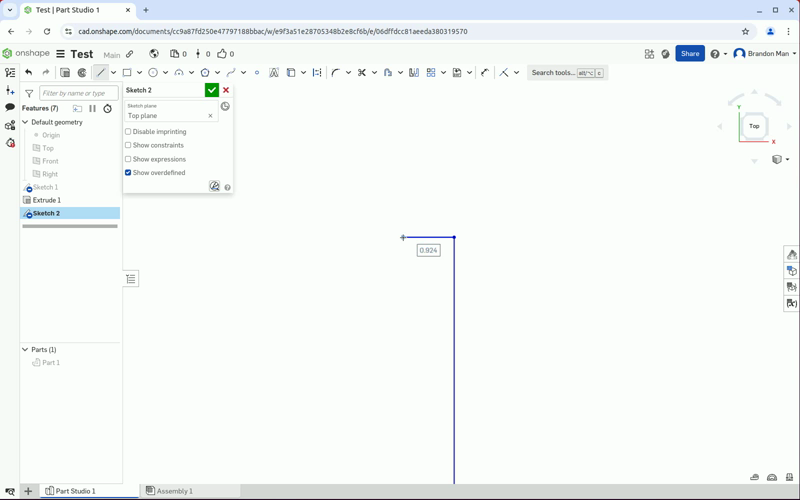
scroll(-6)
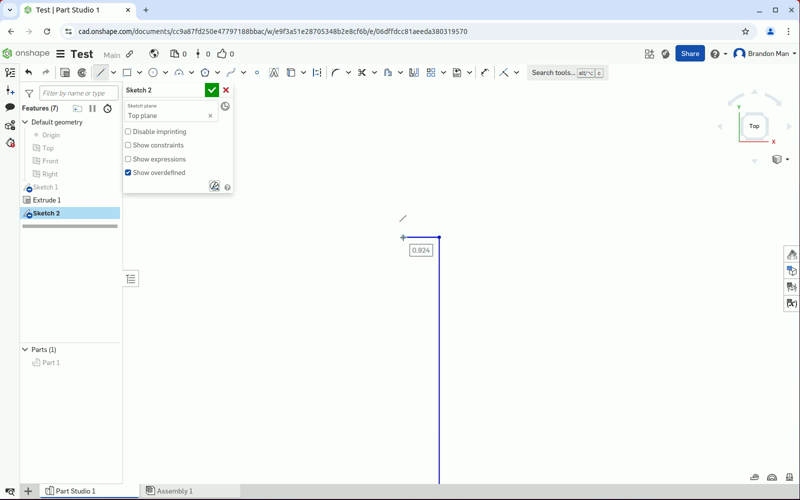
scroll(-6)
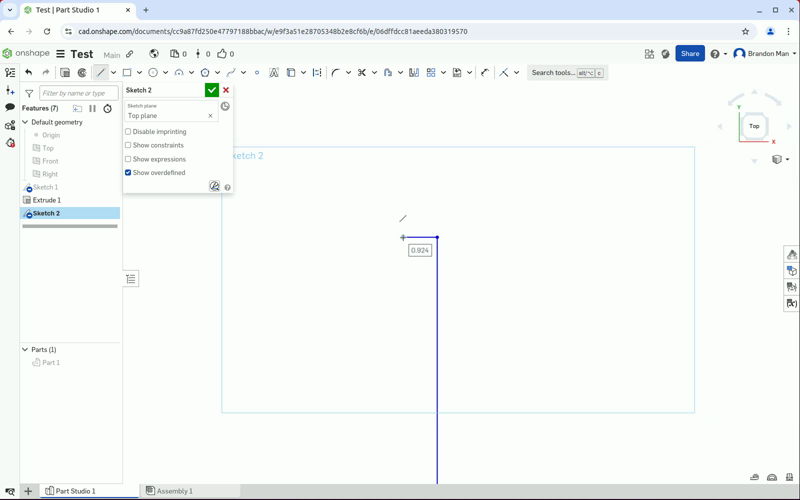
scroll(-6)
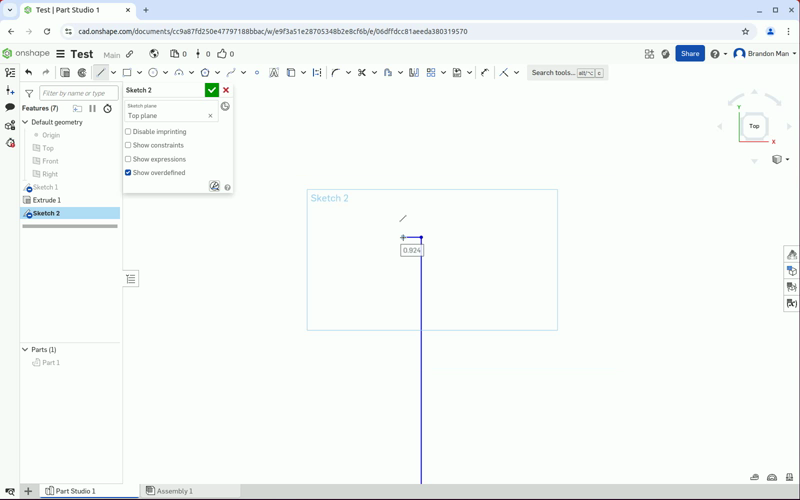
scroll(-6)
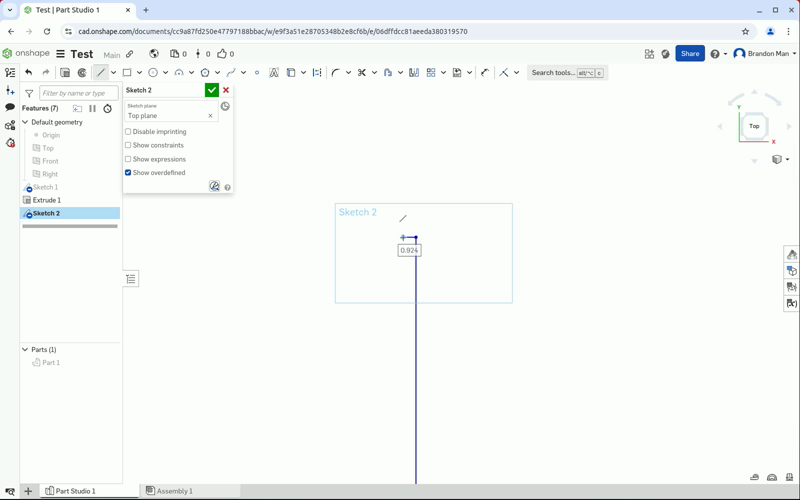
scroll(-6)
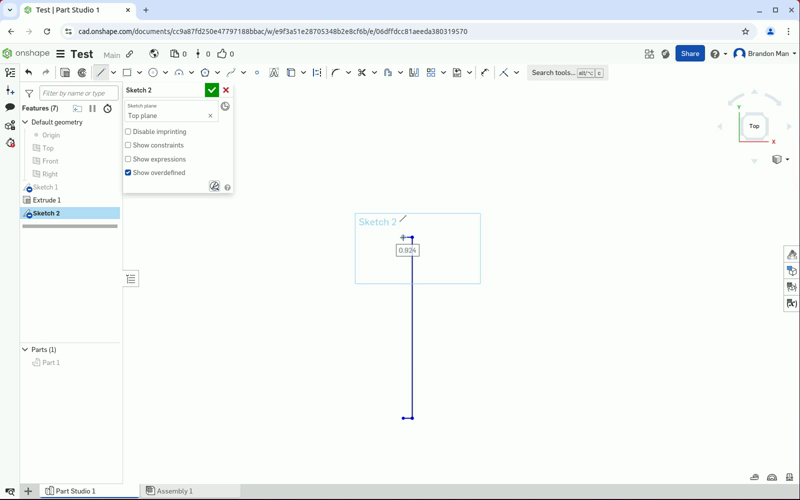
scroll(-6)
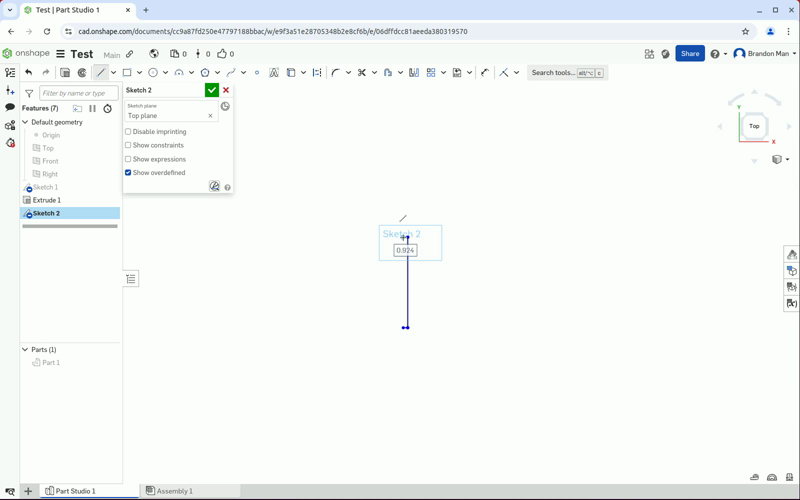
key_up(shift)
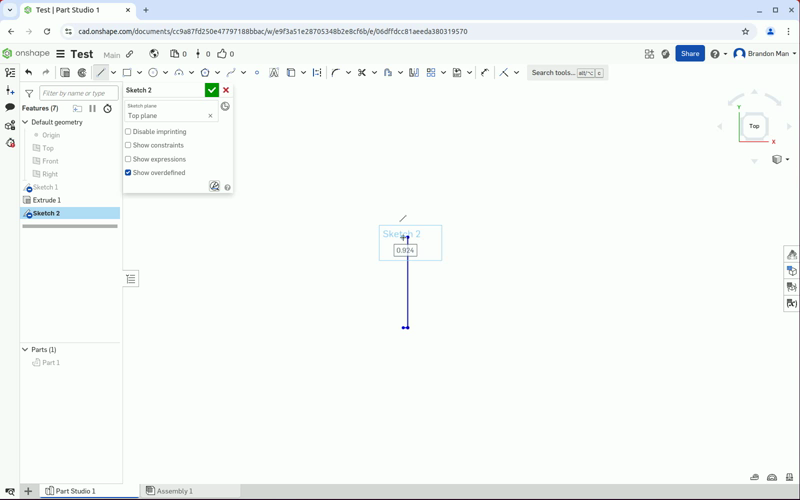
key_down(shift)
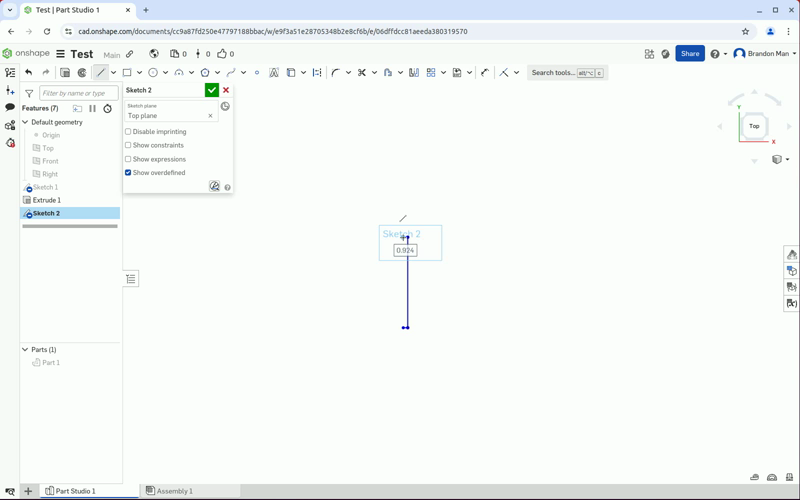
mouse_move(403, 327)
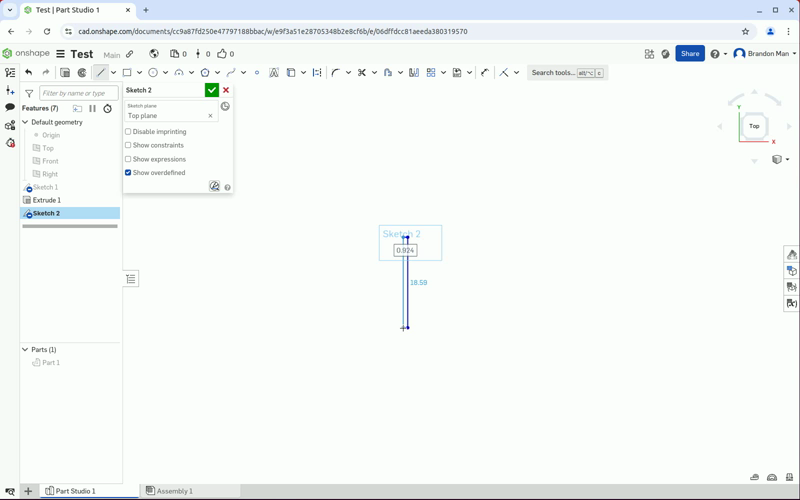
key_up(shift)
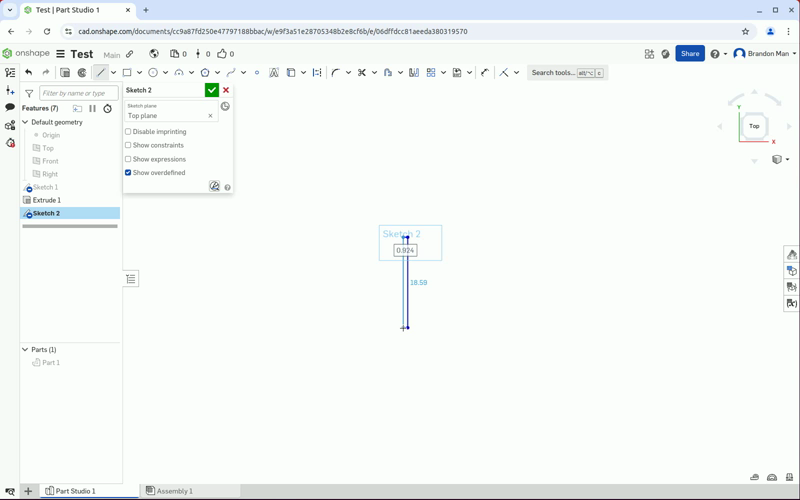
click(403, 327)
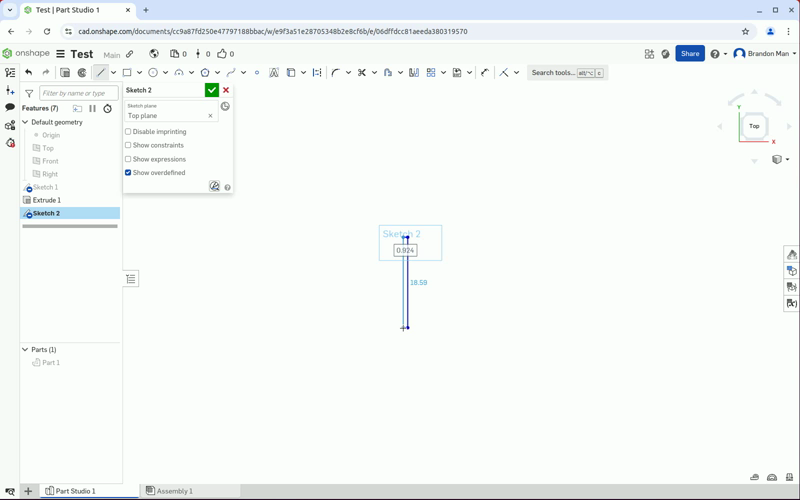
key(esc)
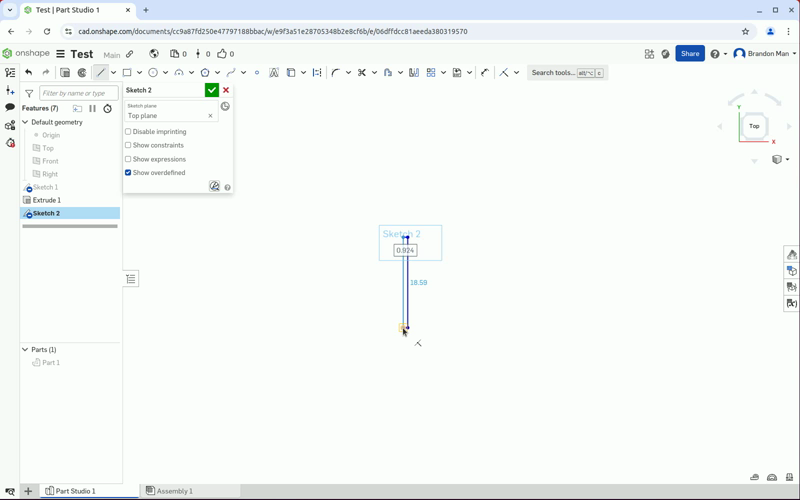
mouse_move(406, 287)
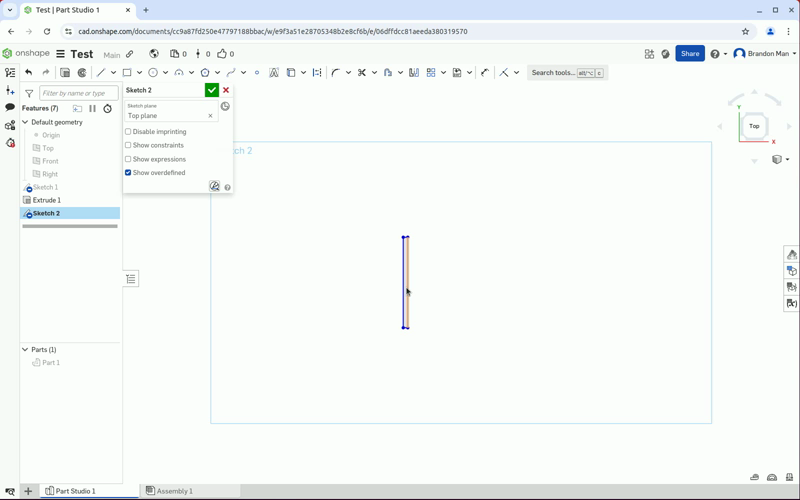
scroll(6)
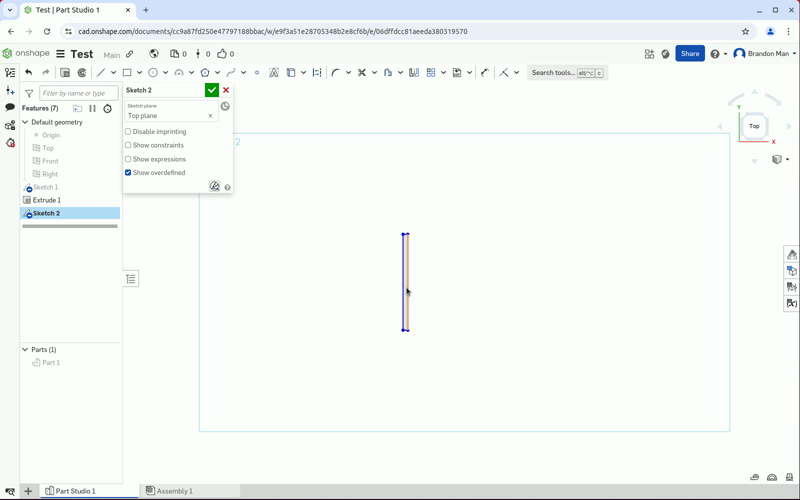
scroll(6)
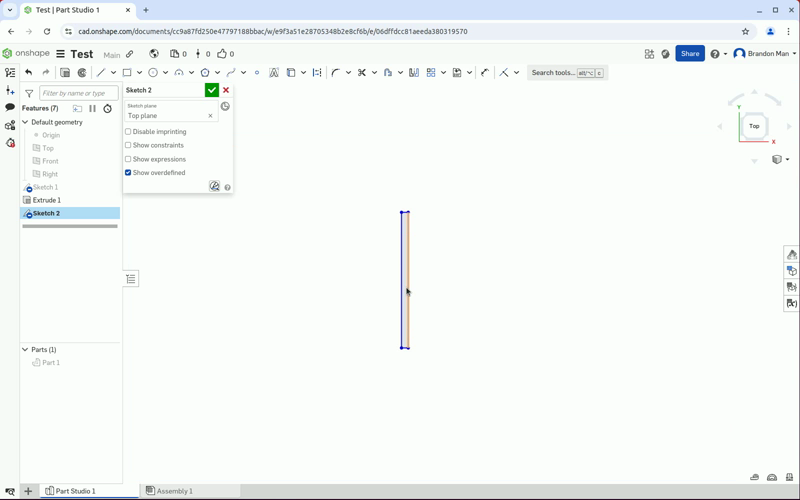
scroll(6)
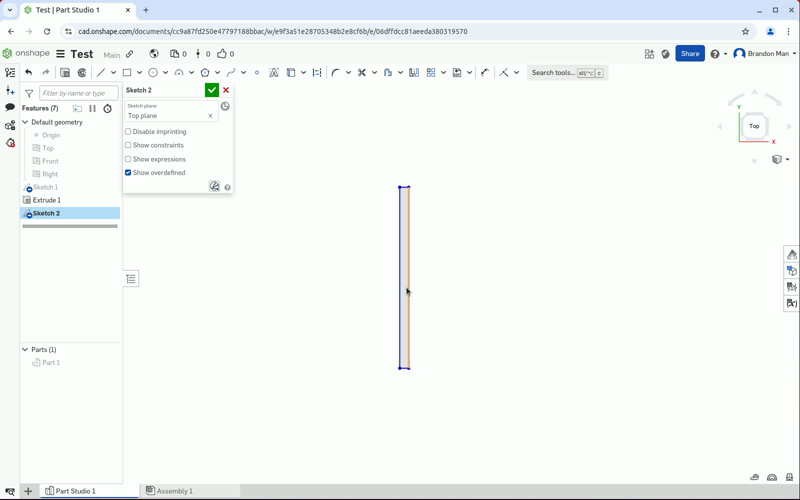
scroll(6)
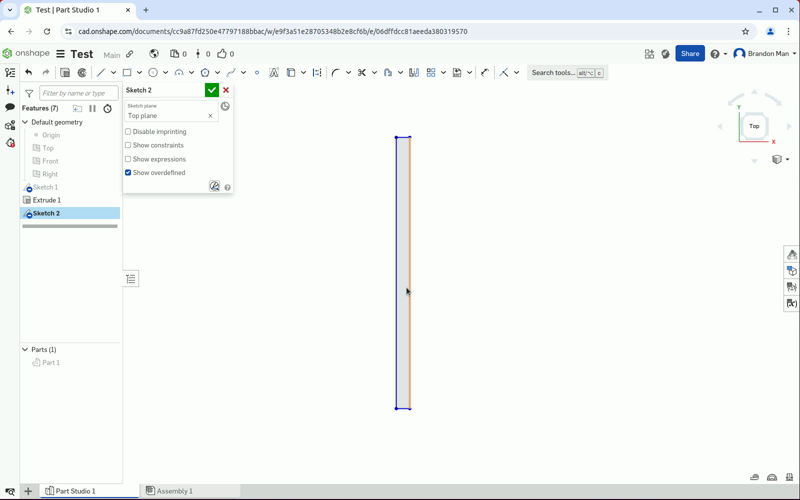
scroll(6)
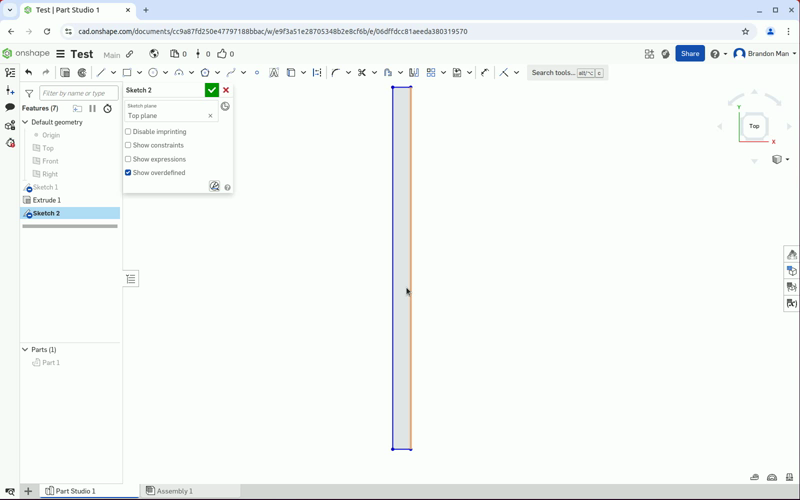
scroll(6)
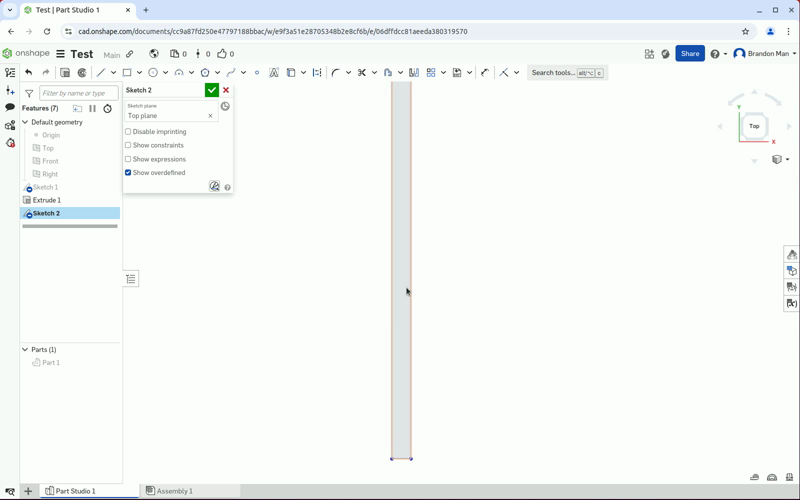
scroll(6)
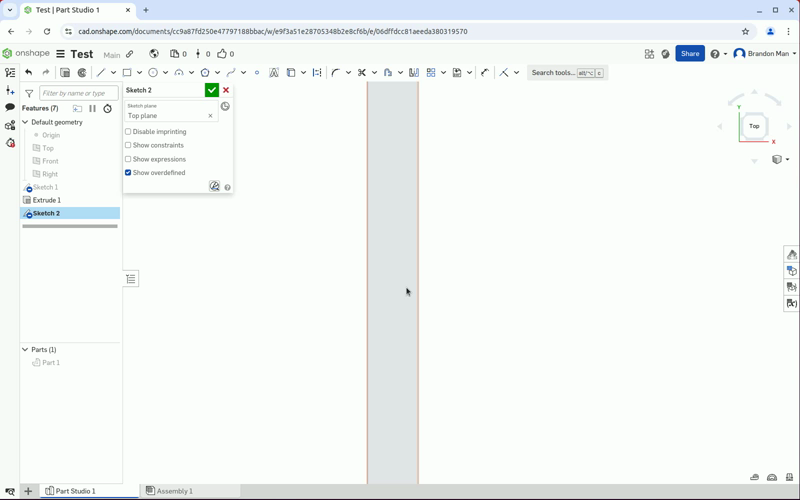
click(406, 287)
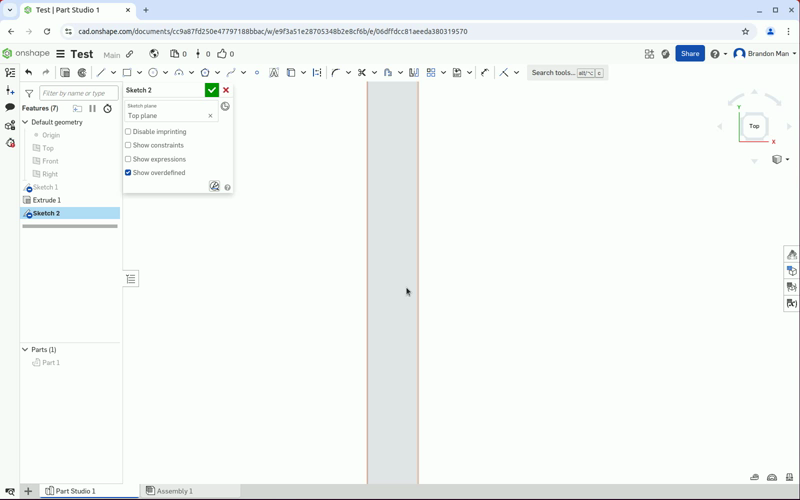
scroll(-6)
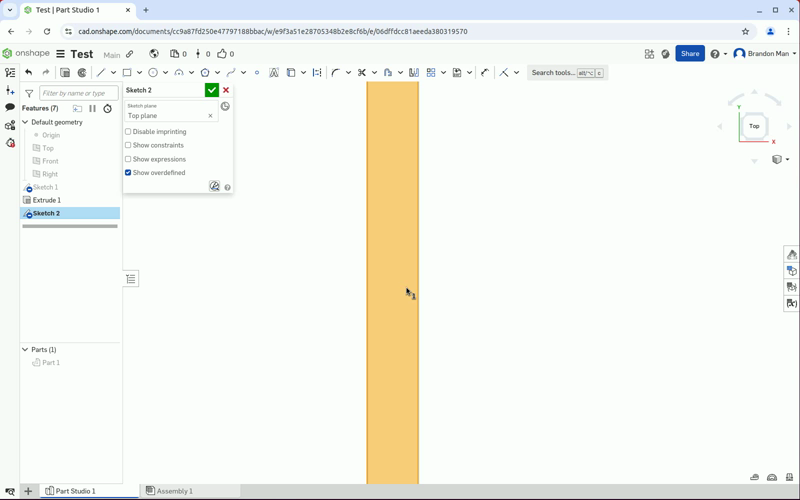
scroll(-6)
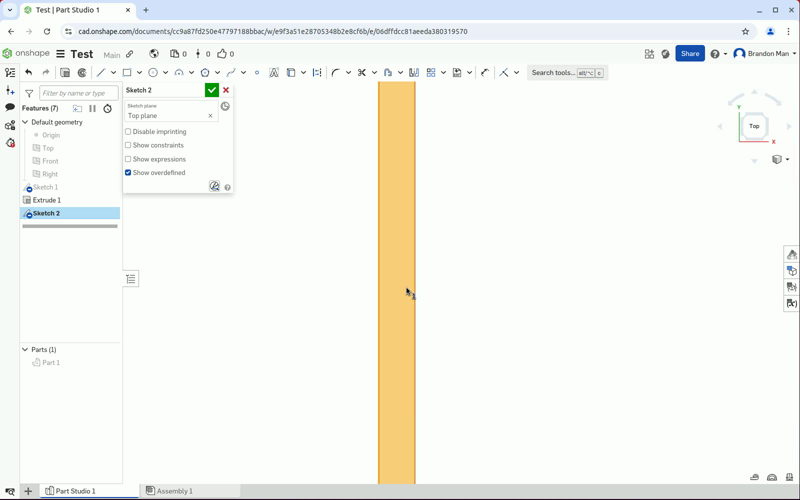
scroll(-6)
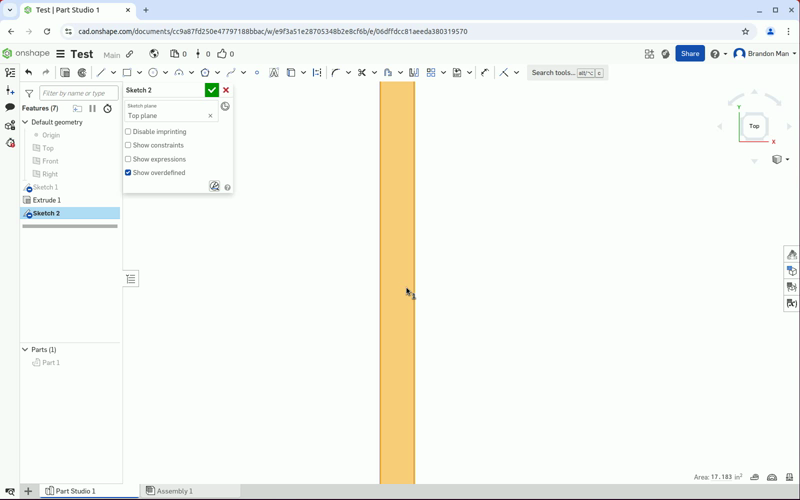
scroll(-6)
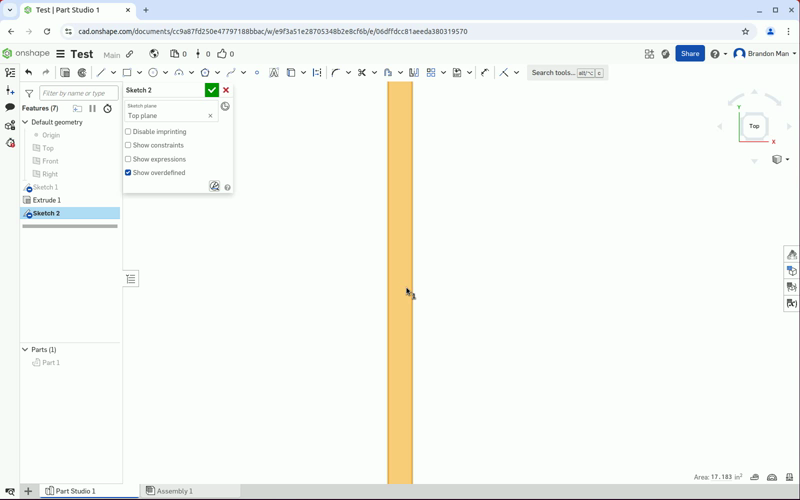
scroll(-6)
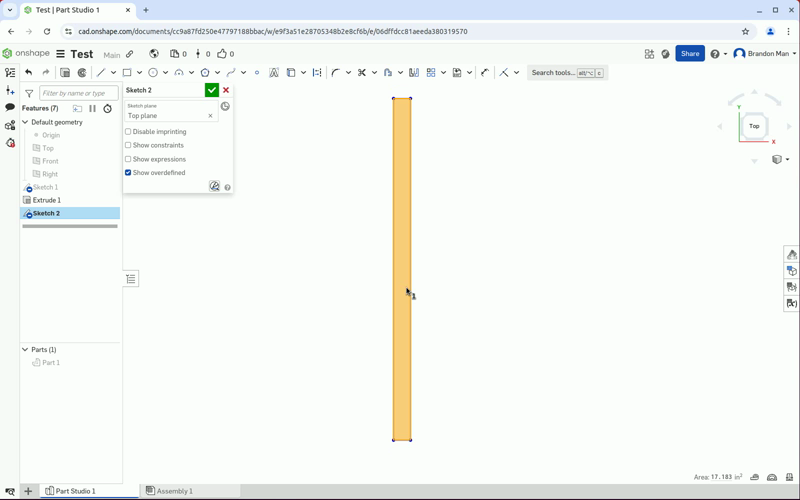
scroll(-6)
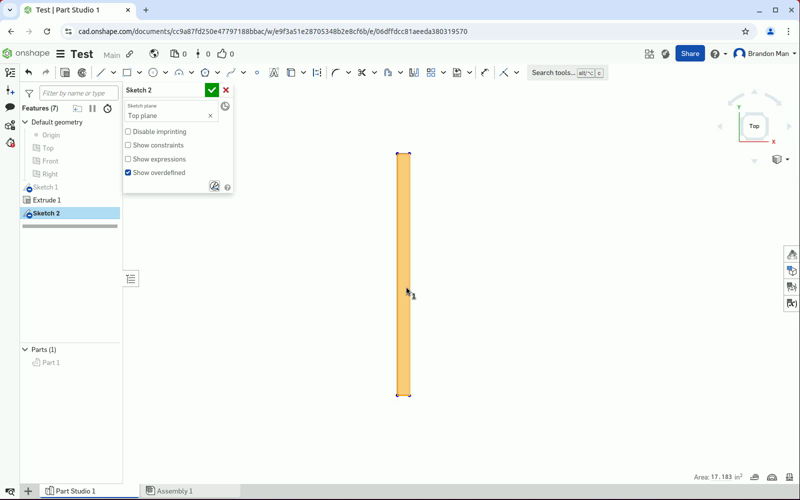
scroll(-6)
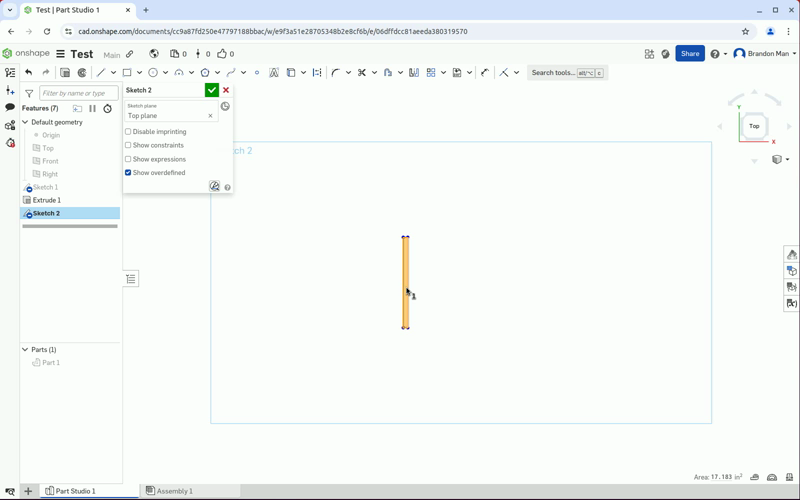
mouse_move(73, 352)
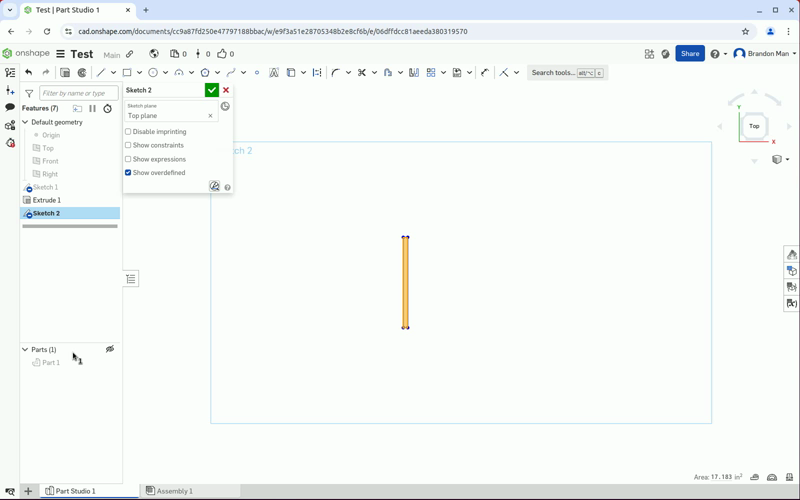
key(shift+y)
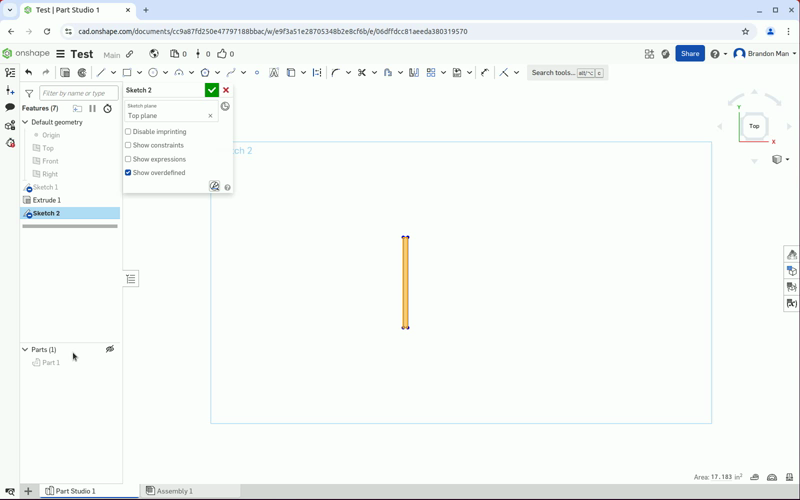
key(shift+e)
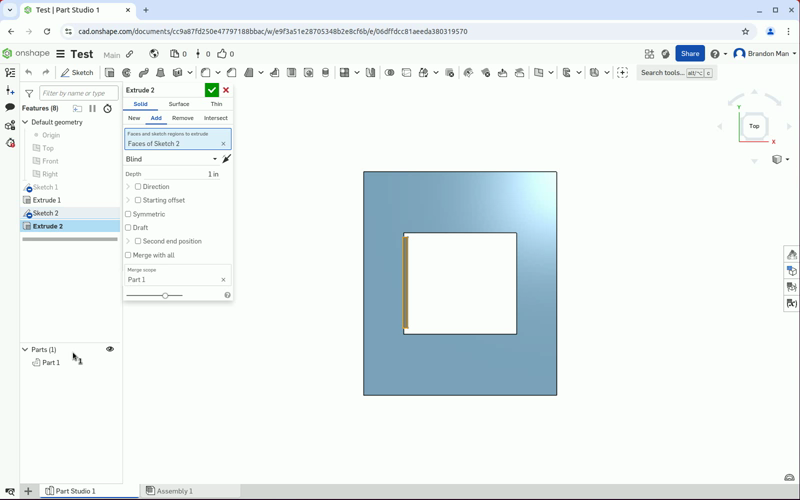
mouse_move(143, 106)
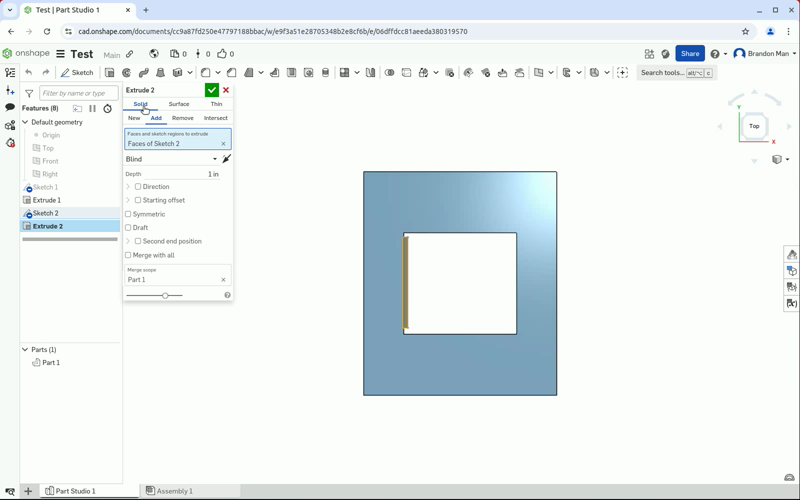
click(143, 106)
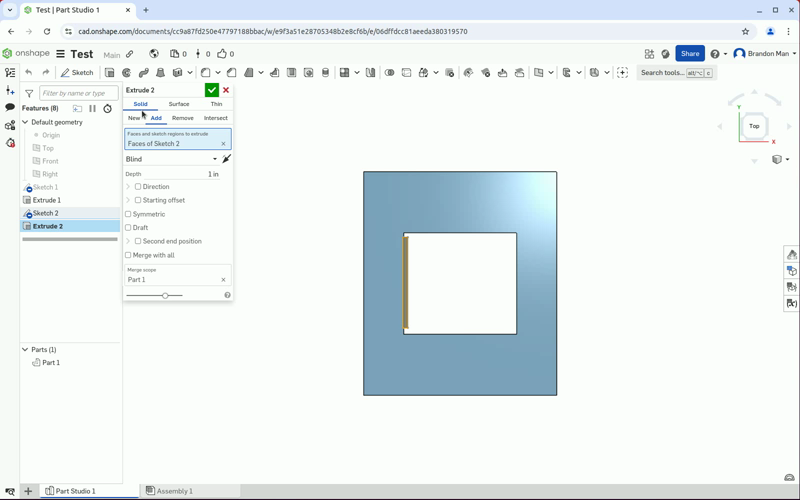
mouse_move(137, 120)
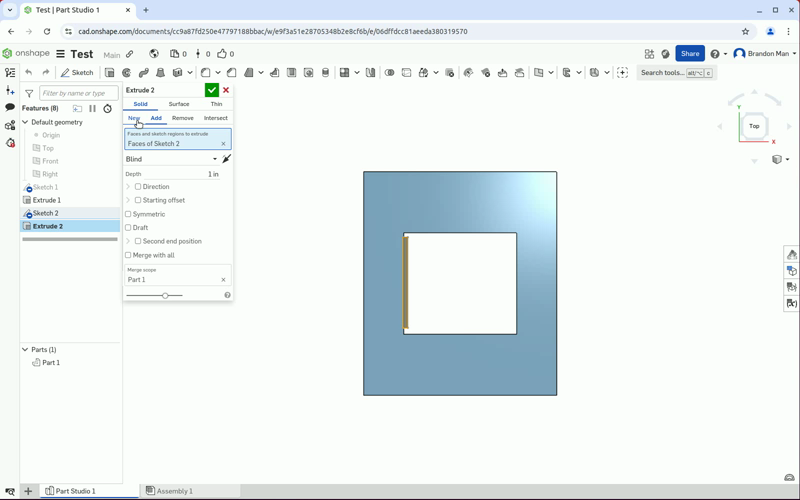
click(137, 120)
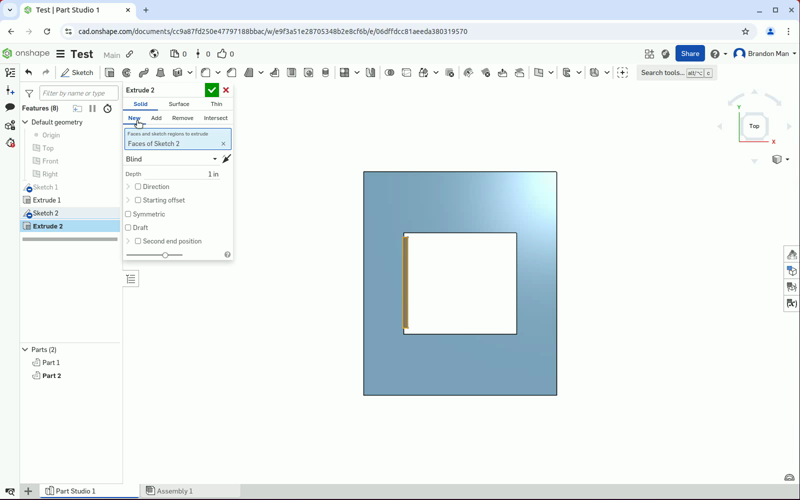
key(tab, 4)
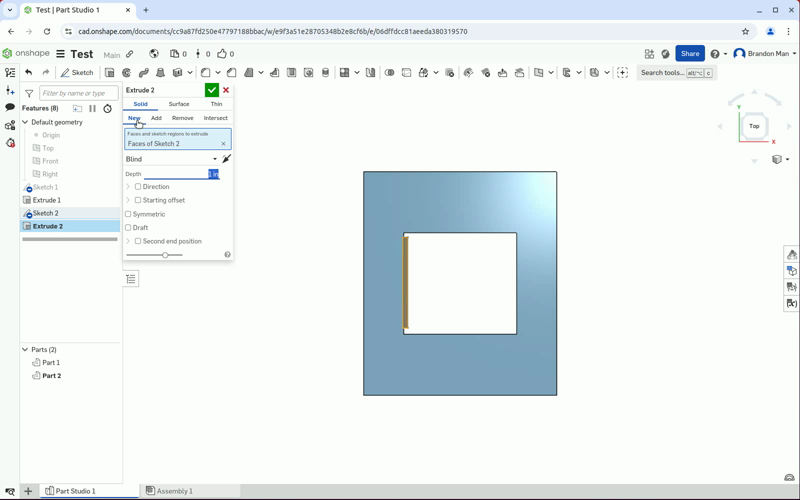
text(3.851)
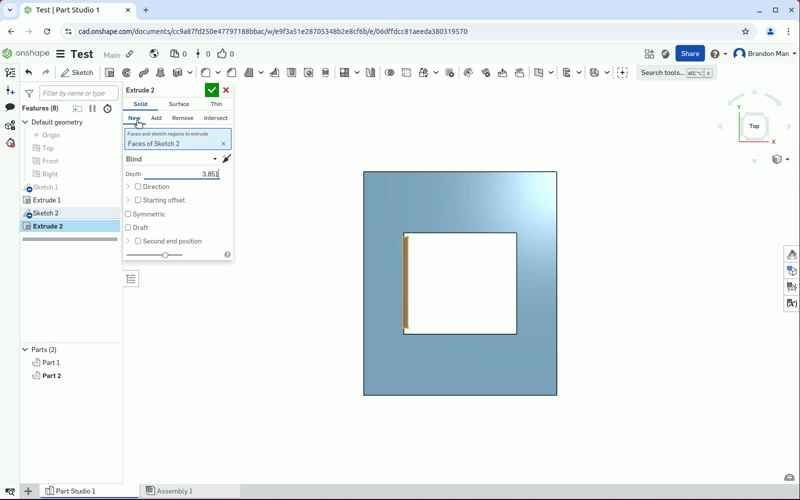
key(enter)
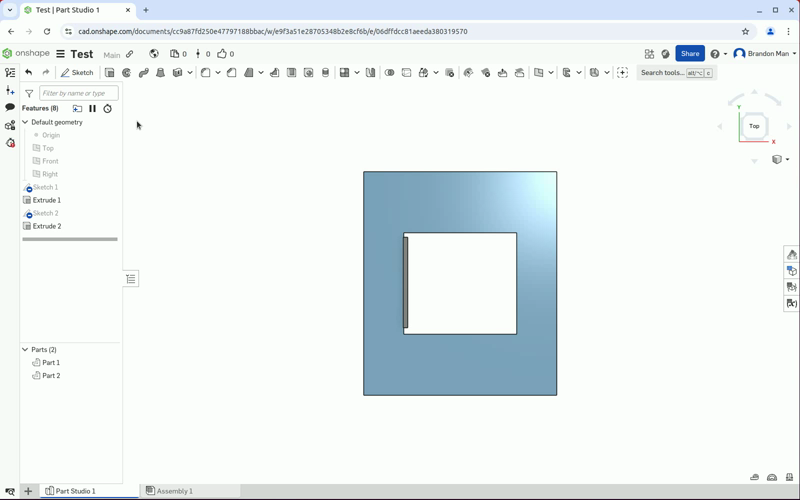
key(shift+h)
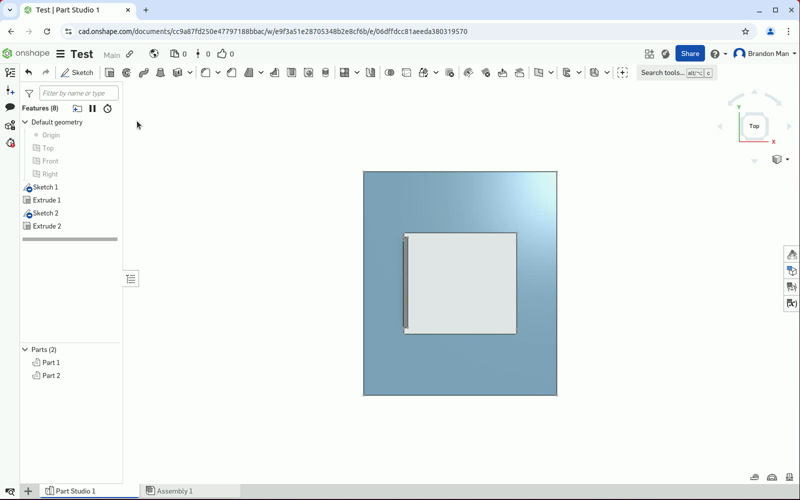
key(shift+h)
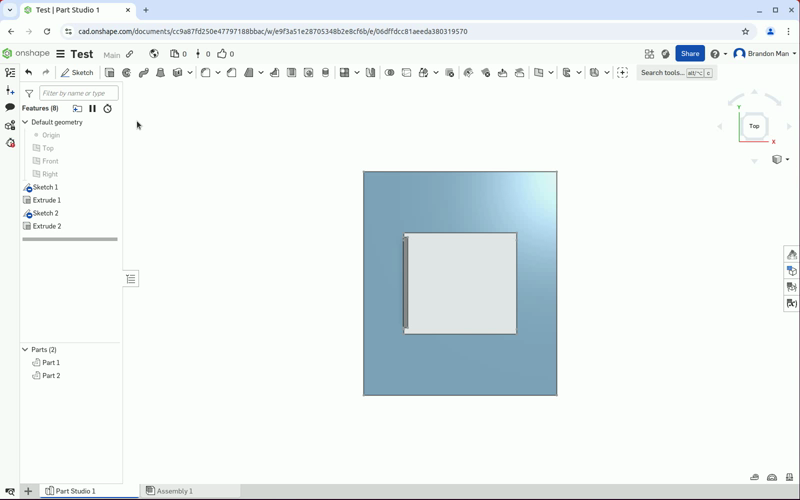
key(shift+7)
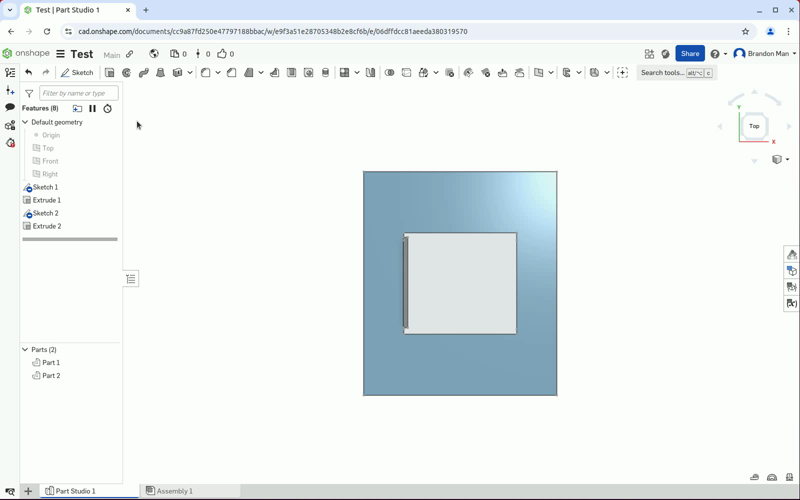
key(up, 3)
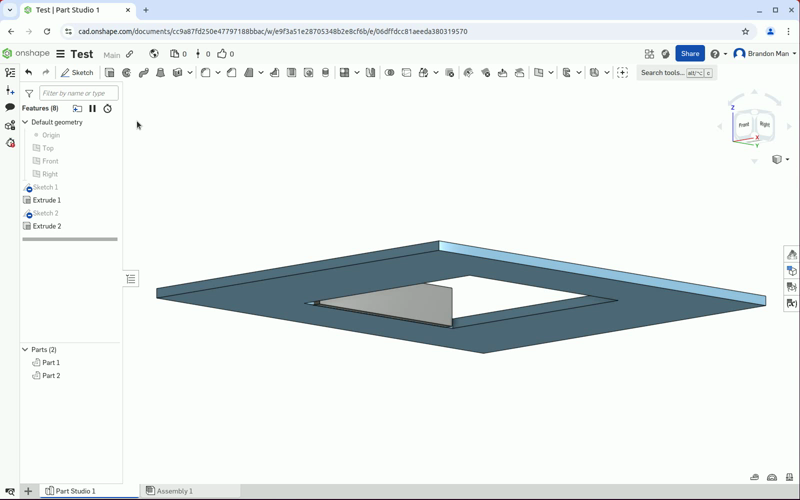
key(left, 3)
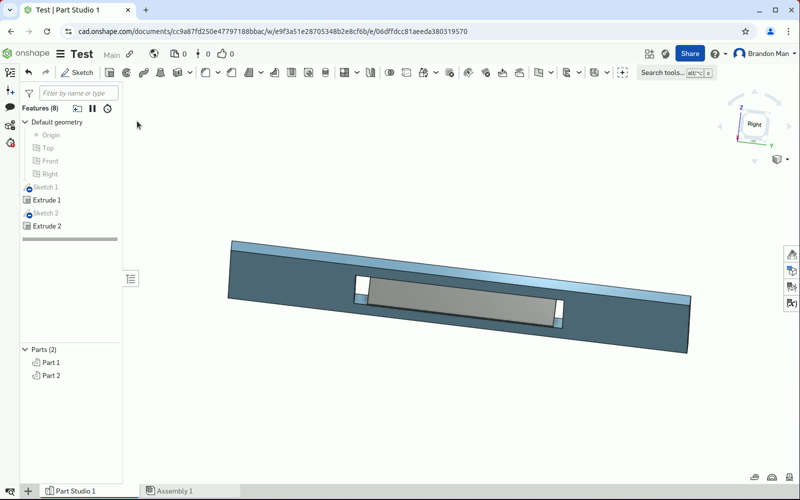
key(right, 3)
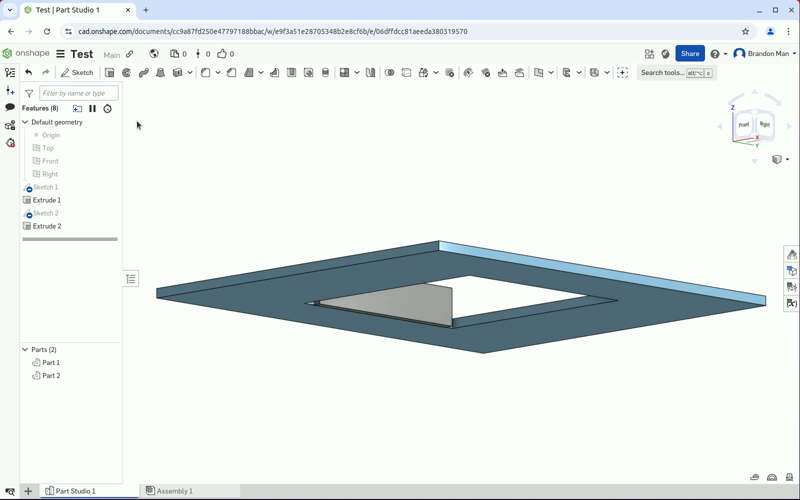
key(down, 3)
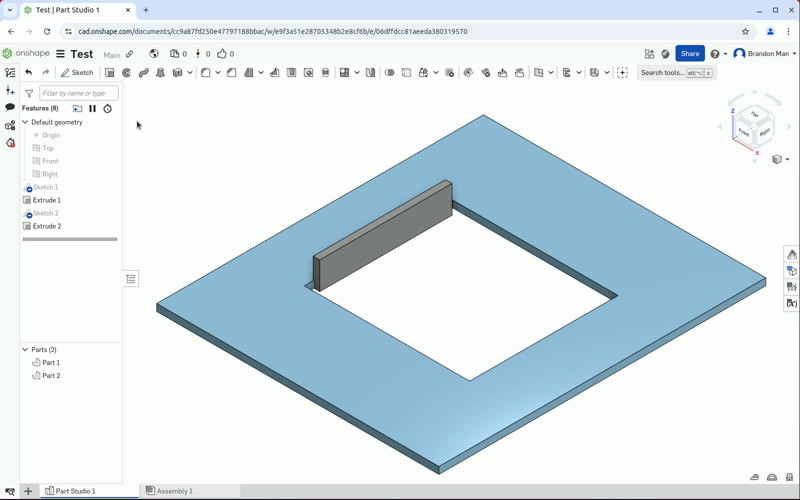
mouse_move(73, 189)
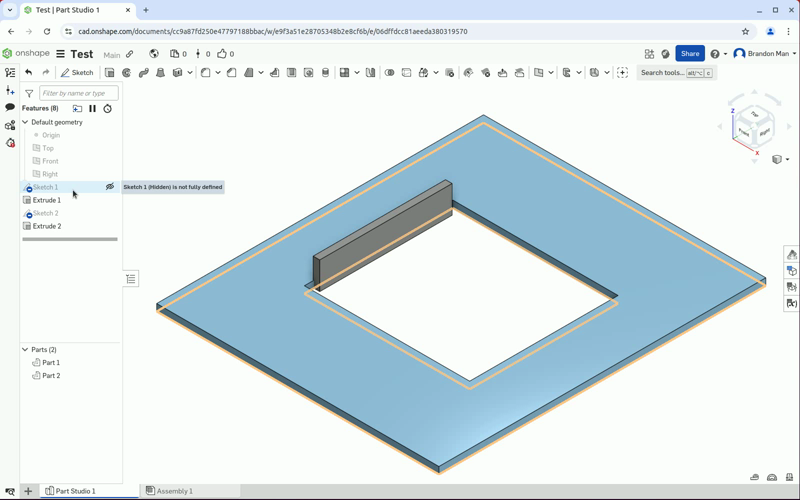
click(73, 189)